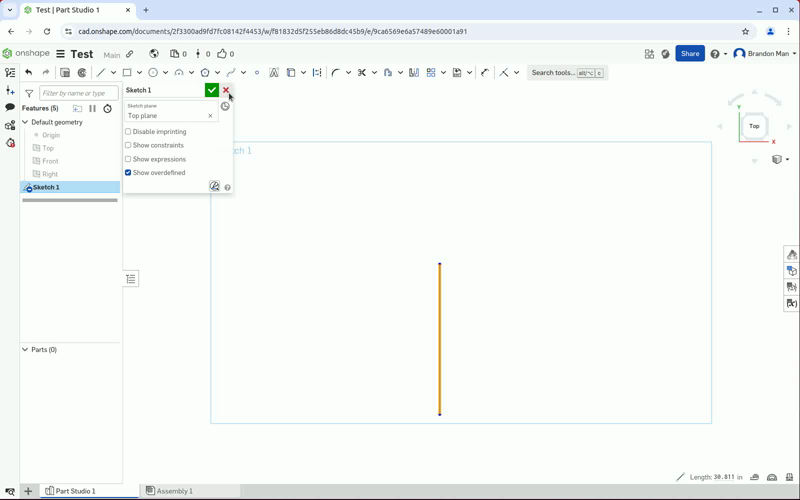
key(shift+h)
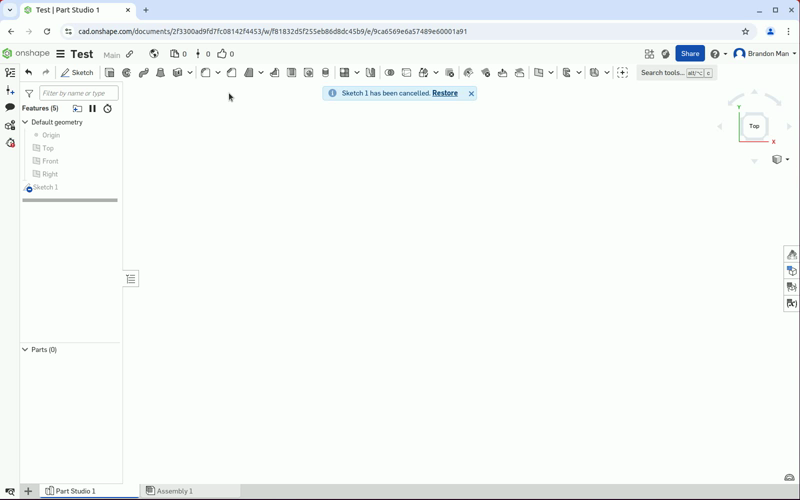
mouse_move(73, 352)
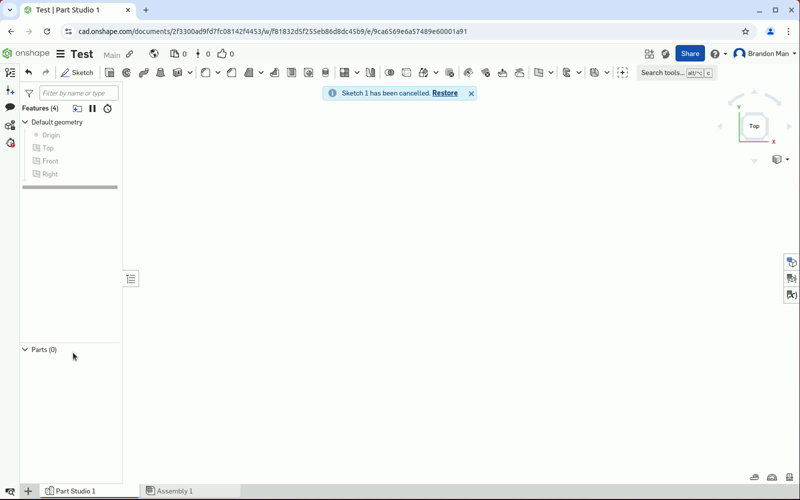
key(y)
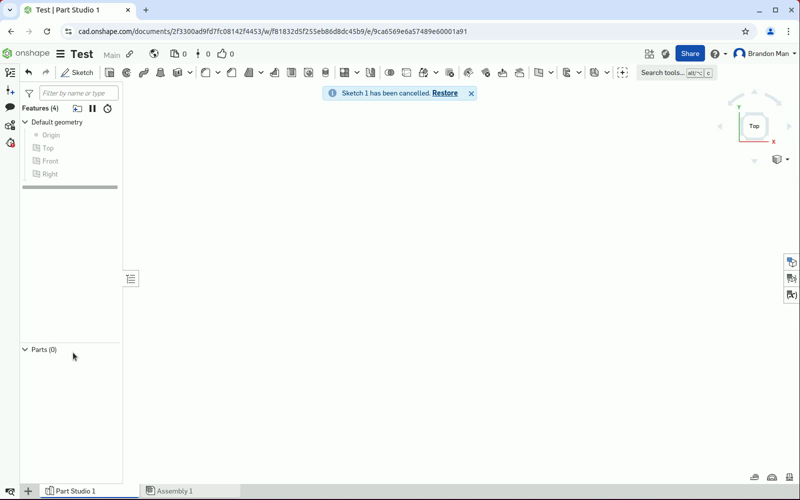
key(shift+p)
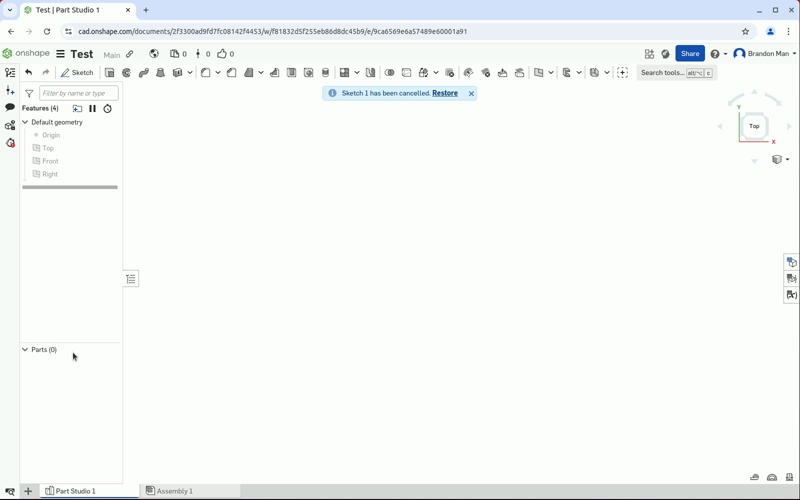
key(space)
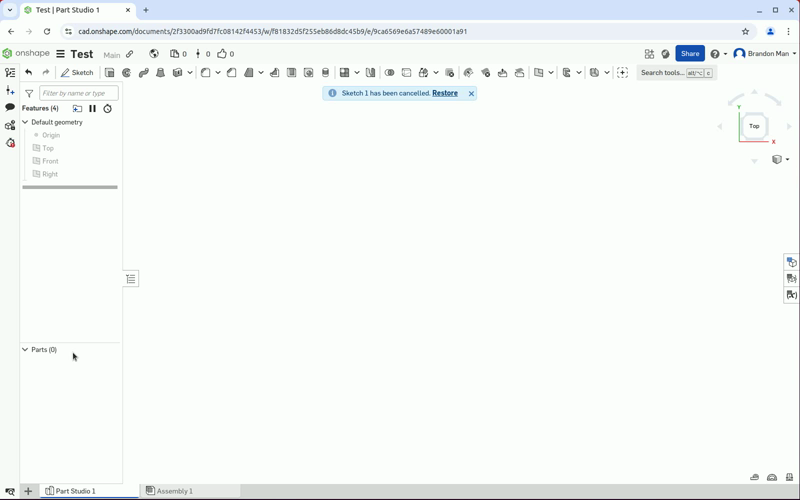
key_down(shift)
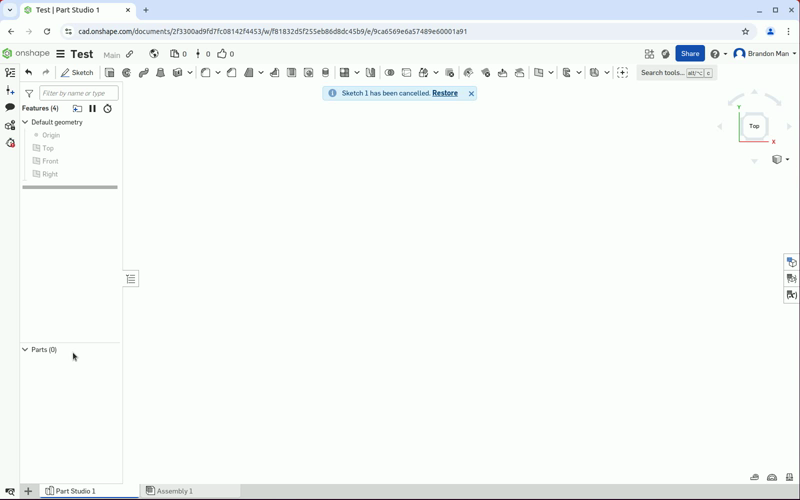
key(up)
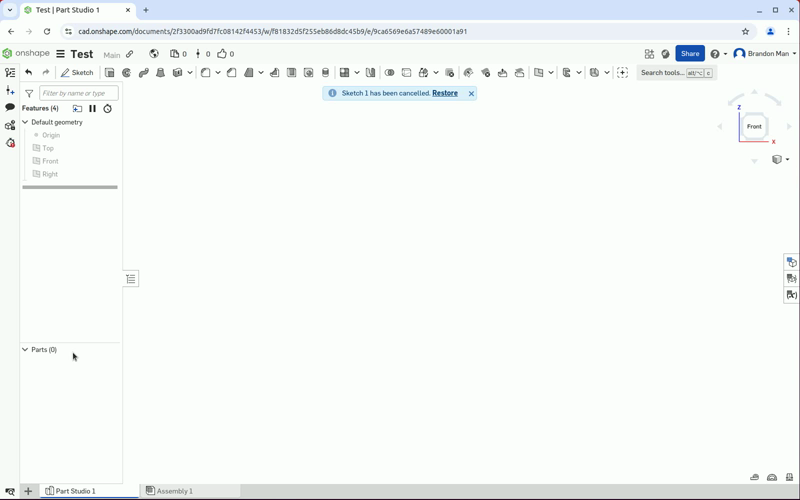
key_up(shift)
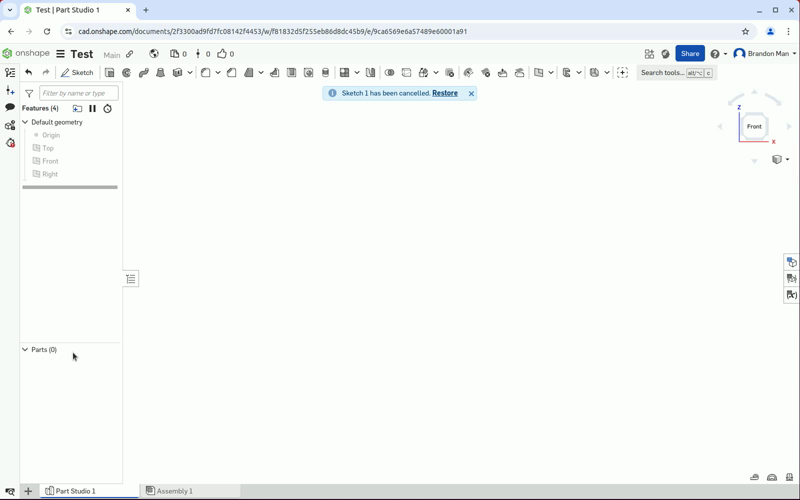
mouse_move(73, 352)
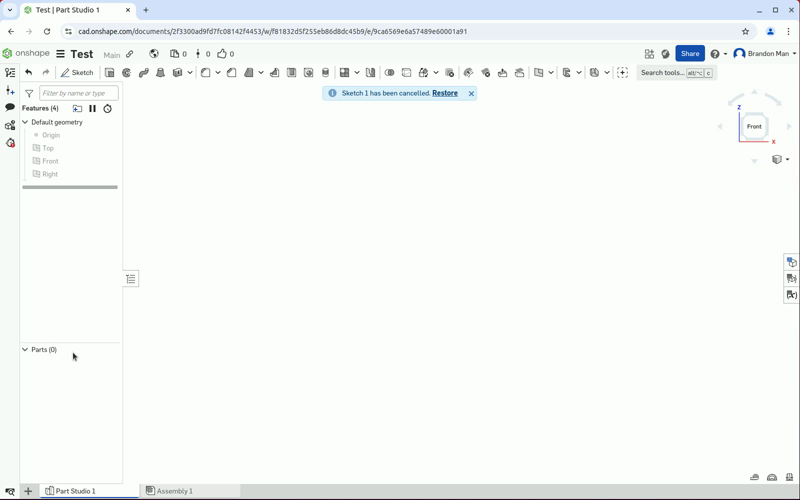
key(shift+y)
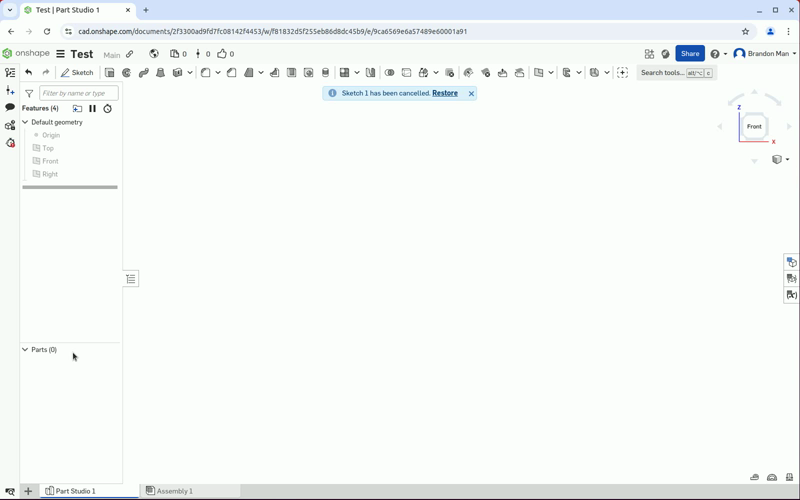
key(shift+s)
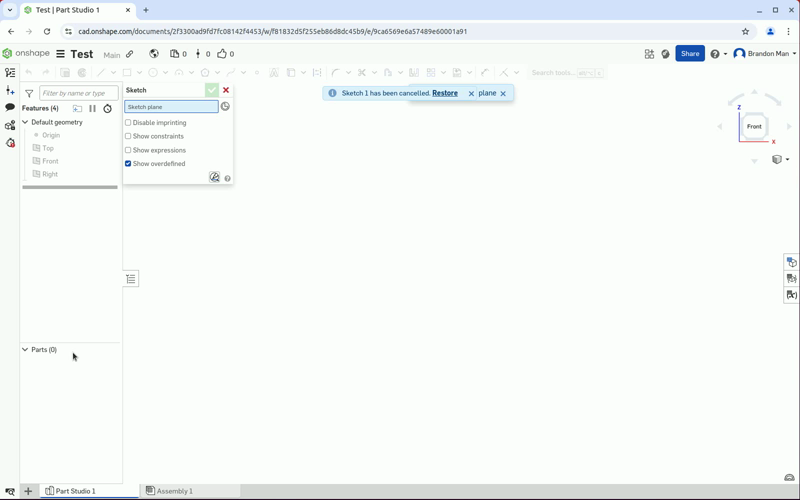
mouse_move(73, 163)
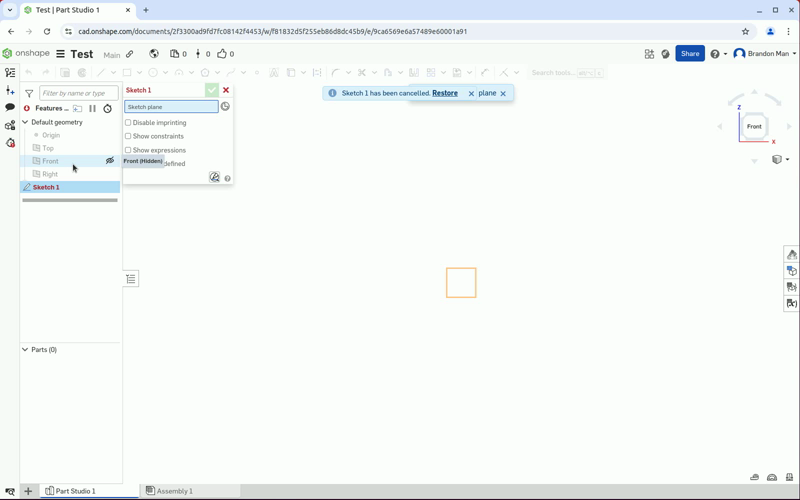
click(73, 163)
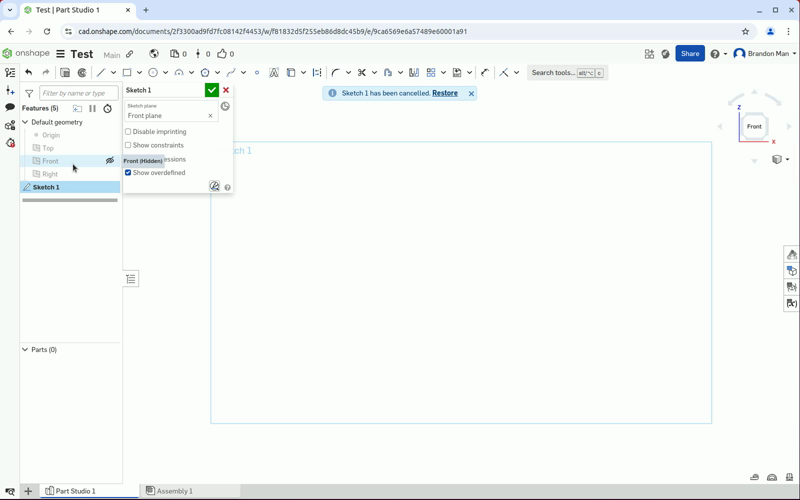
mouse_move(73, 352)
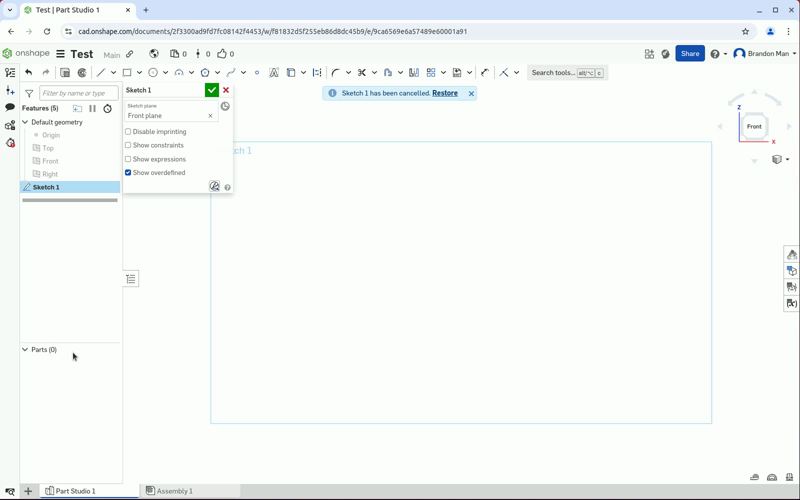
key(y)
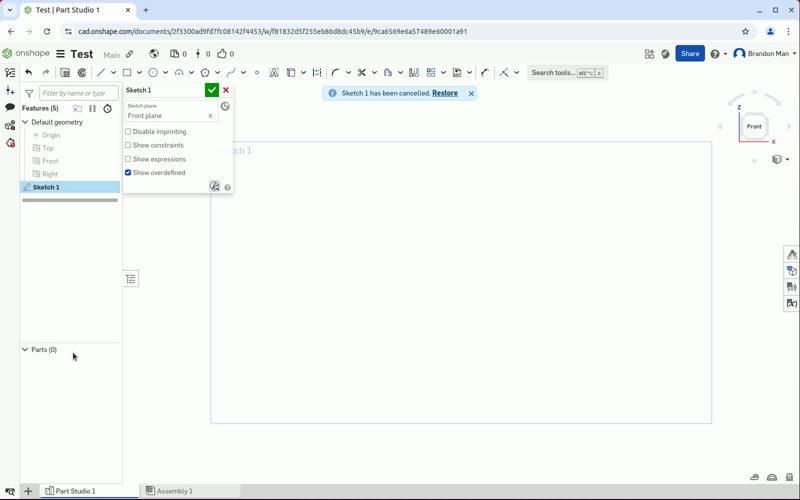
key(l)
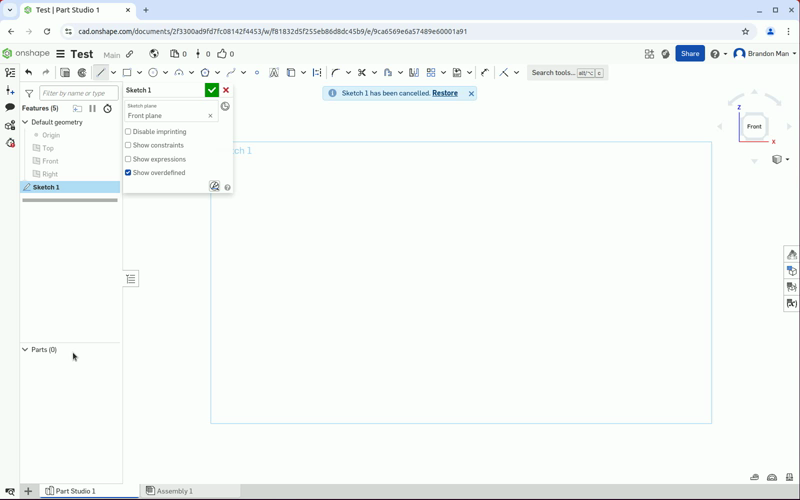
key_down(shift)
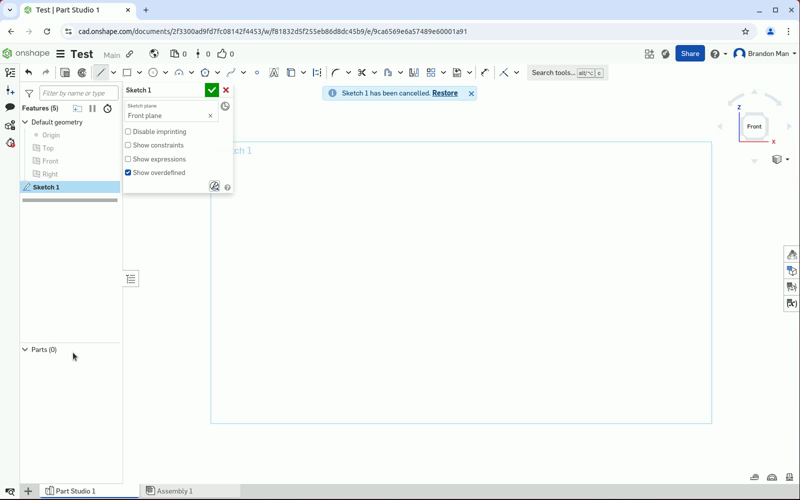
mouse_move(376, 282)
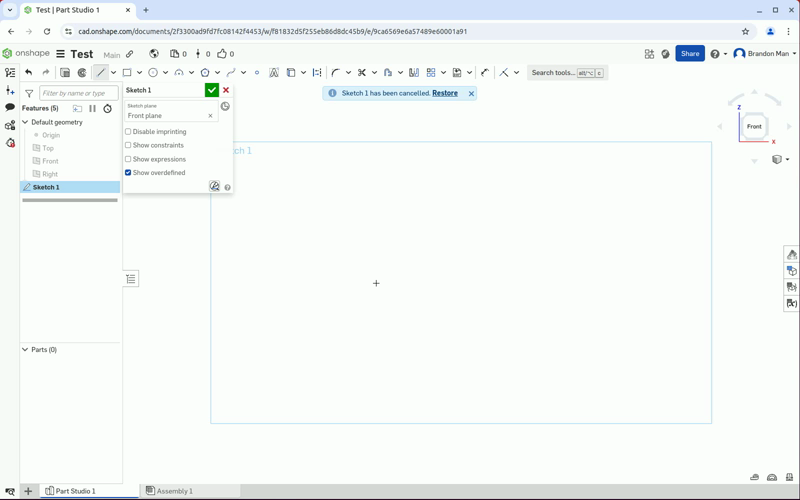
click(376, 282)
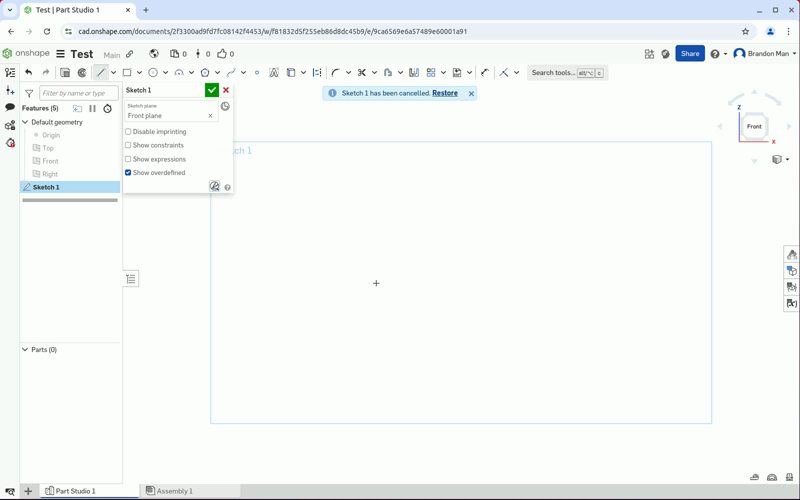
key_up(shift)
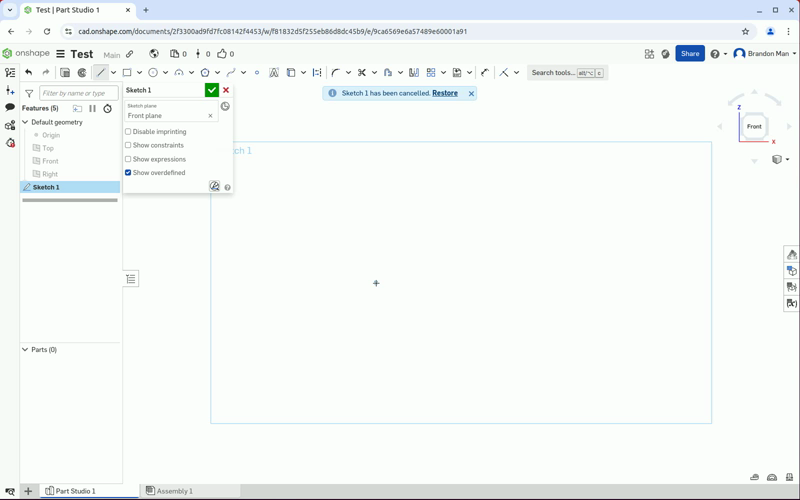
key_down(shift)
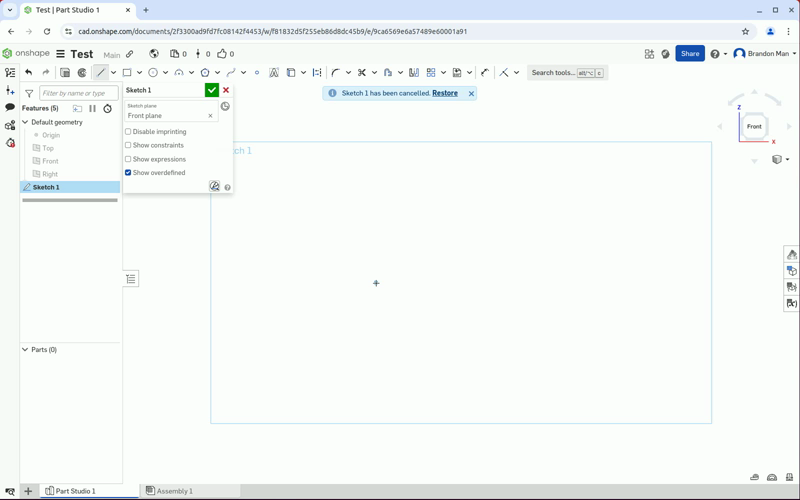
mouse_move(406, 282)
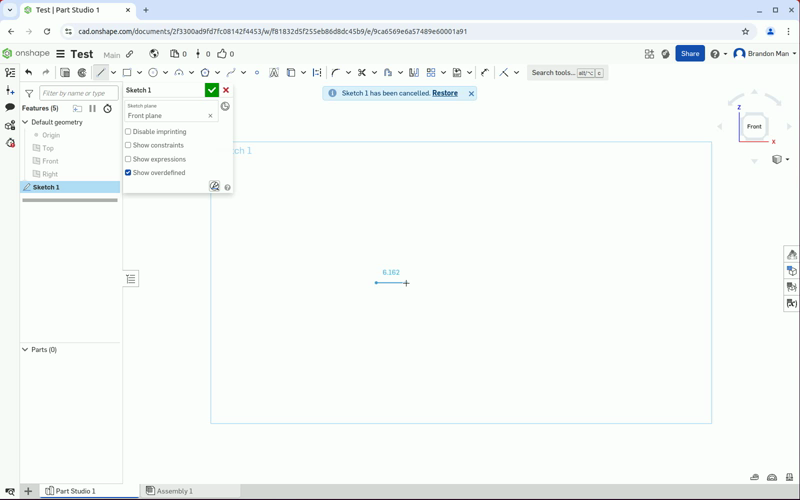
mouse_move(433, 282)
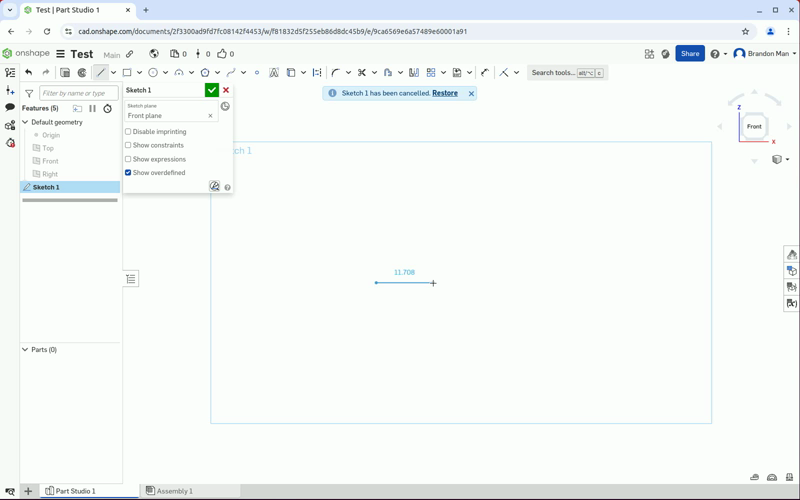
click(433, 282)
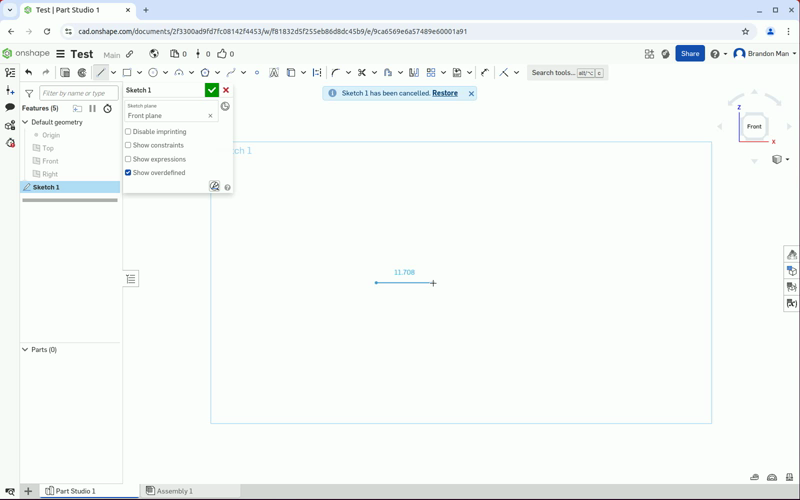
key_up(shift)
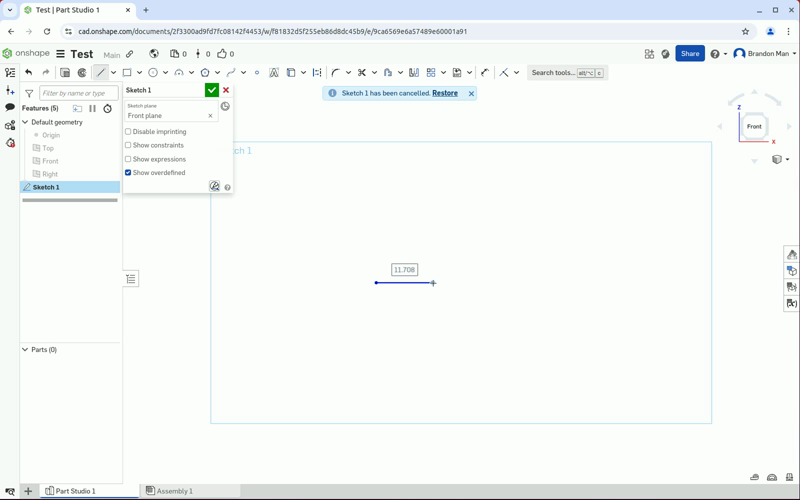
key_down(shift)
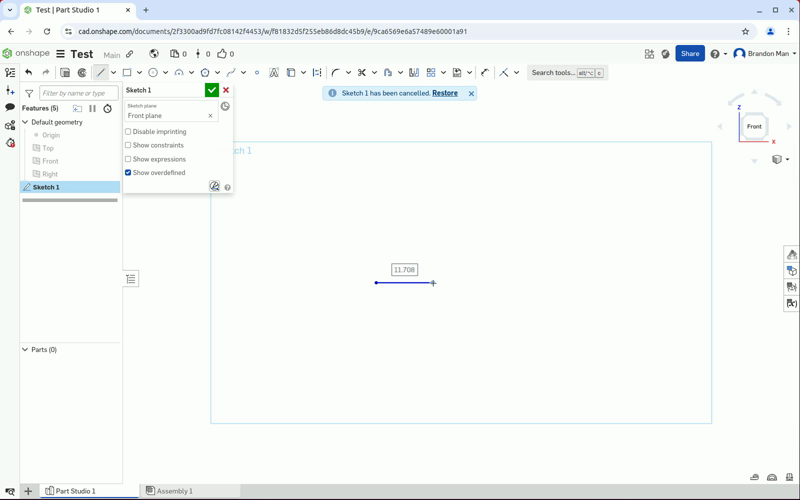
mouse_move(463, 282)
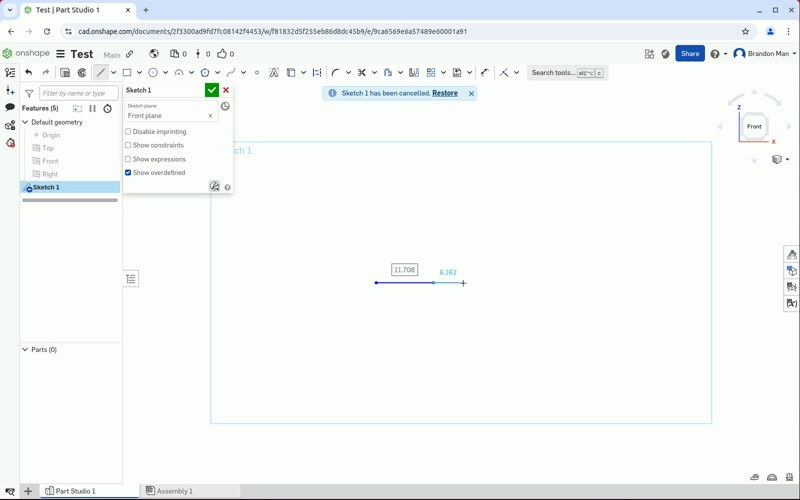
mouse_move(433, 226)
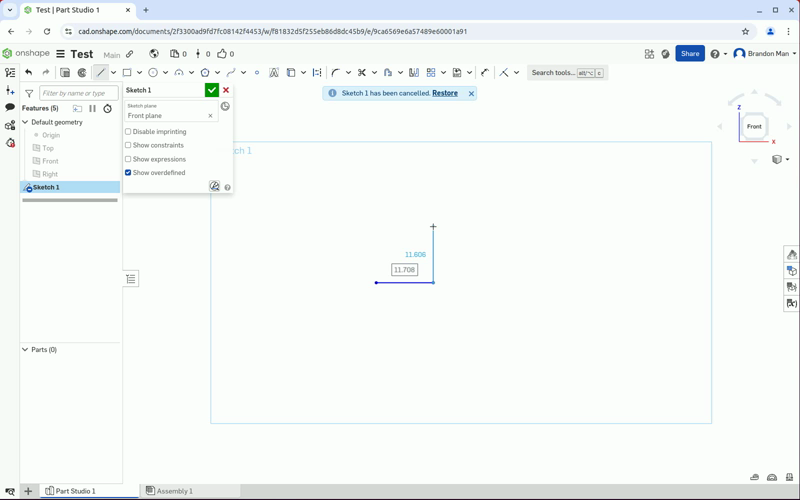
click(433, 226)
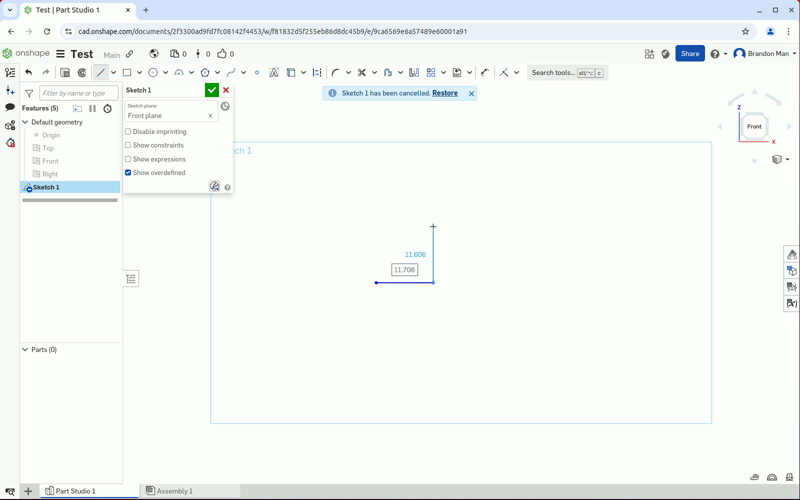
key_up(shift)
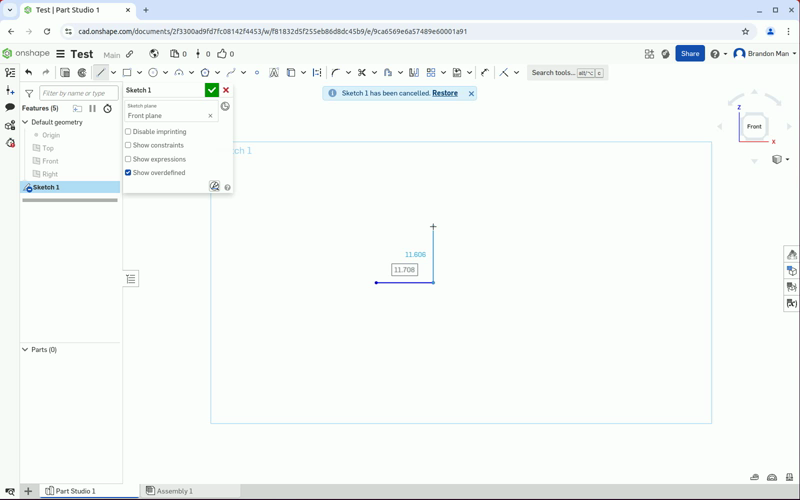
key_down(shift)
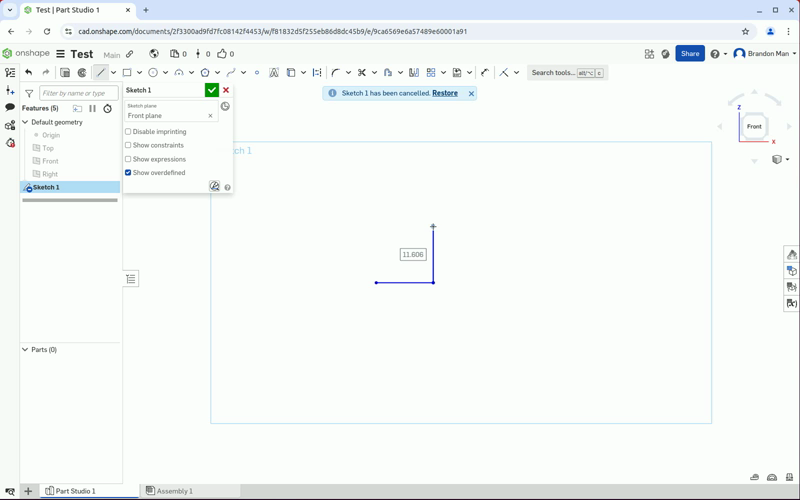
mouse_move(463, 226)
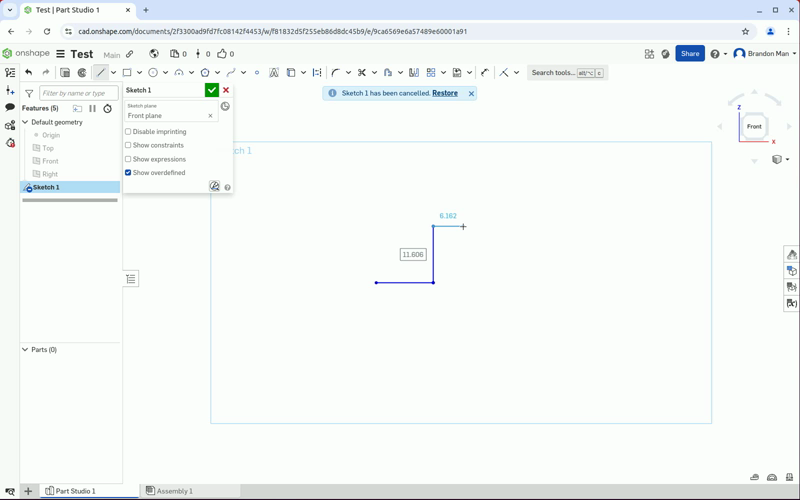
mouse_move(376, 226)
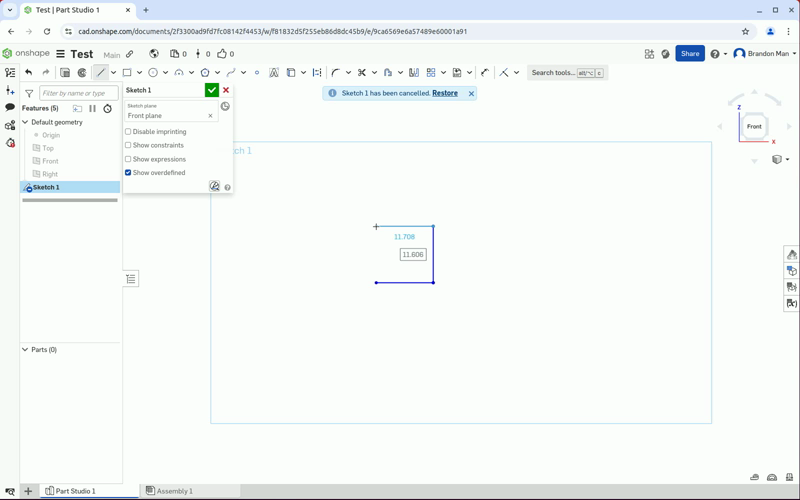
click(376, 226)
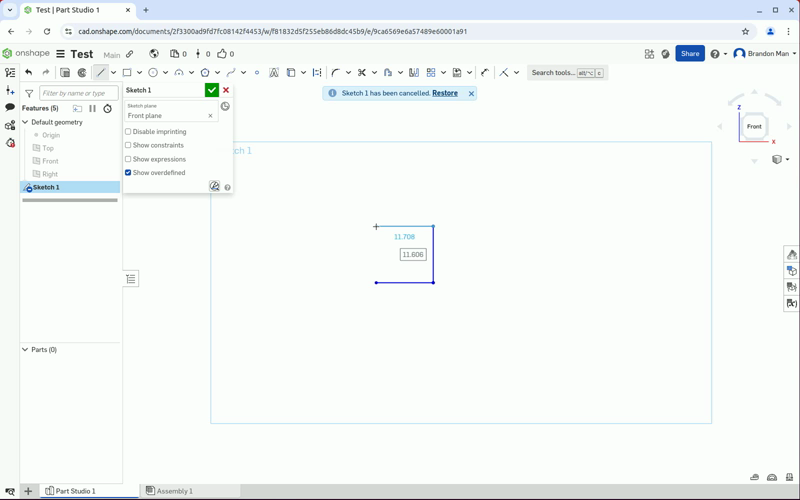
key_up(shift)
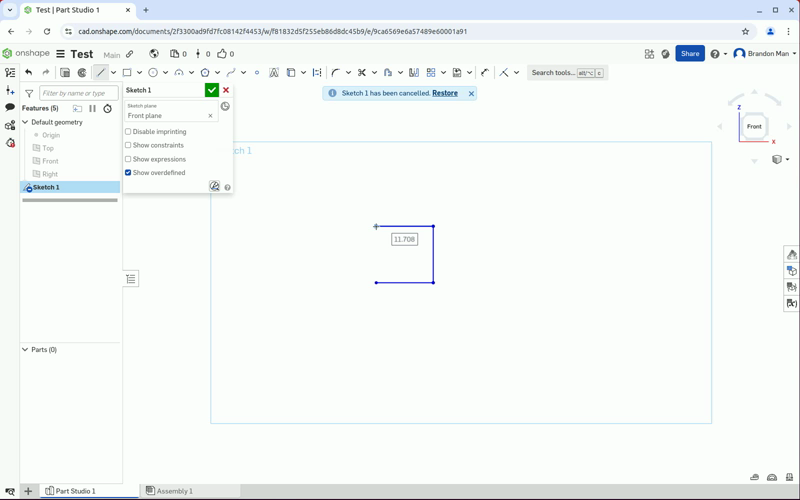
mouse_move(406, 226)
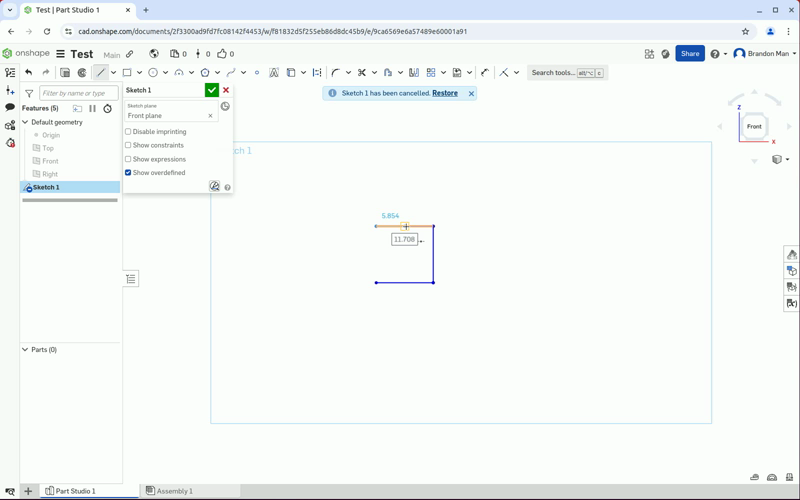
key_down(shift)
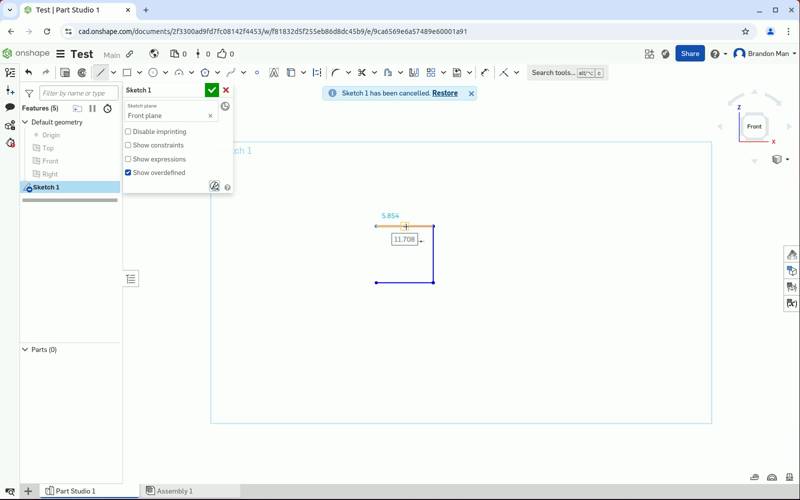
mouse_move(376, 282)
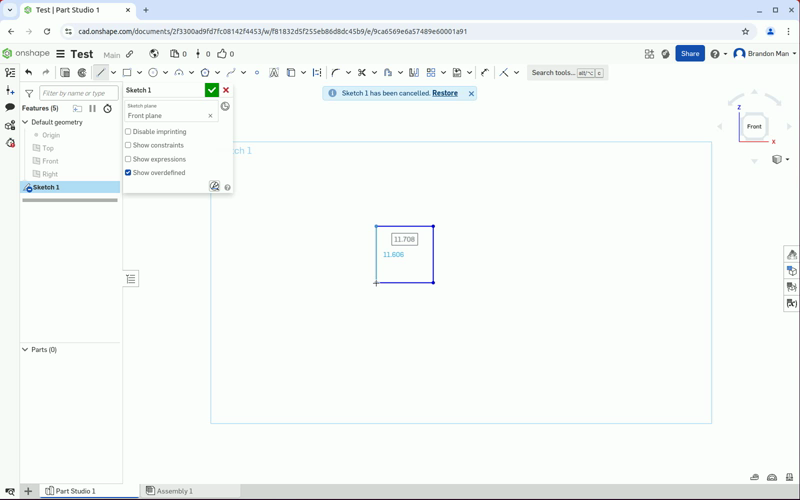
key_up(shift)
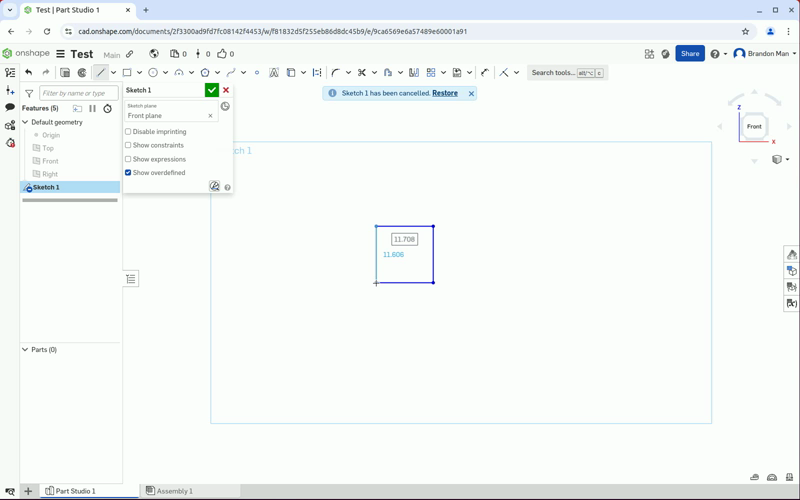
click(376, 282)
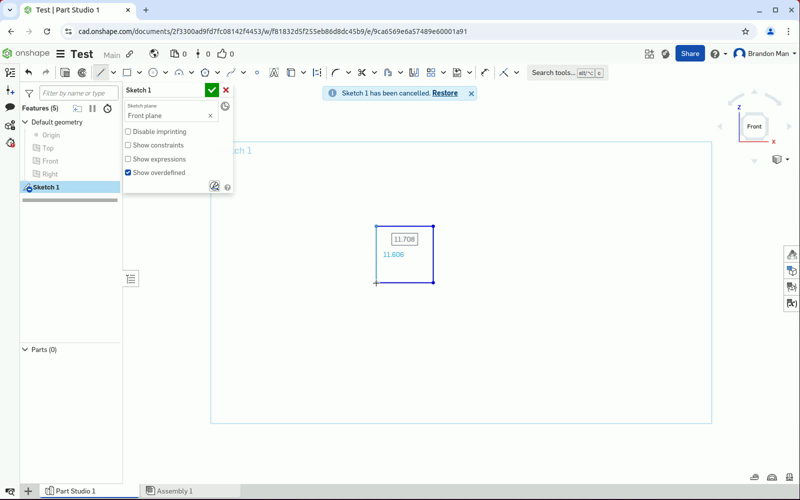
key(esc)
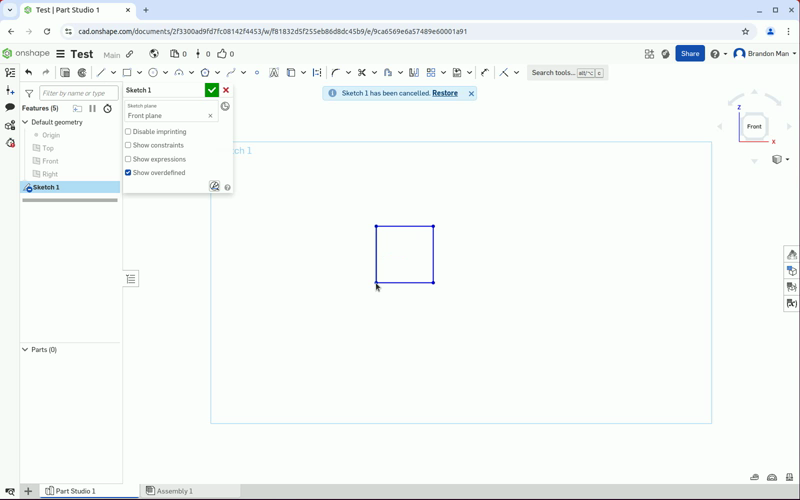
mouse_move(386, 236)
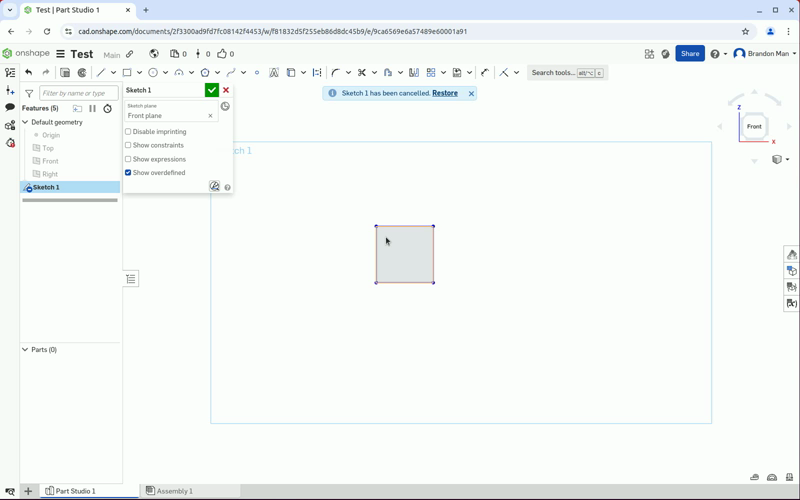
click(386, 236)
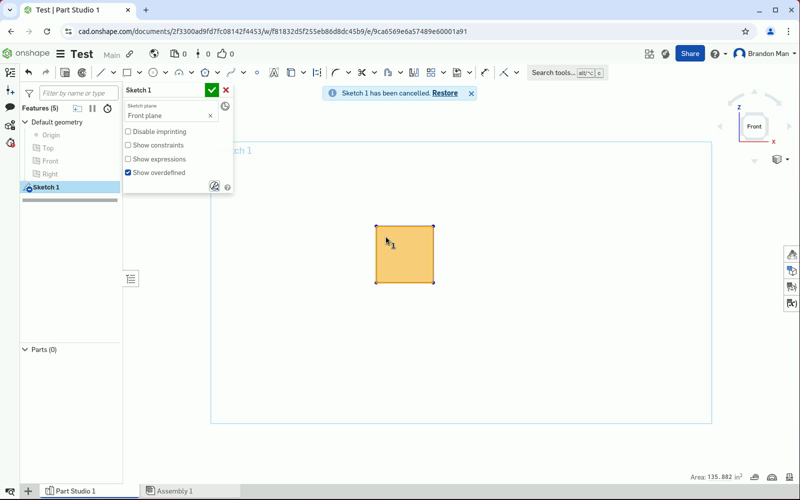
mouse_move(73, 352)
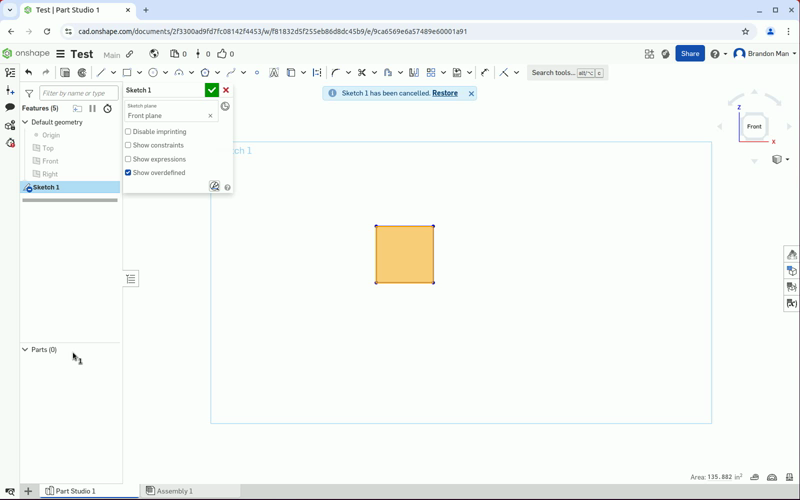
key(shift+y)
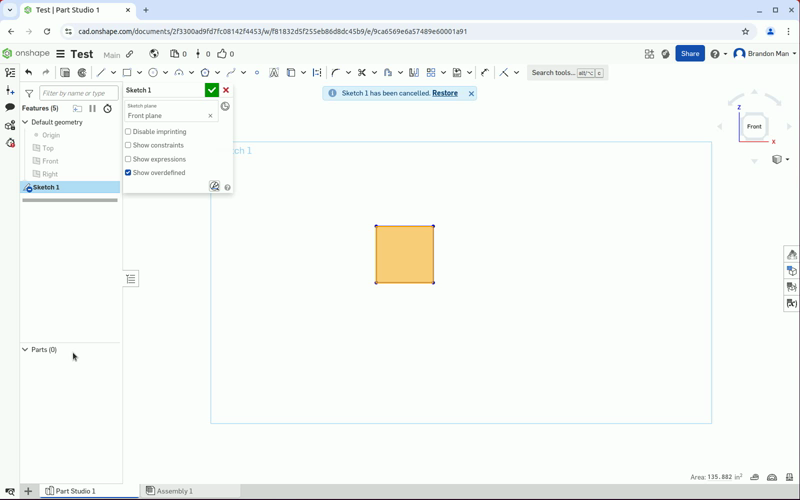
key(shift+e)
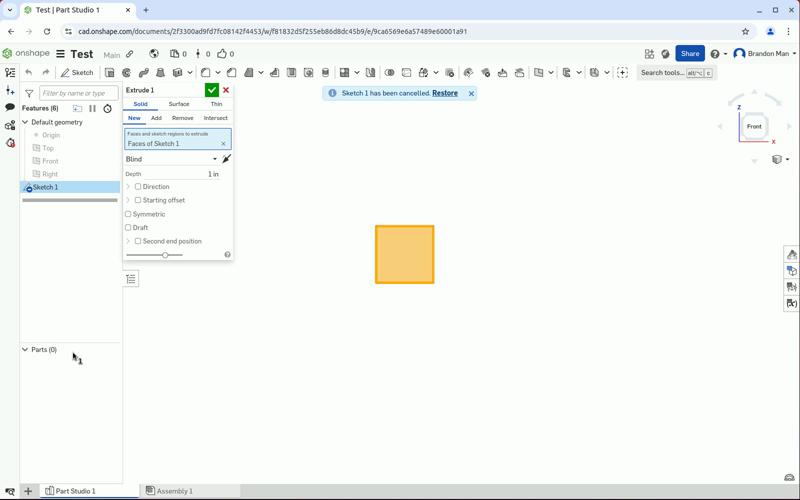
mouse_move(143, 106)
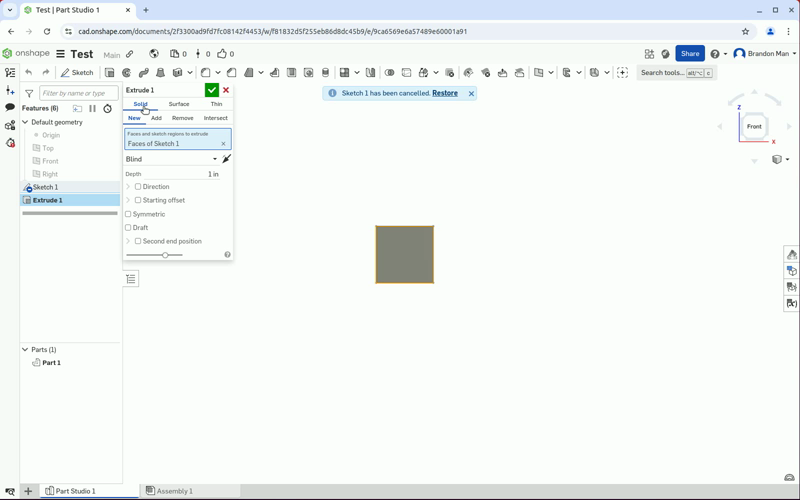
click(143, 106)
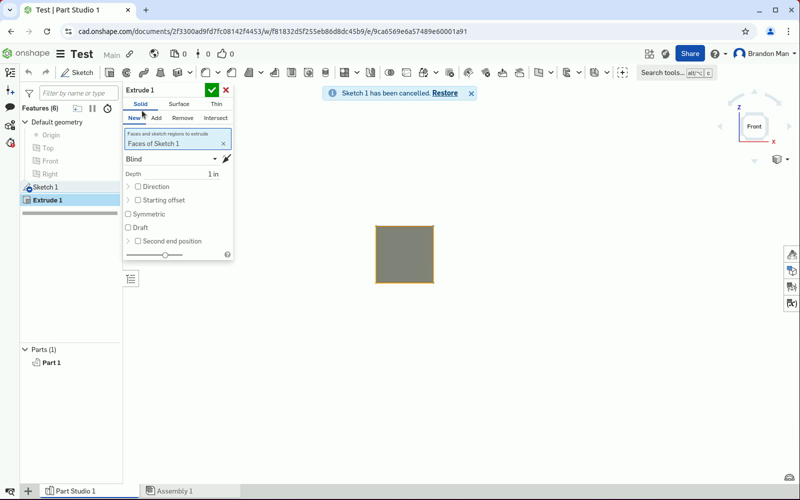
mouse_move(137, 120)
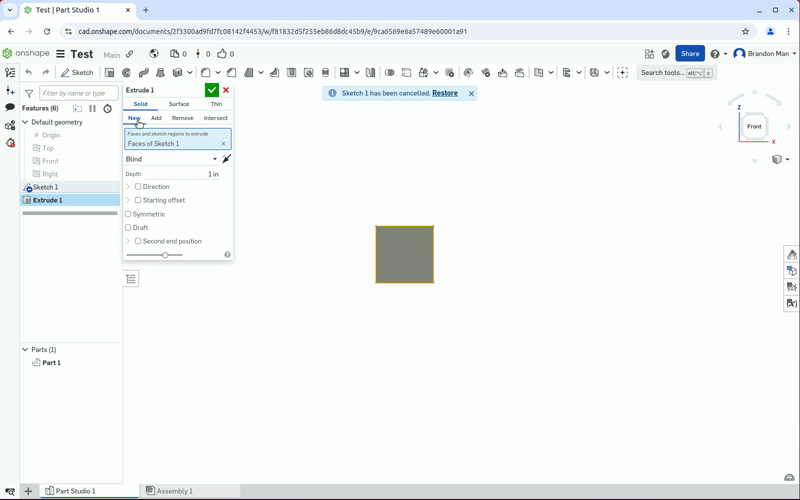
click(137, 120)
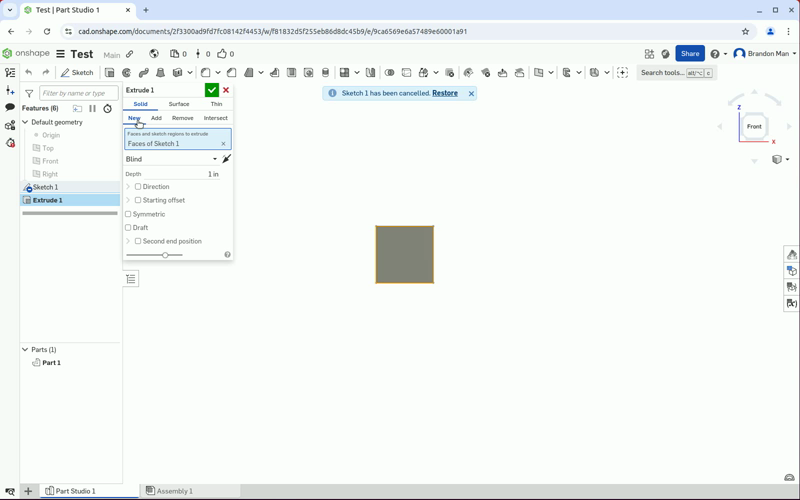
key(tab, 4)
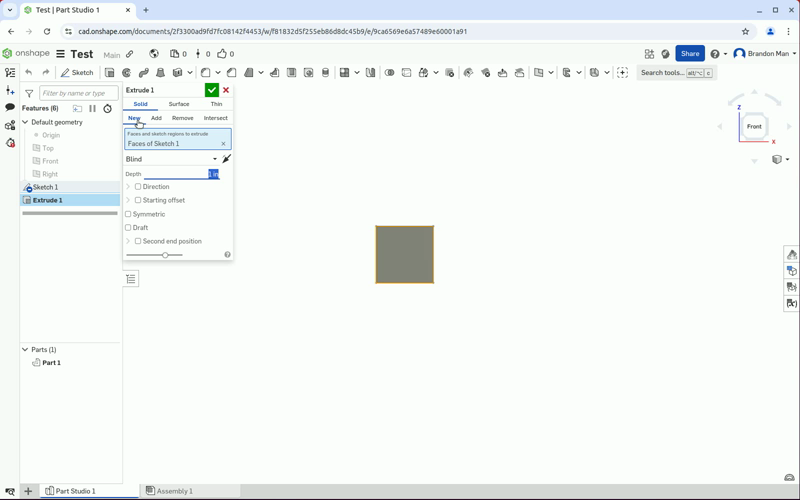
text(14.442)
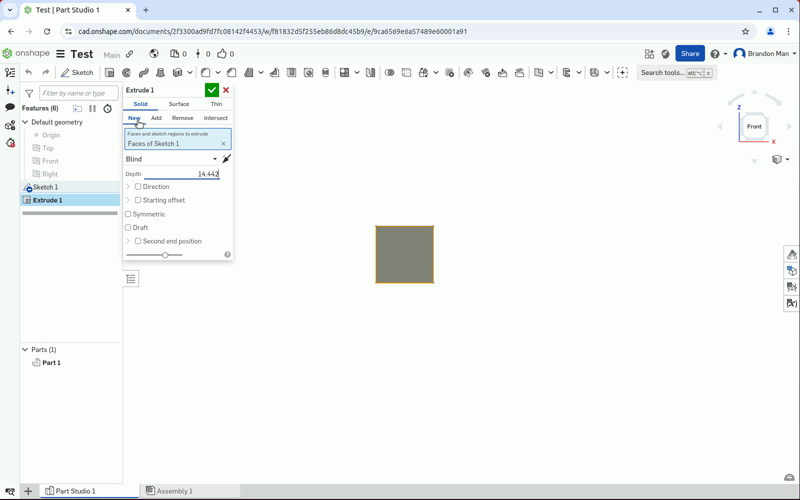
key(tab, 3)
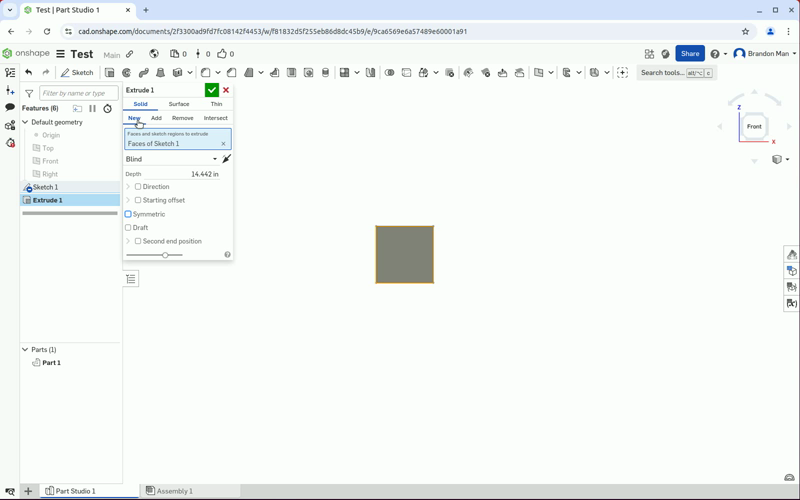
key(space)
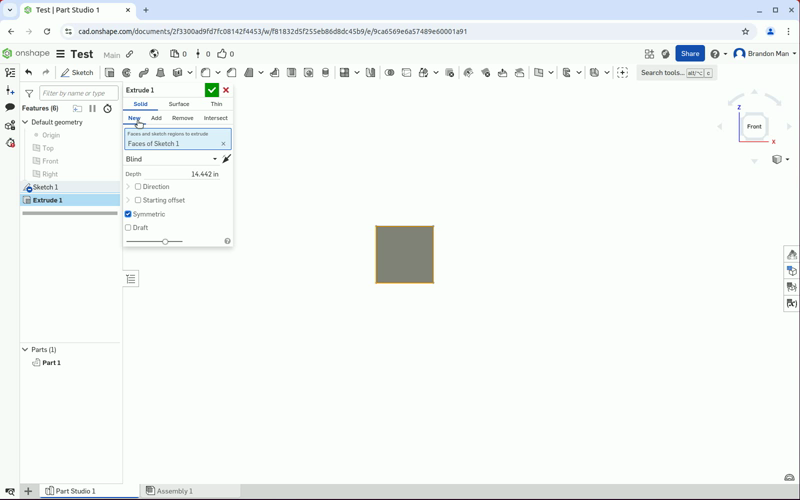
key(enter)
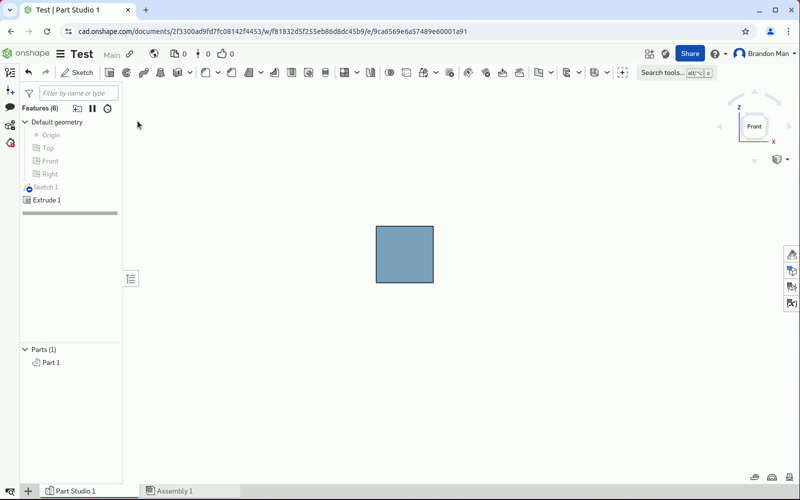
key(shift+h)
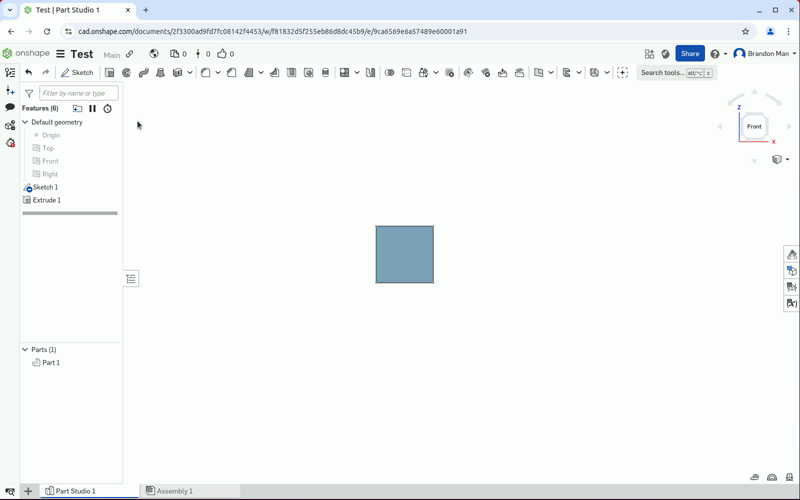
key(shift+h)
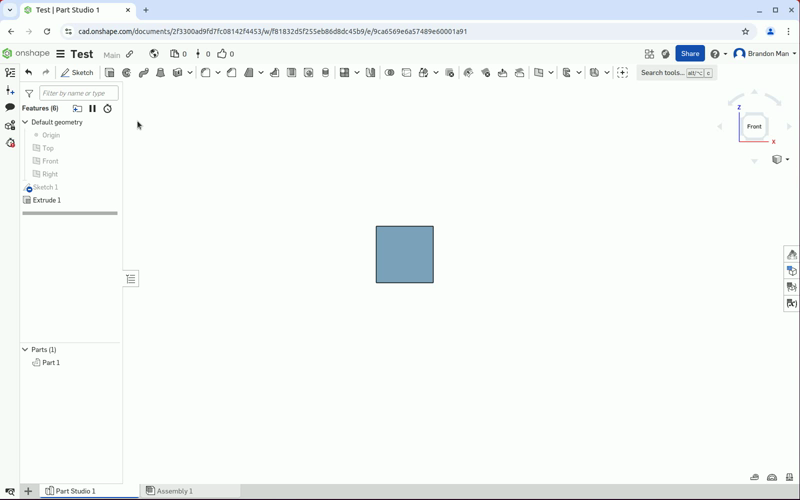
mouse_move(73, 189)
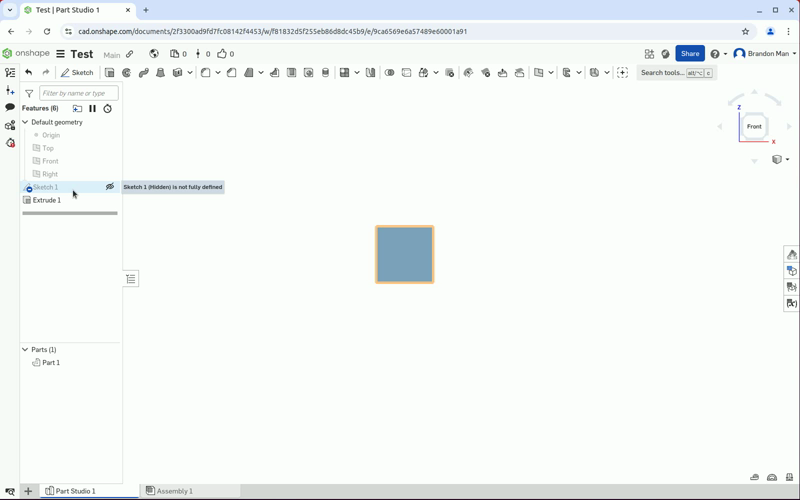
click(73, 189)
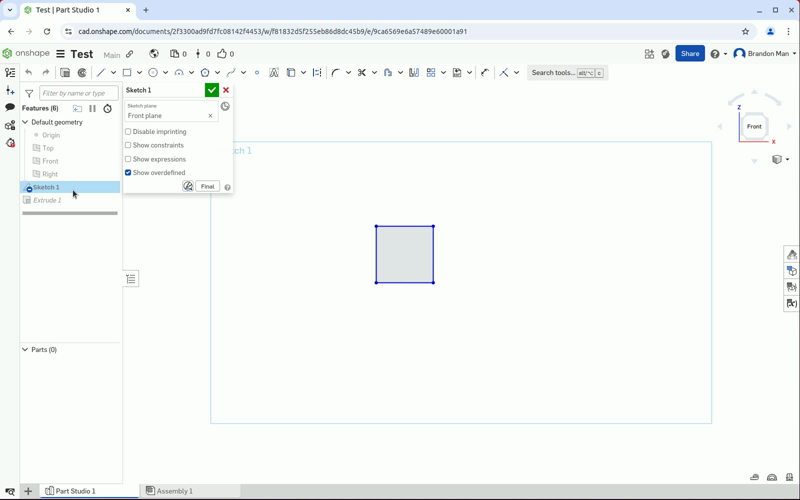
mouse_move(229, 92)
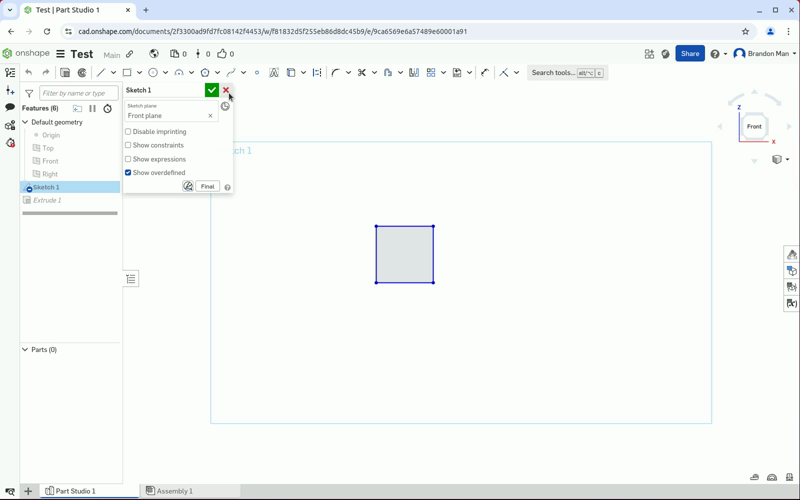
click(229, 92)
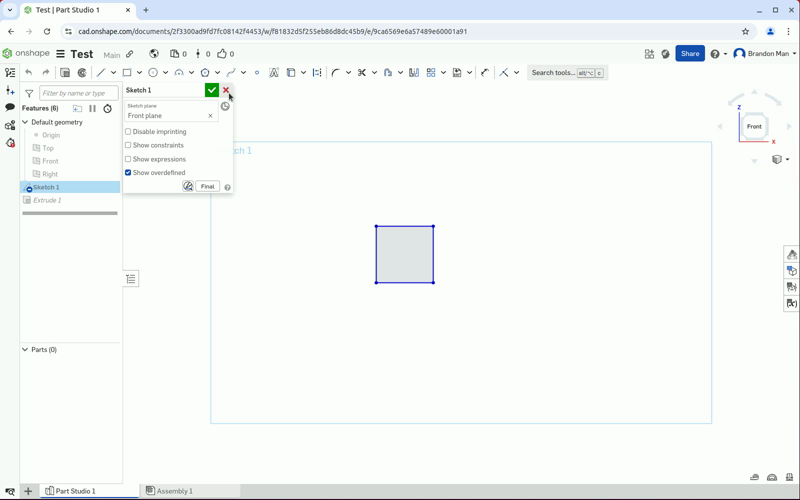
key(shift+s)
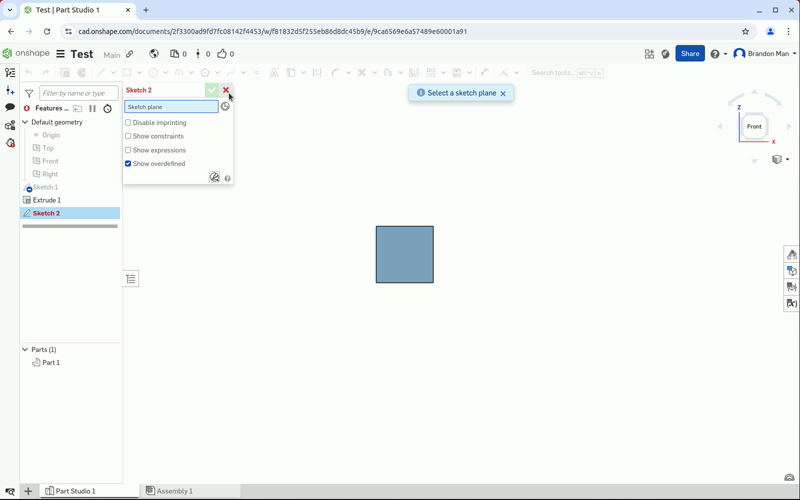
mouse_move(73, 163)
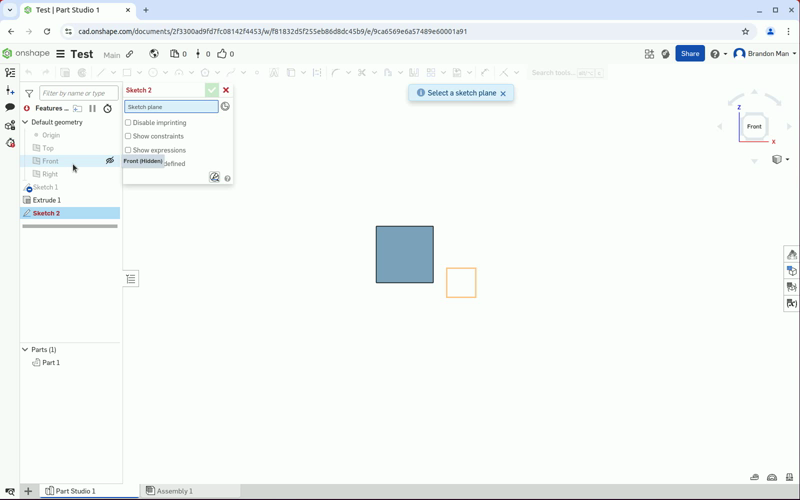
click(73, 163)
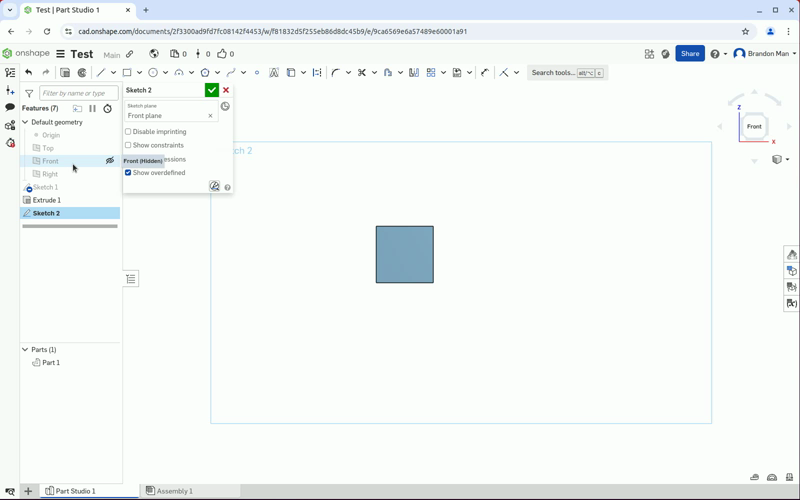
mouse_move(73, 352)
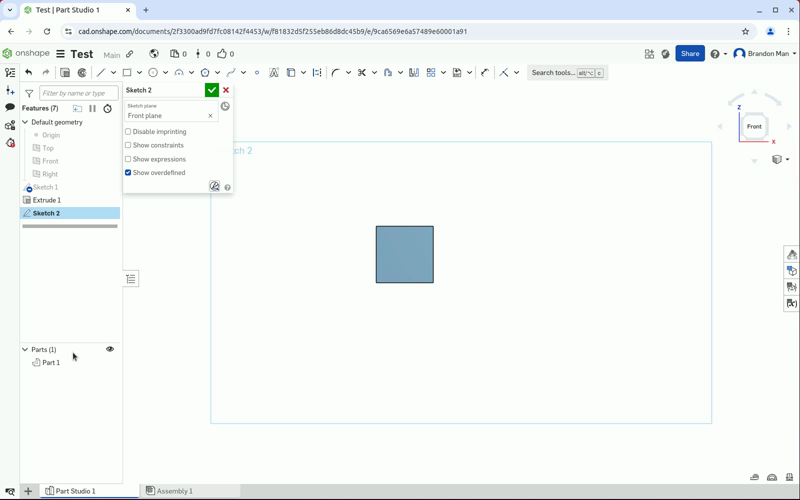
key(y)
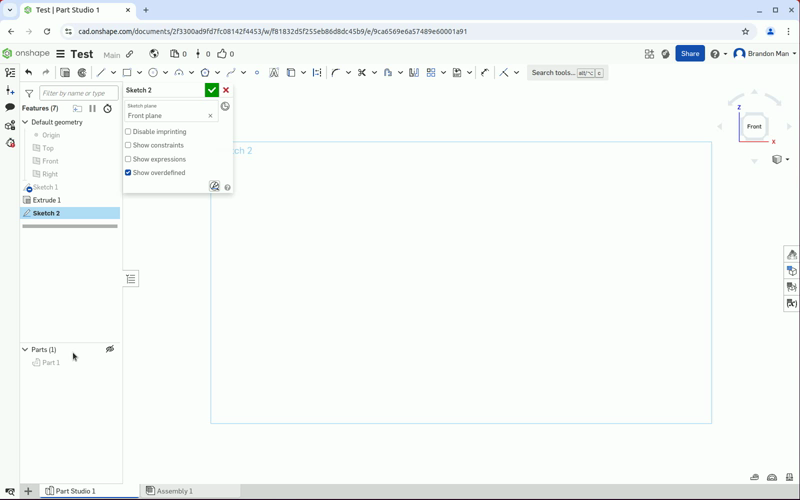
key(l)
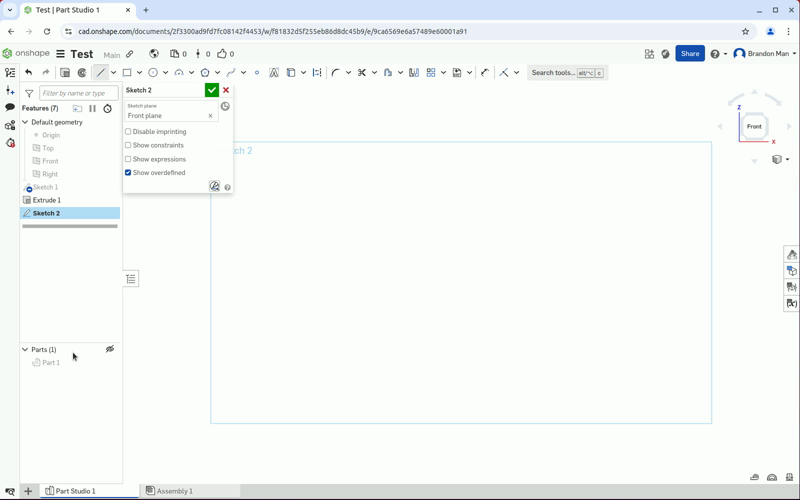
key_down(shift)
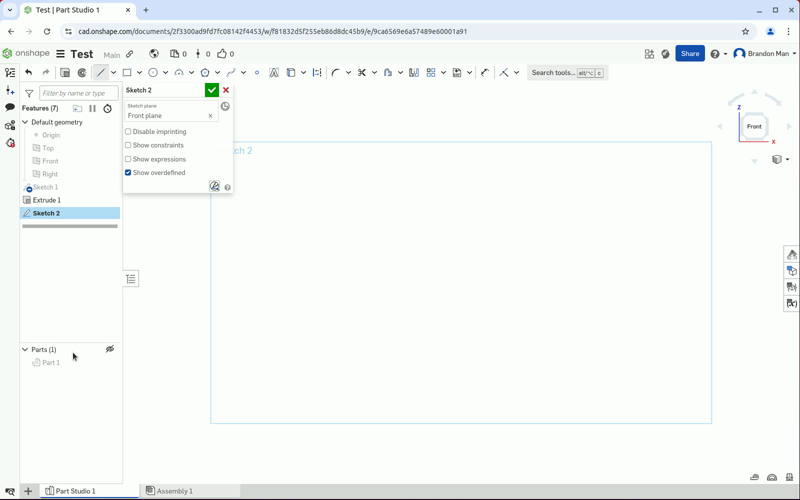
mouse_move(489, 282)
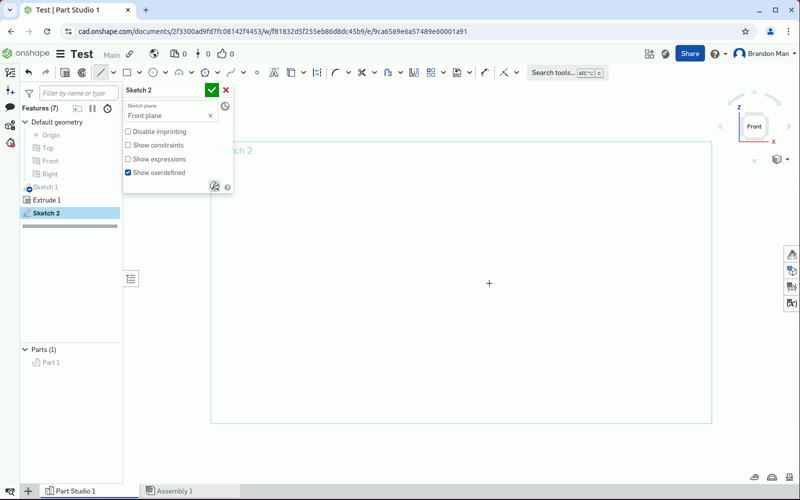
click(489, 282)
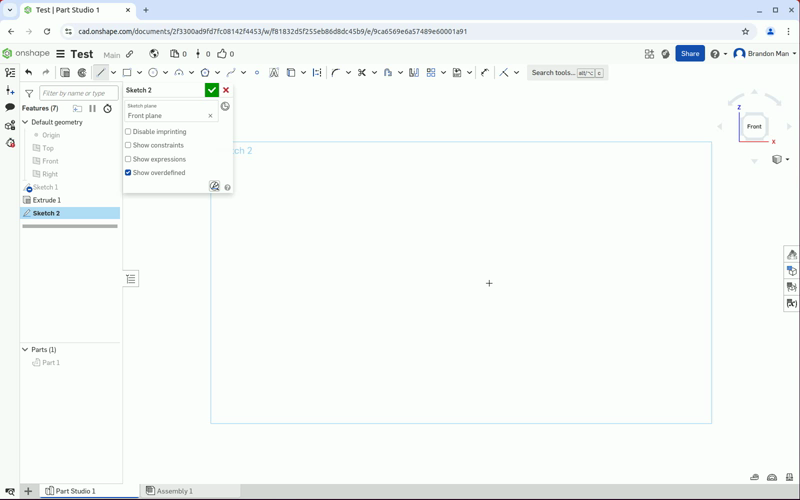
key_up(shift)
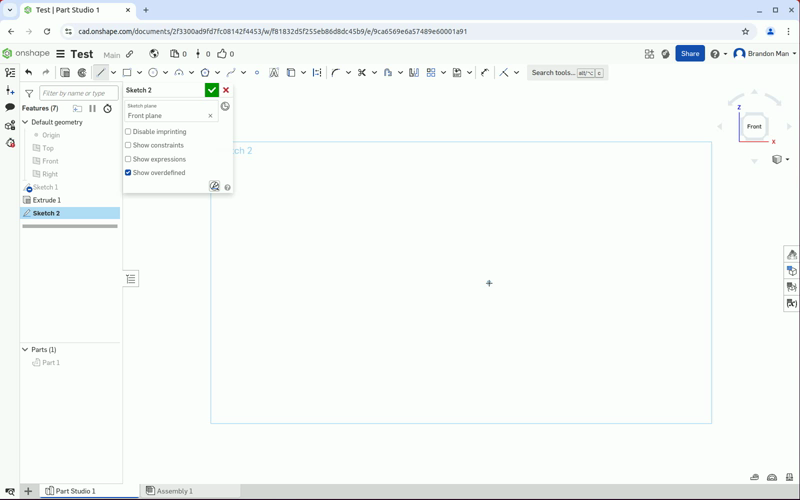
key_down(shift)
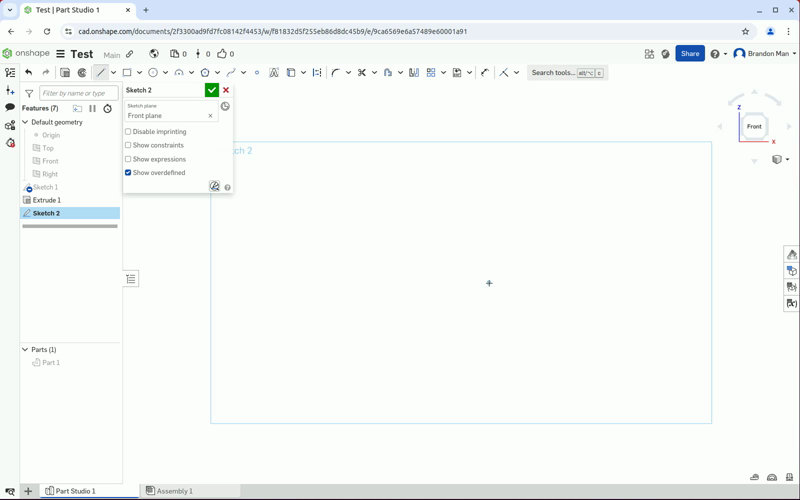
mouse_move(519, 282)
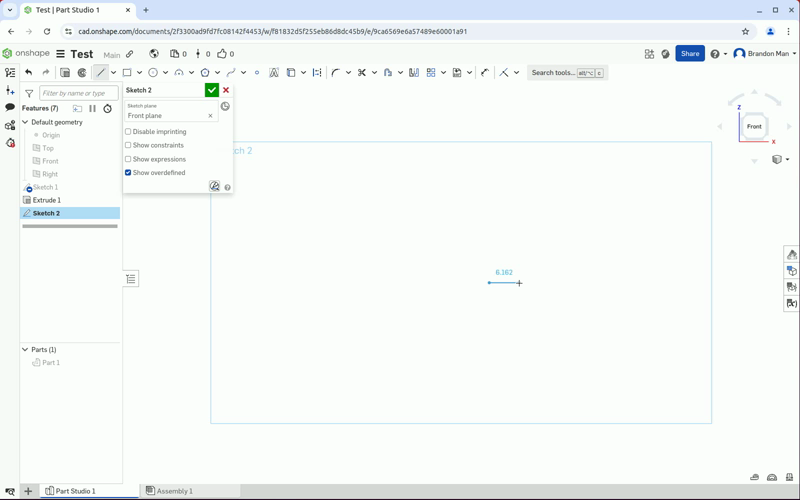
mouse_move(545, 282)
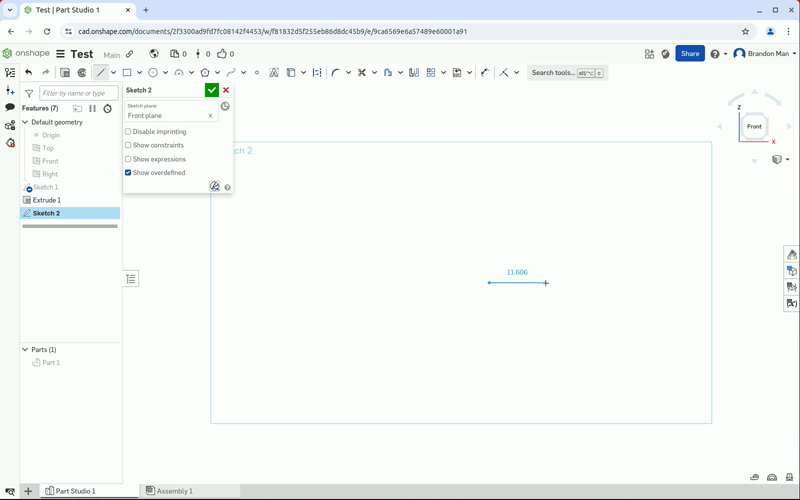
click(545, 282)
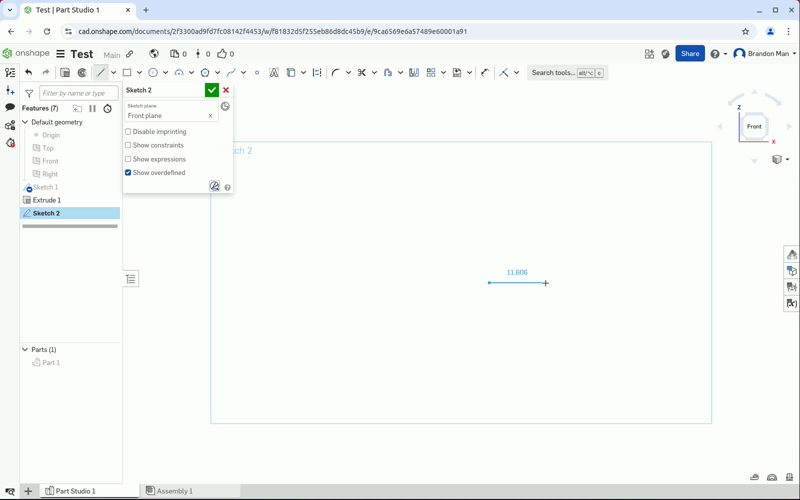
key_up(shift)
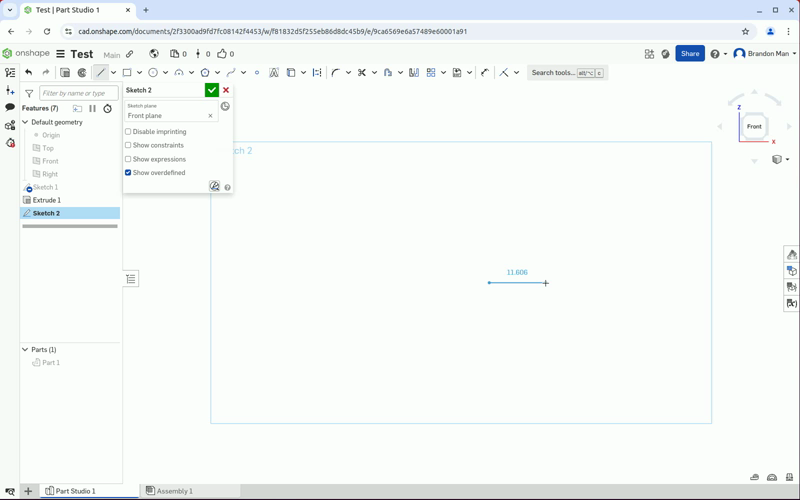
key_down(shift)
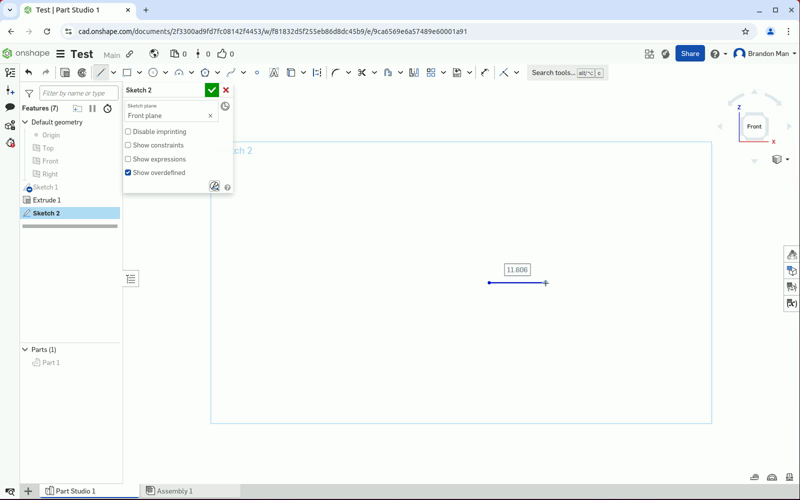
mouse_move(575, 282)
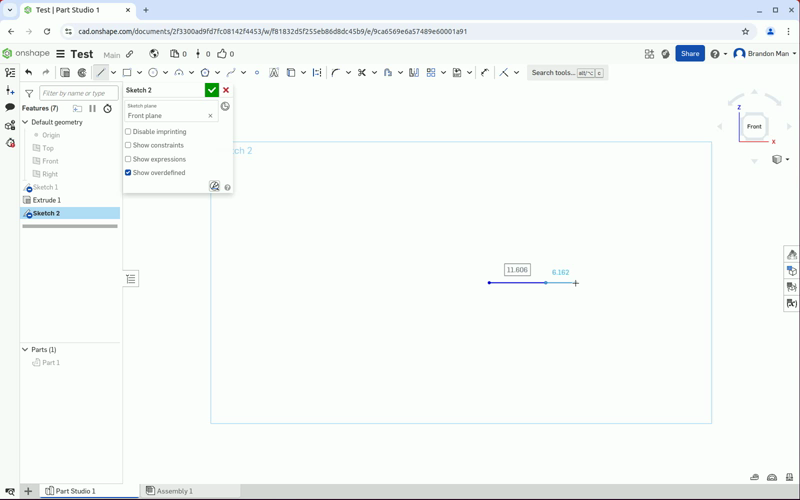
mouse_move(545, 226)
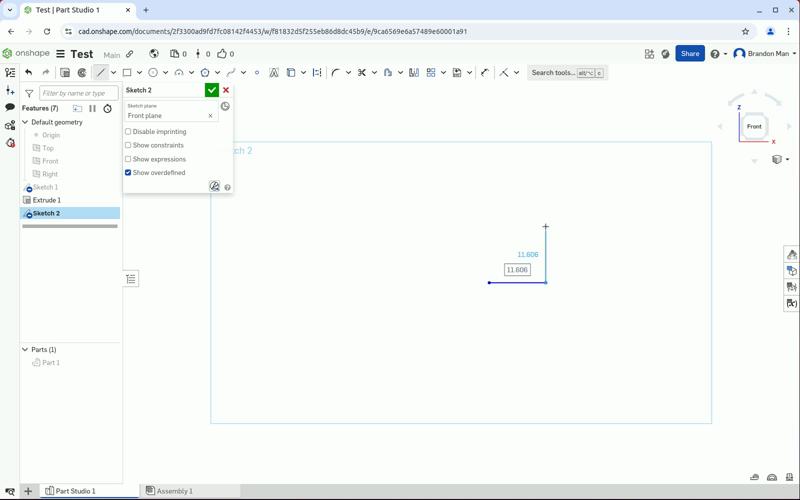
click(545, 226)
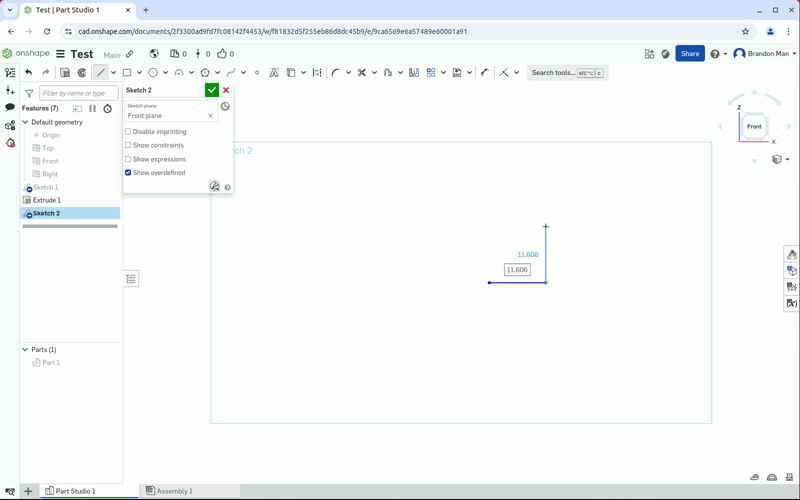
key_up(shift)
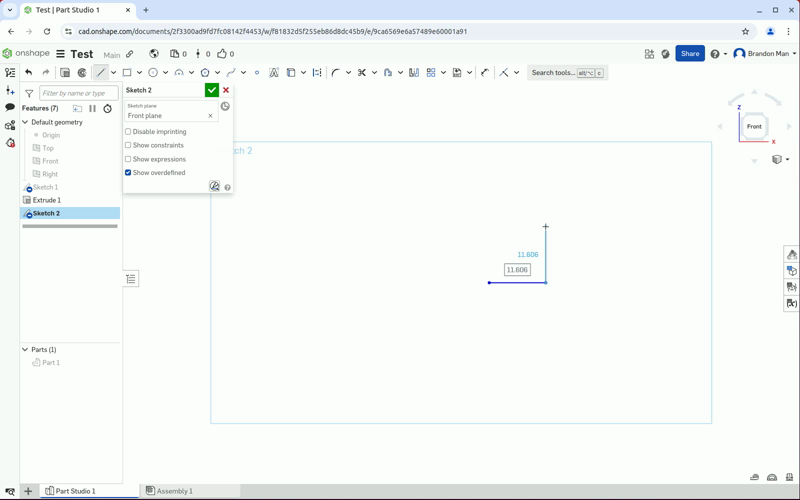
key_down(shift)
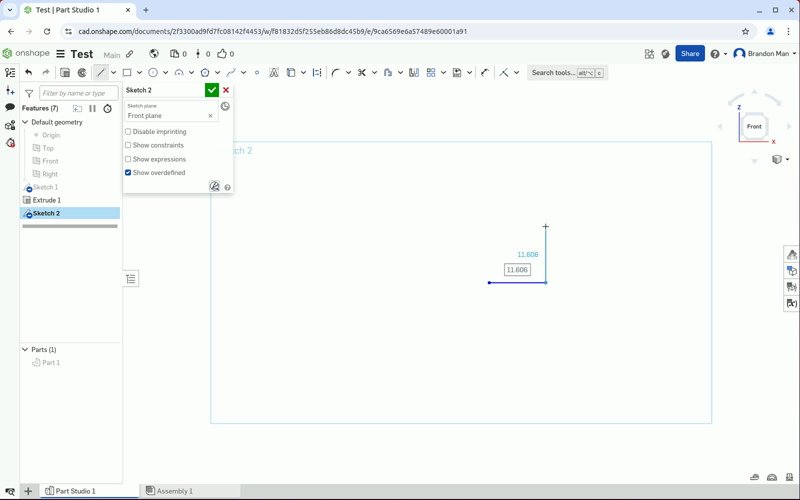
mouse_move(575, 226)
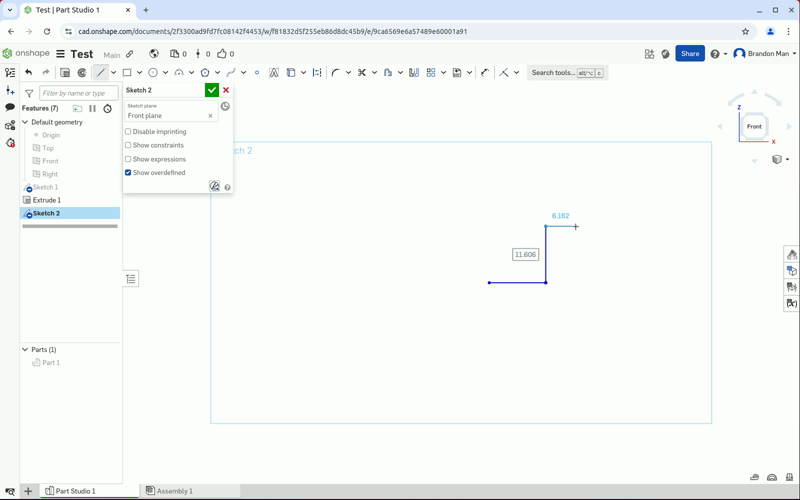
mouse_move(489, 226)
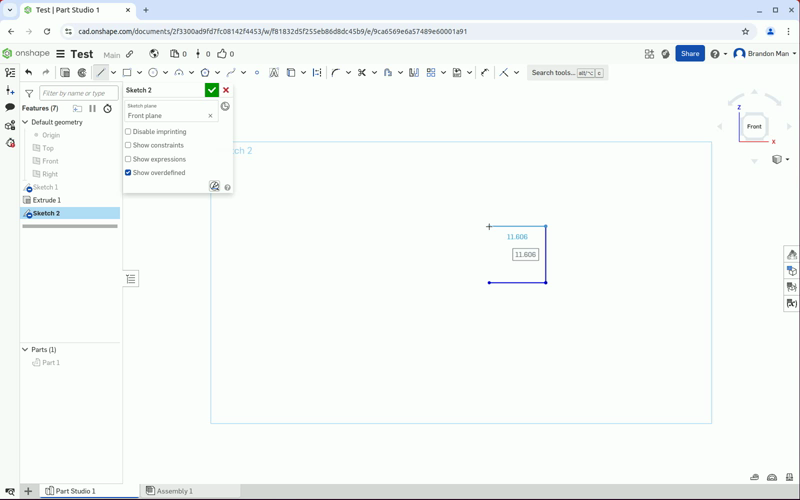
click(489, 226)
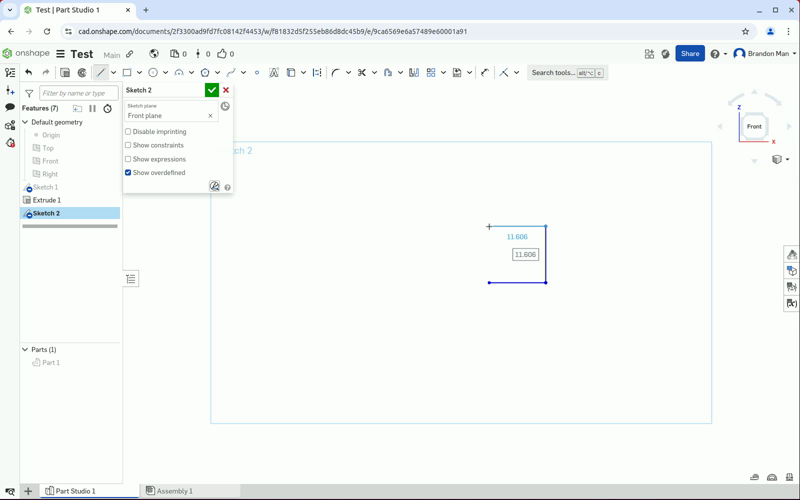
key_up(shift)
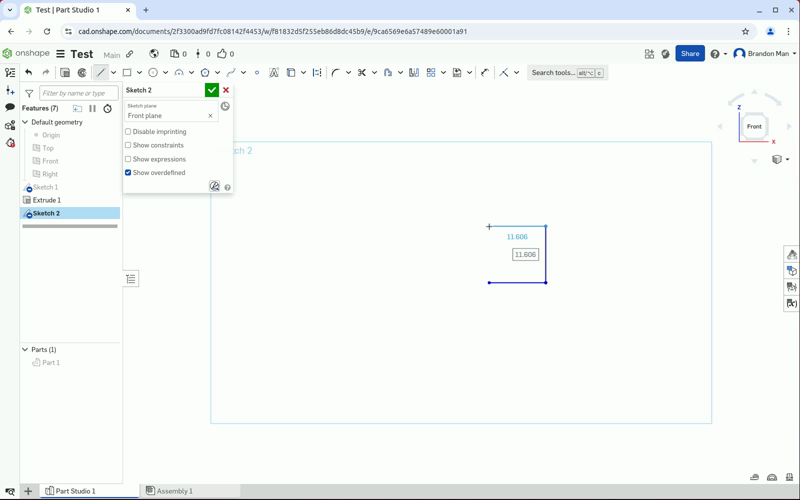
mouse_move(519, 226)
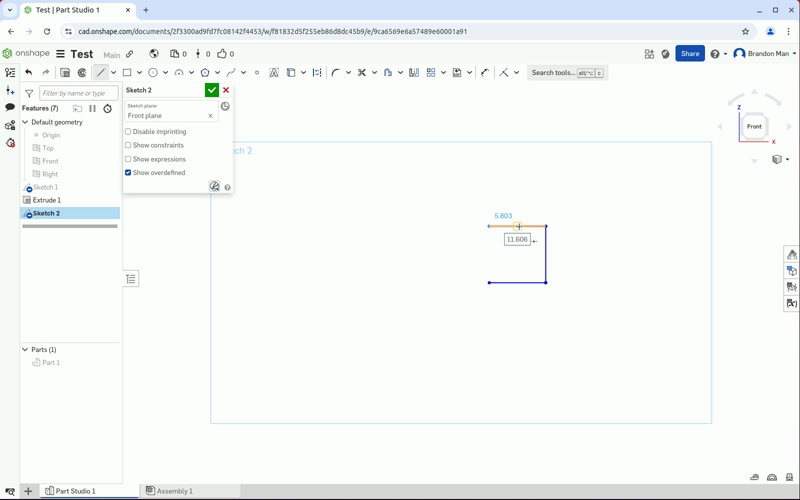
key_down(shift)
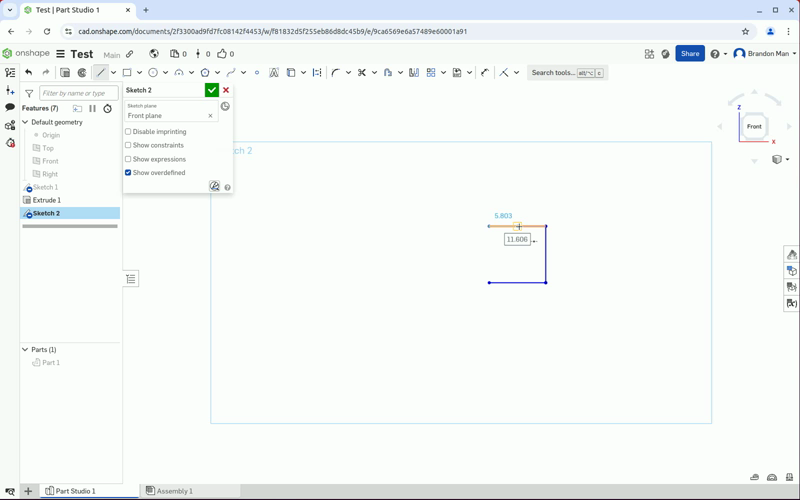
mouse_move(489, 282)
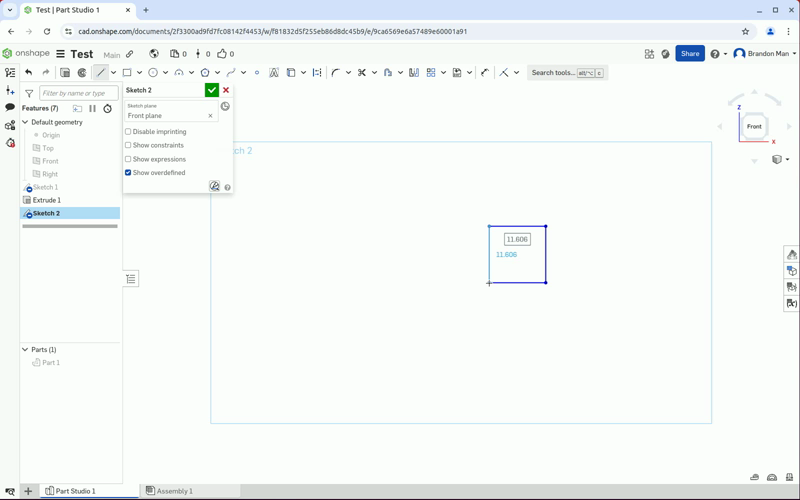
key_up(shift)
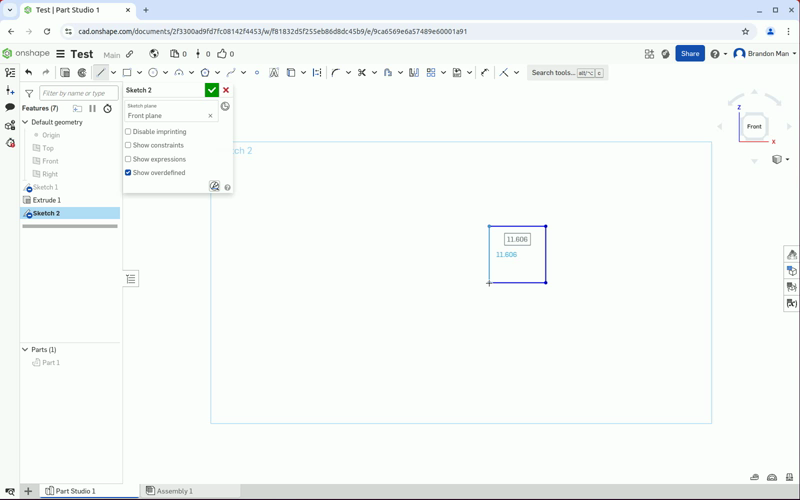
click(489, 282)
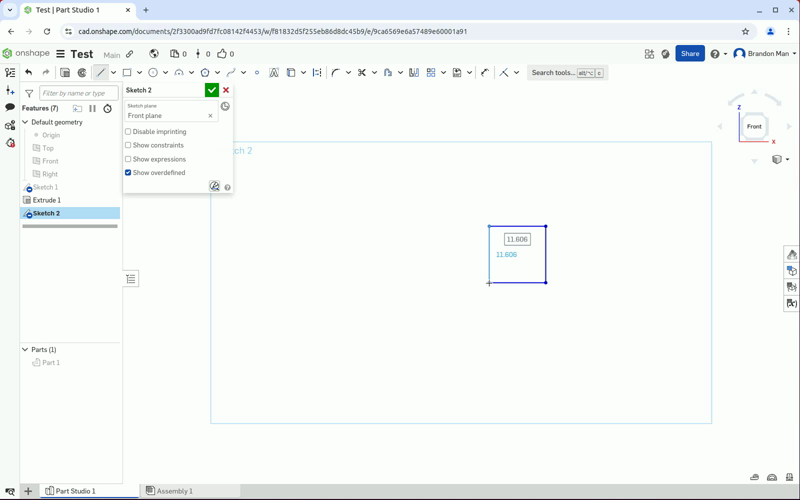
key(esc)
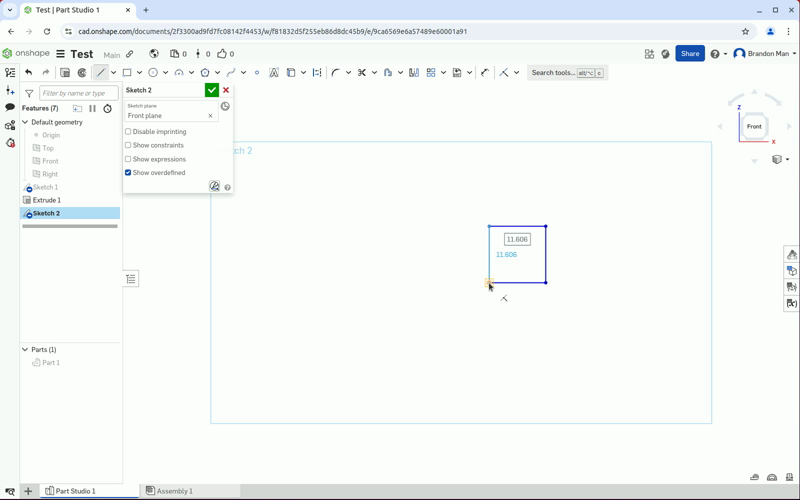
mouse_move(521, 240)
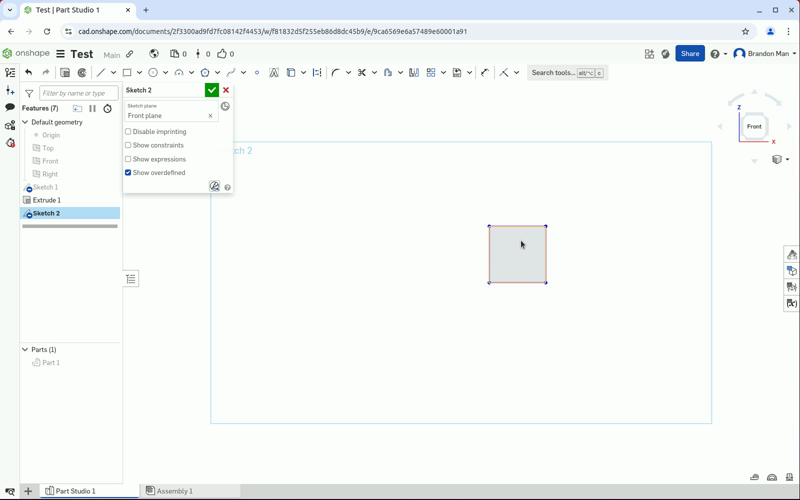
click(521, 240)
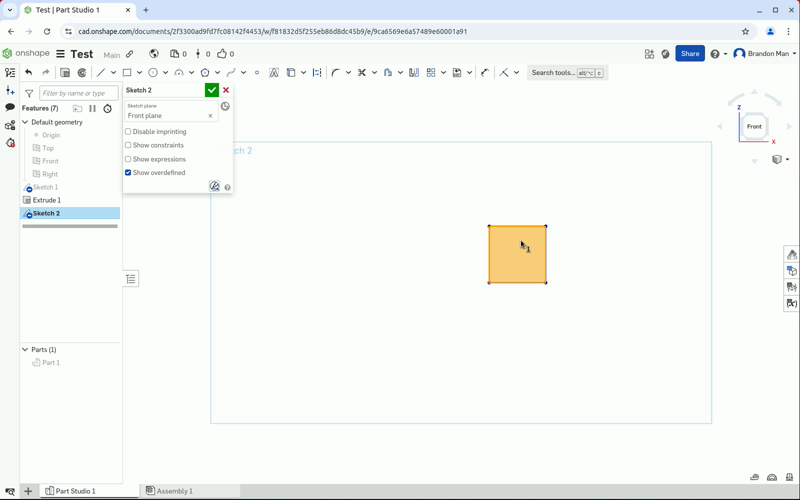
mouse_move(73, 352)
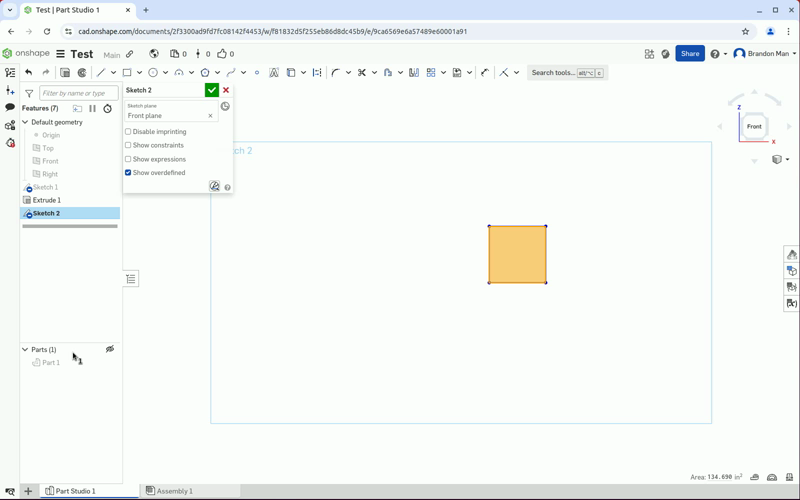
key(shift+y)
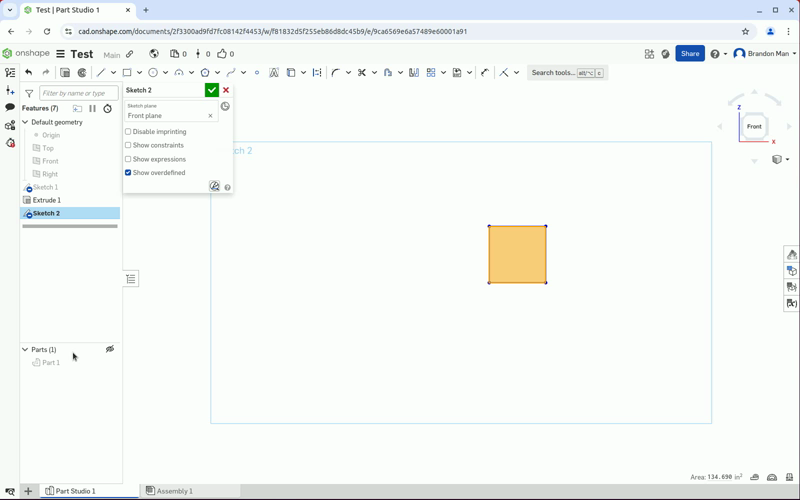
key(shift+e)
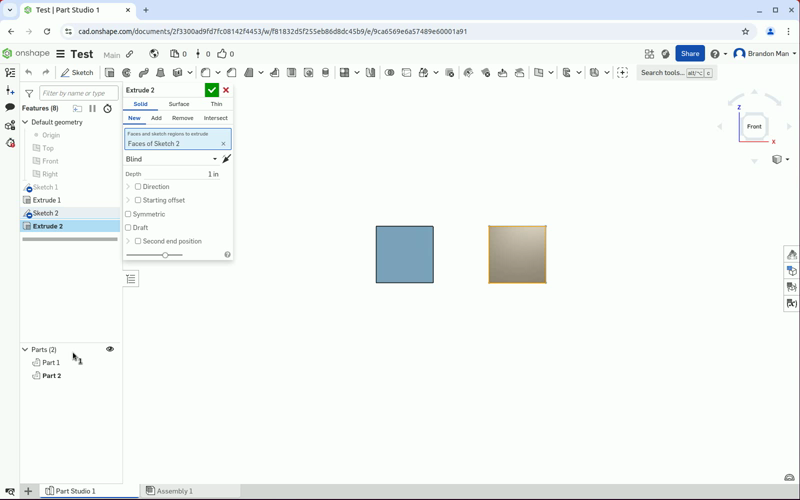
mouse_move(143, 106)
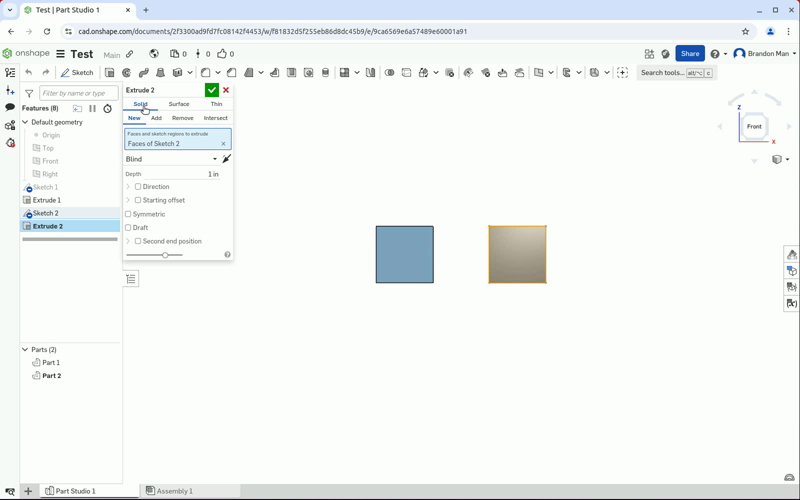
click(143, 106)
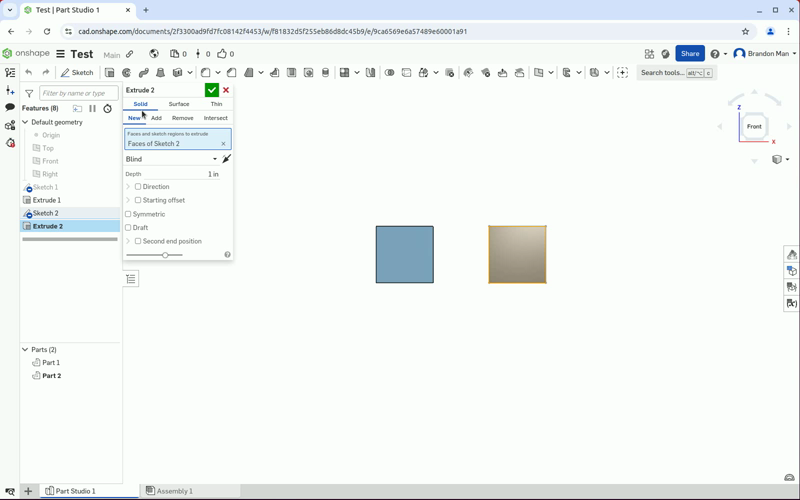
mouse_move(137, 120)
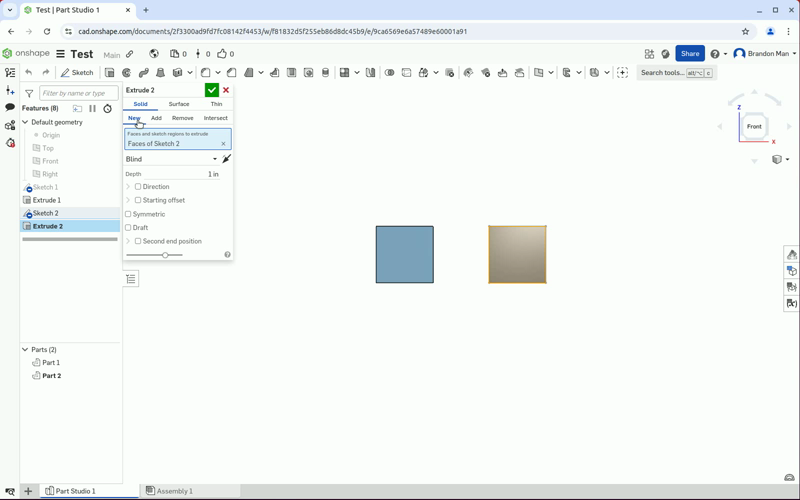
click(137, 120)
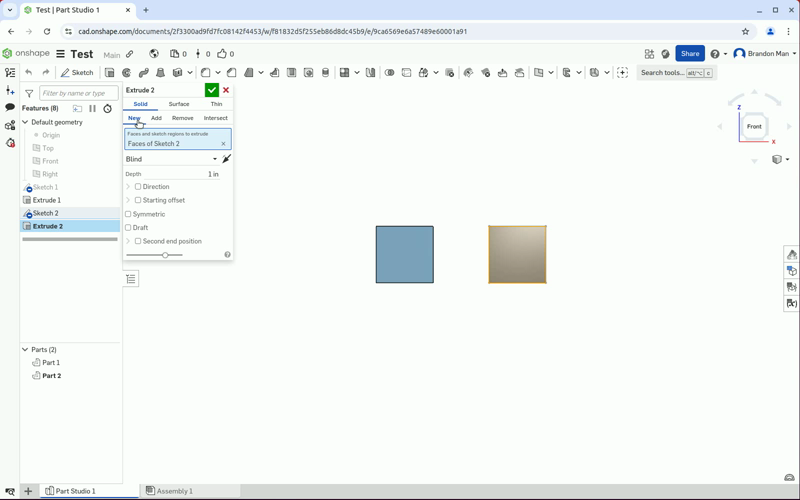
key(tab, 4)
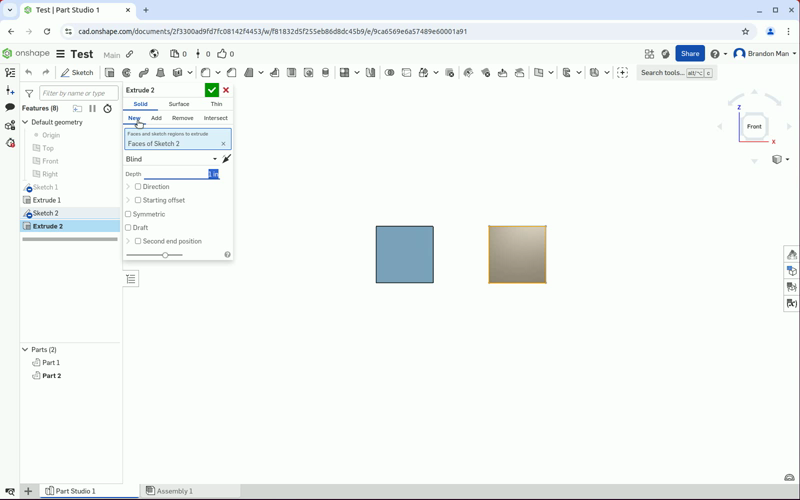
text(14.442)
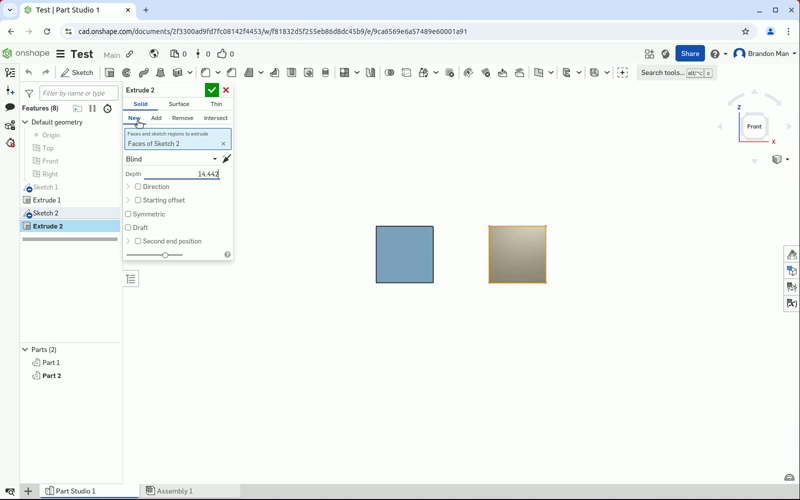
key(tab, 3)
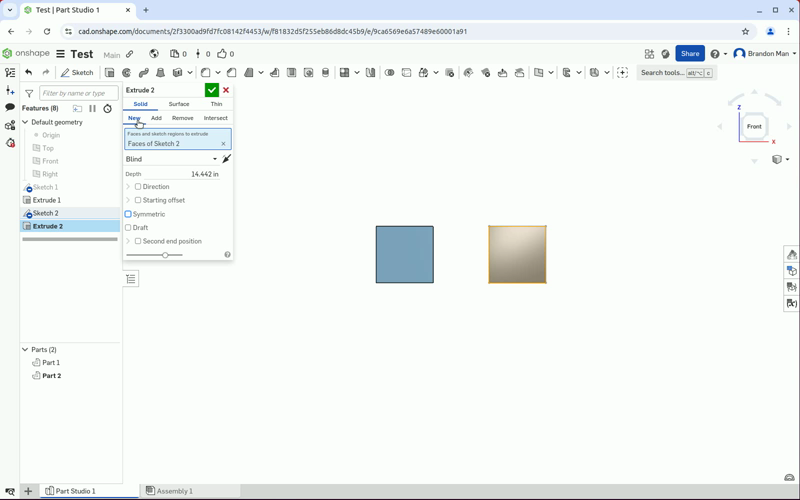
key(space)
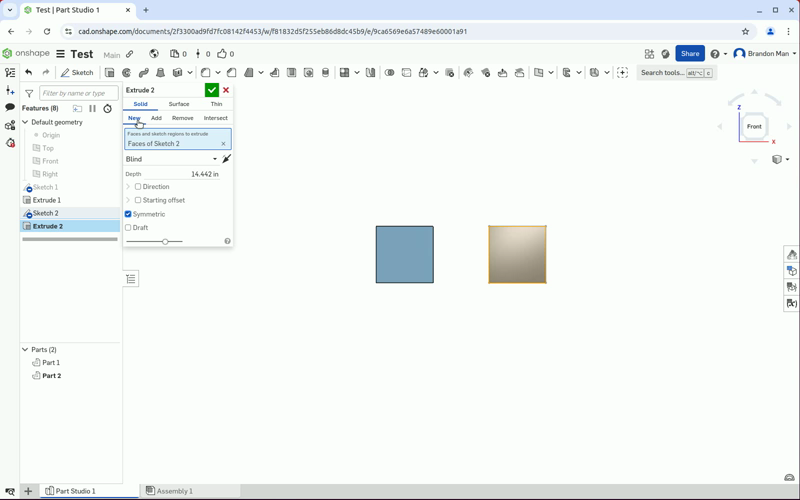
key(enter)
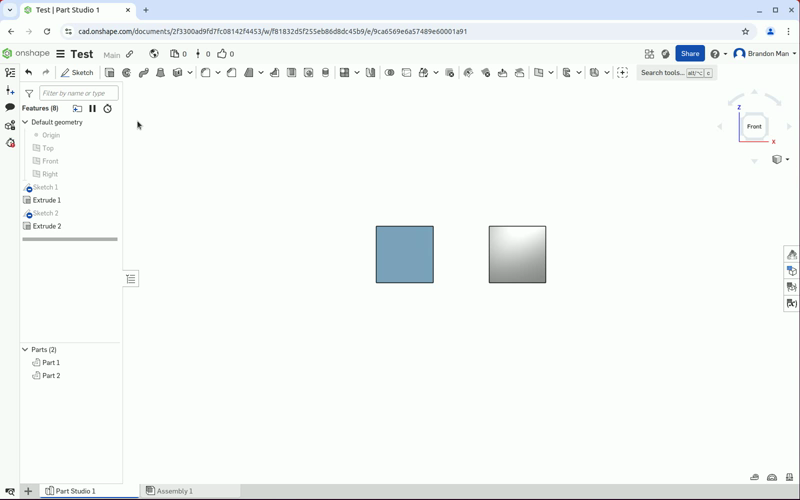
key(shift+h)
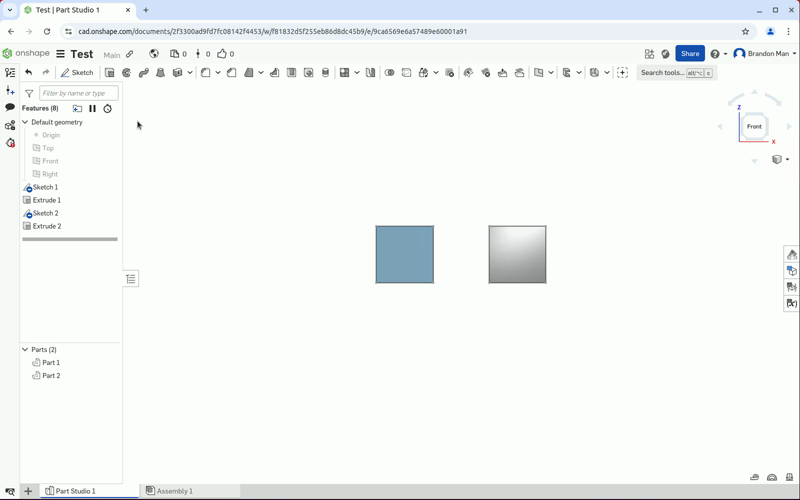
key(shift+h)
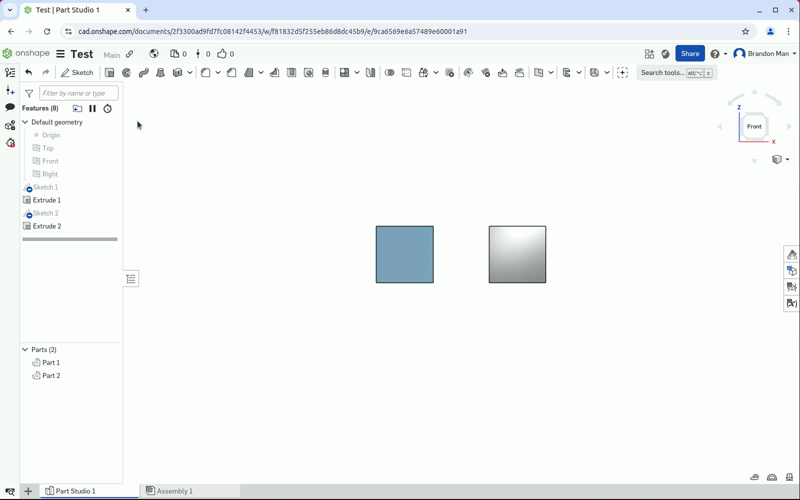
mouse_move(73, 189)
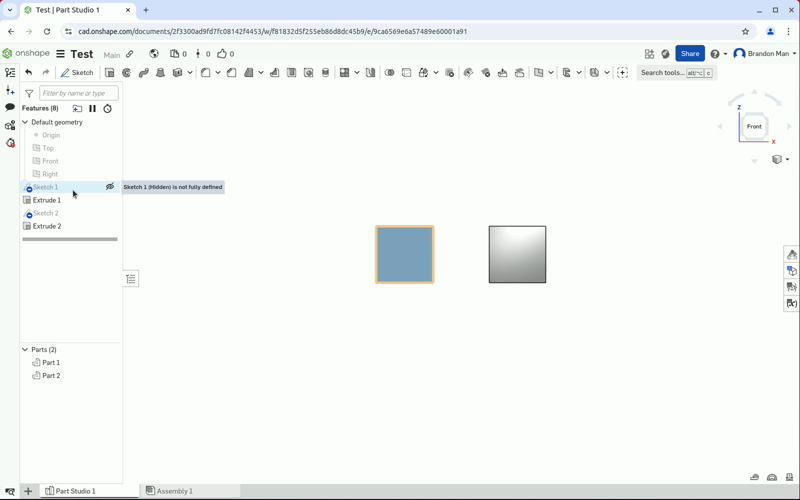
click(73, 189)
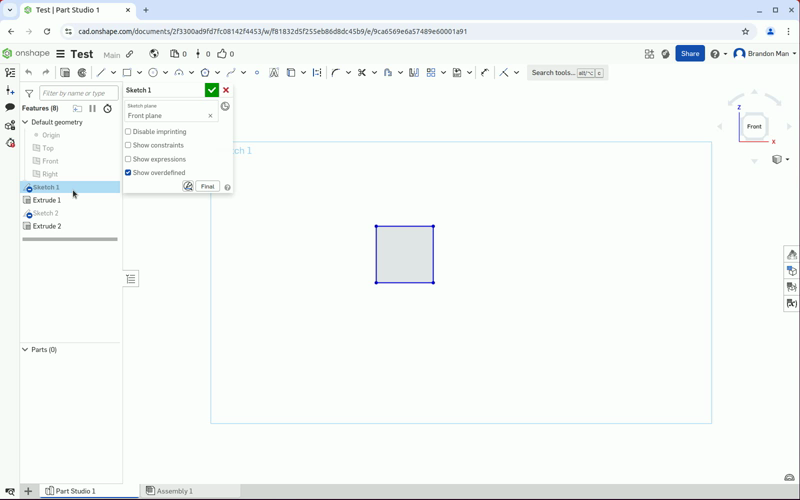
mouse_move(229, 92)
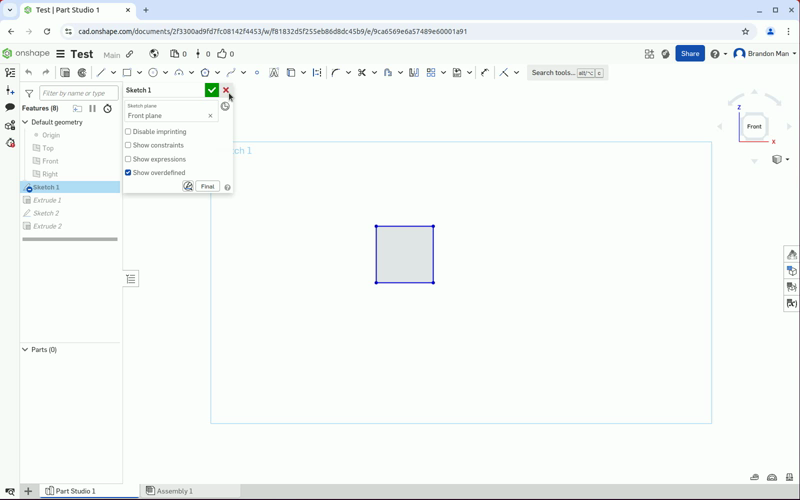
click(229, 92)
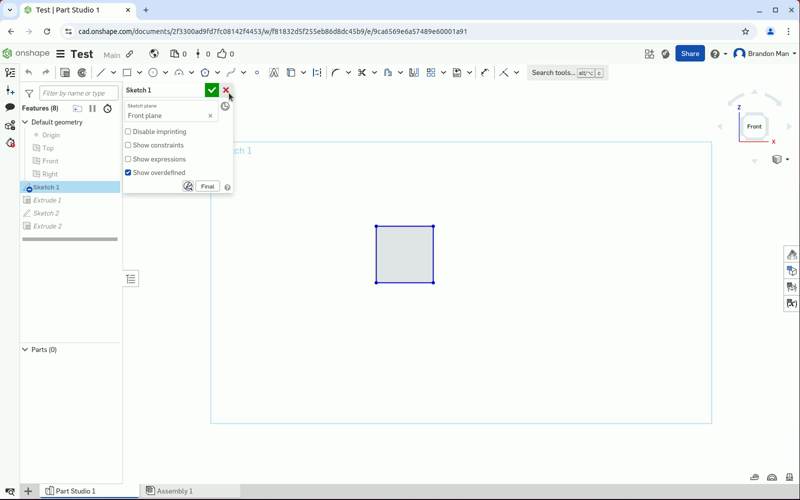
key(shift+s)
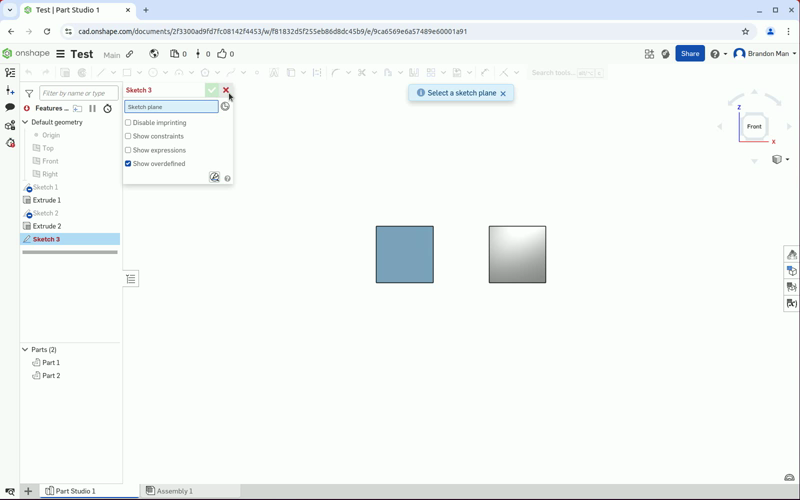
mouse_move(73, 163)
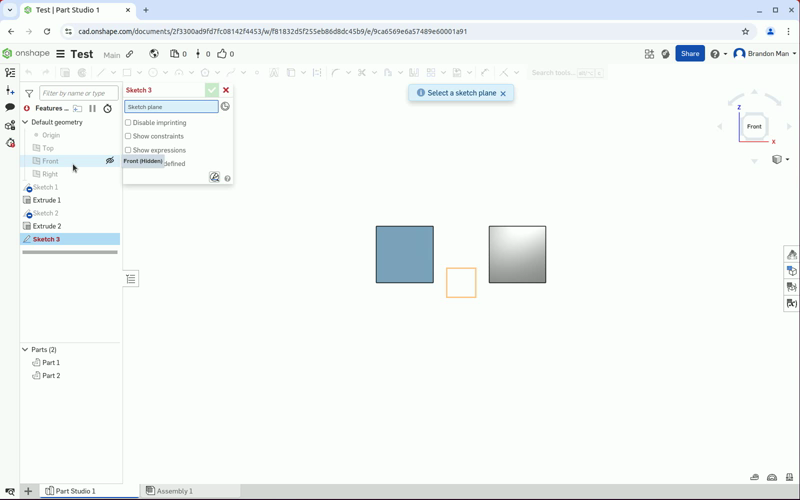
click(73, 163)
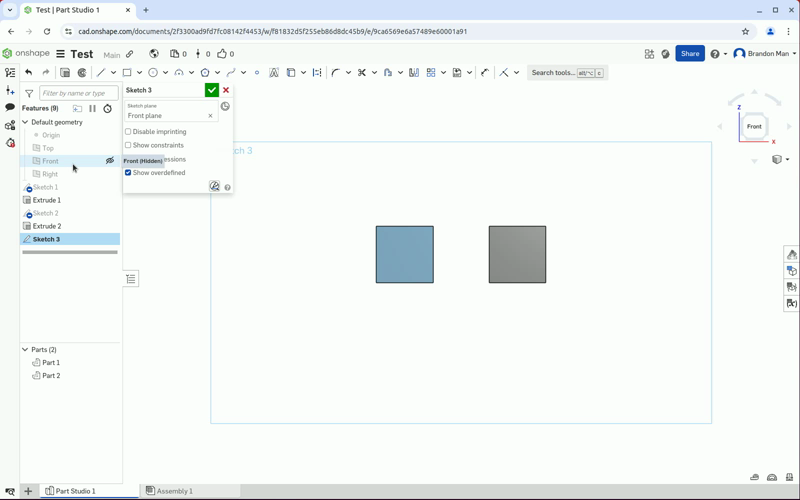
mouse_move(73, 352)
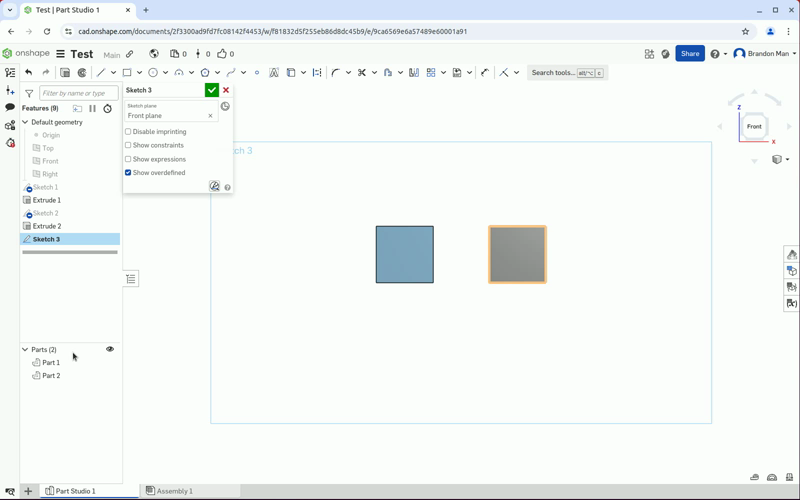
key(y)
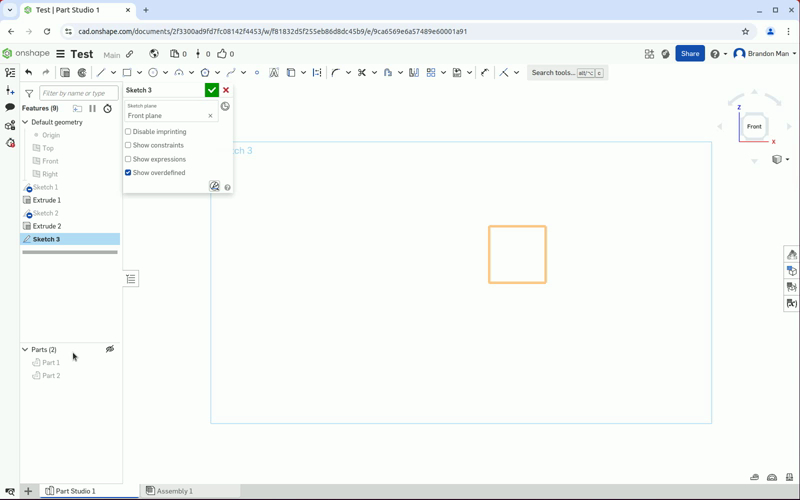
key(l)
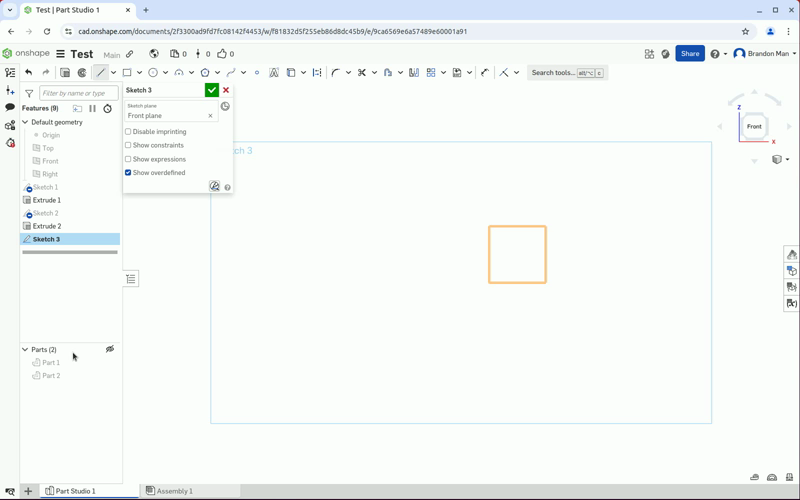
key_down(shift)
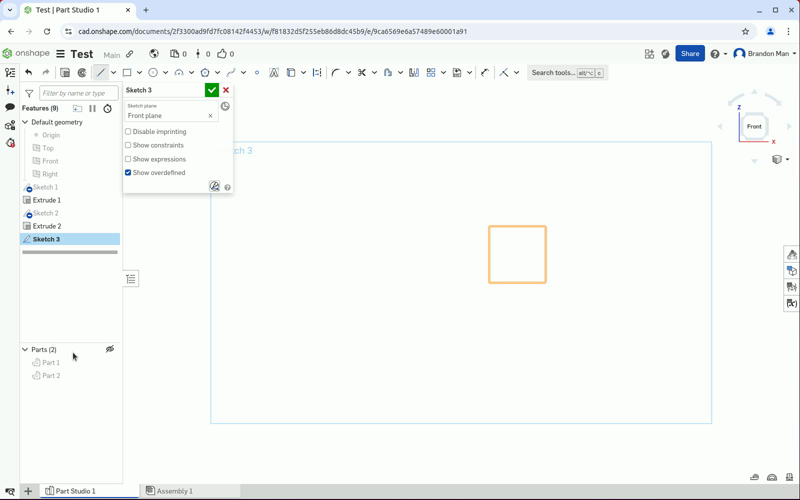
mouse_move(459, 226)
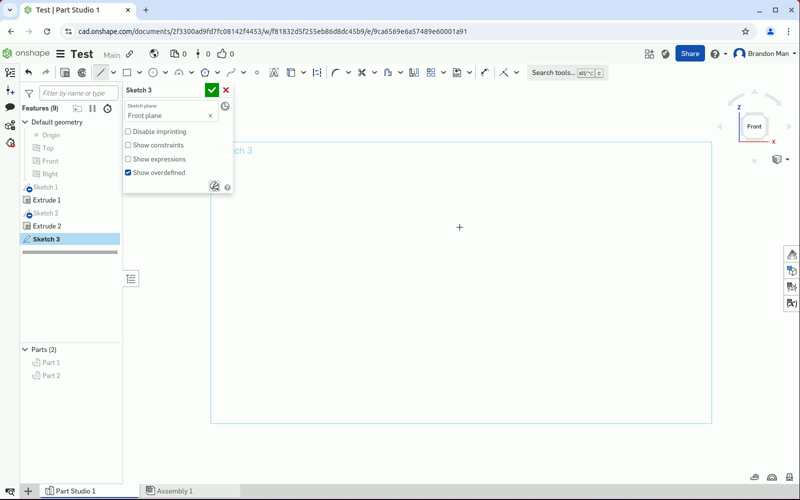
click(459, 226)
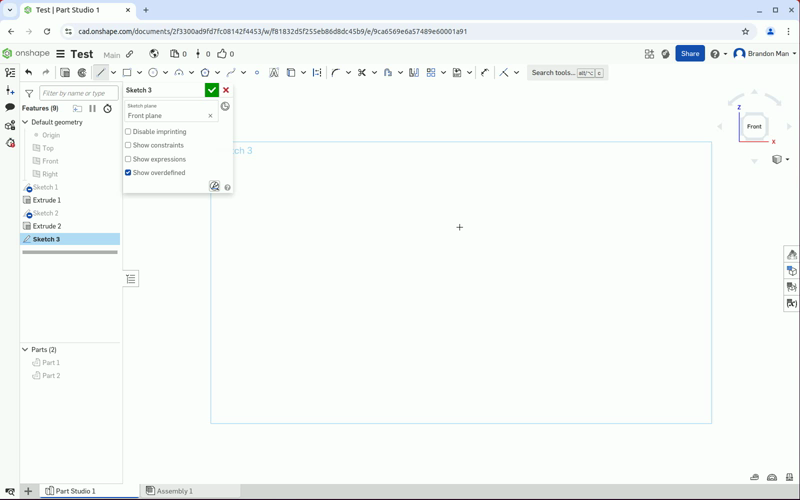
key_up(shift)
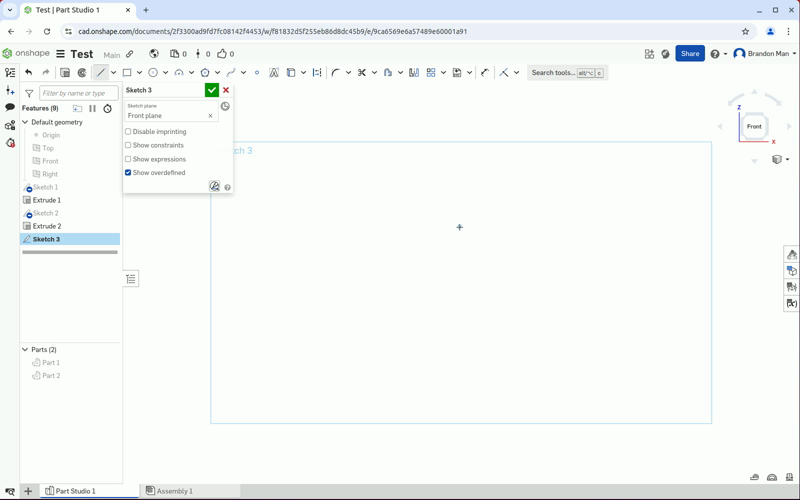
key_down(shift)
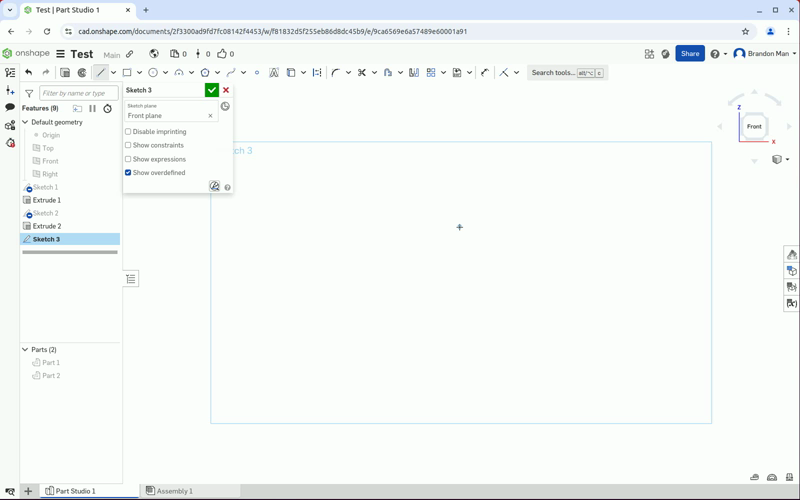
mouse_move(489, 226)
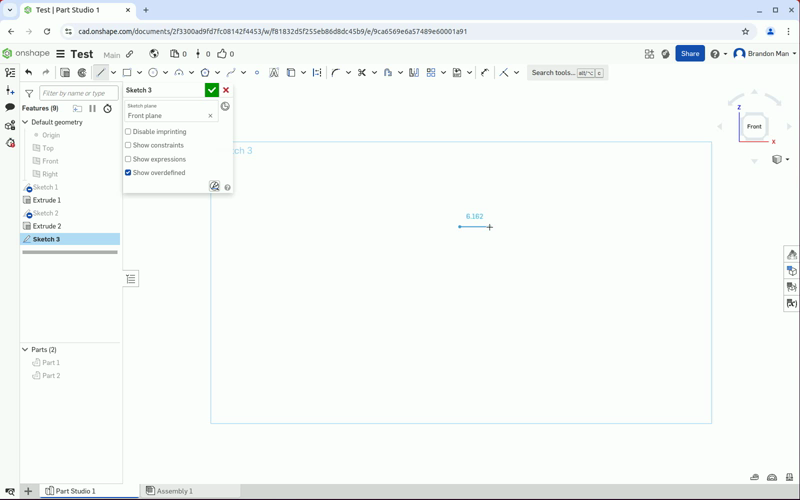
mouse_move(489, 226)
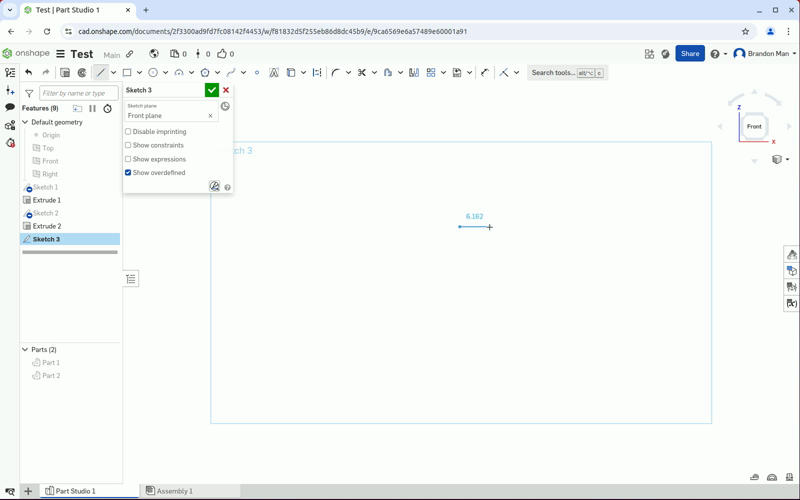
click(489, 226)
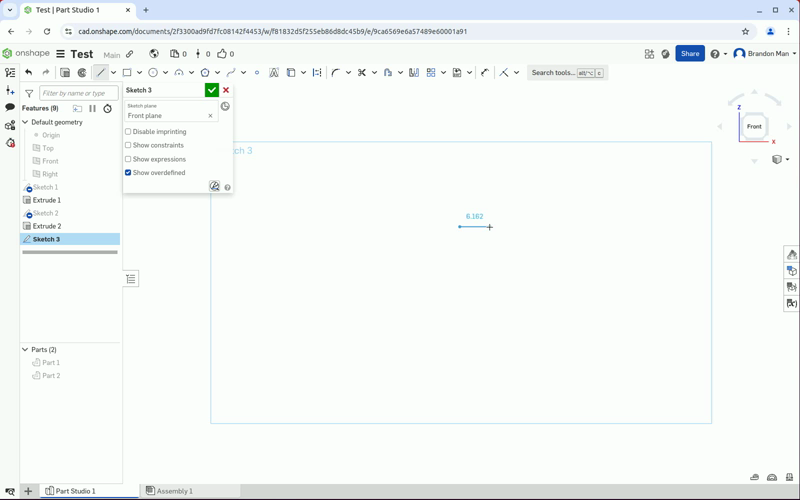
key_up(shift)
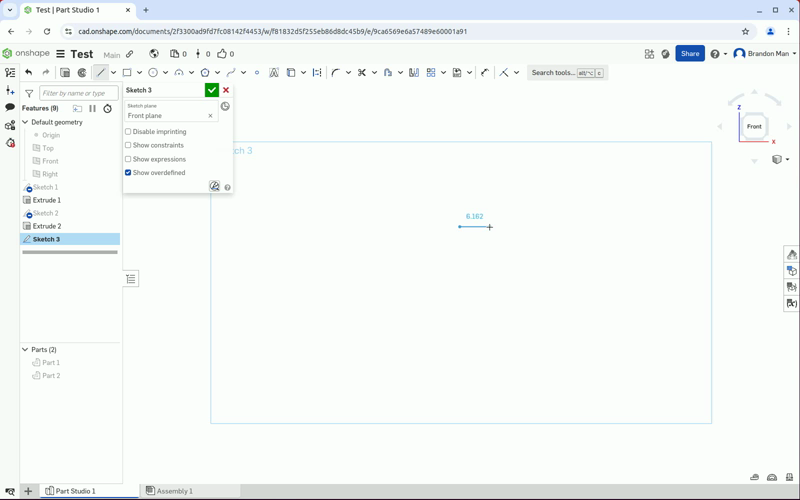
key_down(shift)
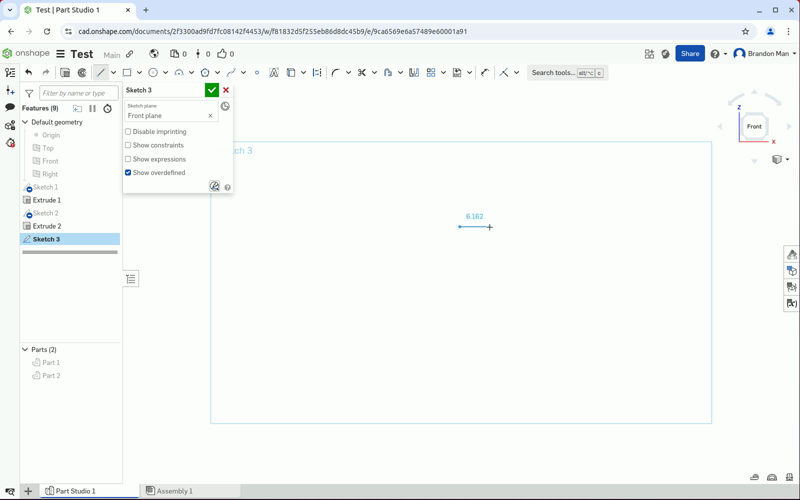
mouse_move(519, 226)
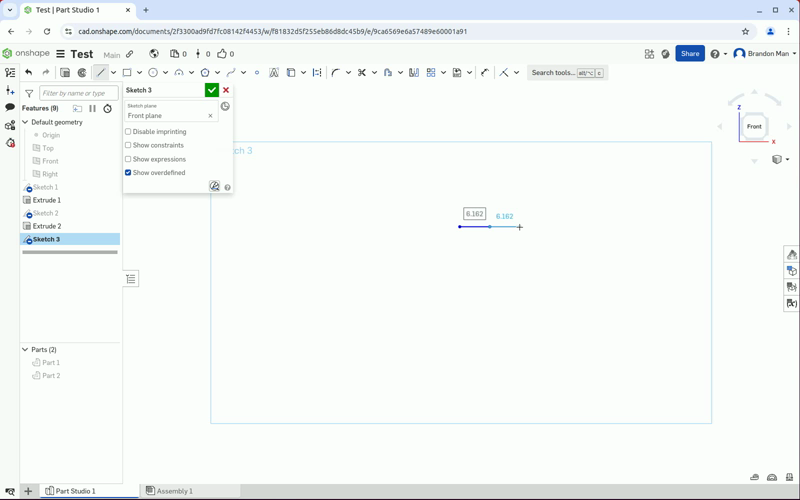
mouse_move(546, 226)
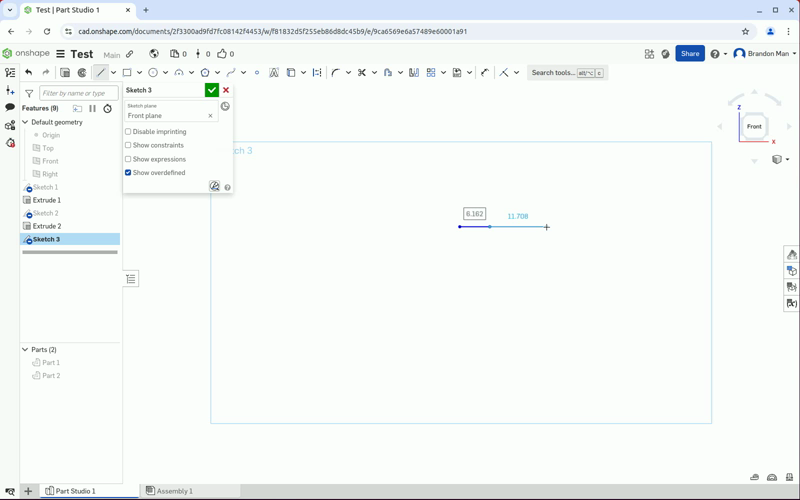
click(546, 226)
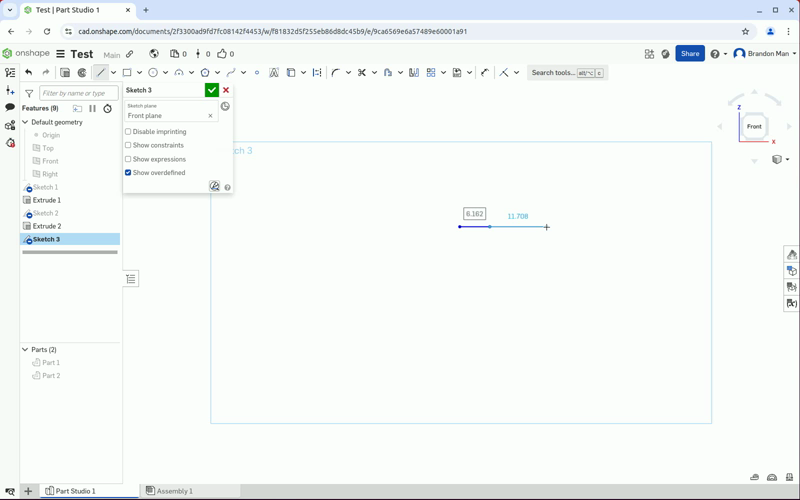
key_up(shift)
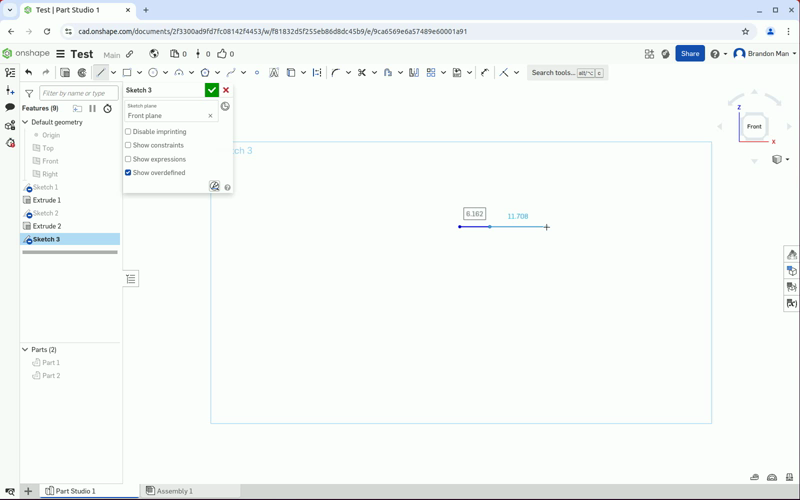
key_down(shift)
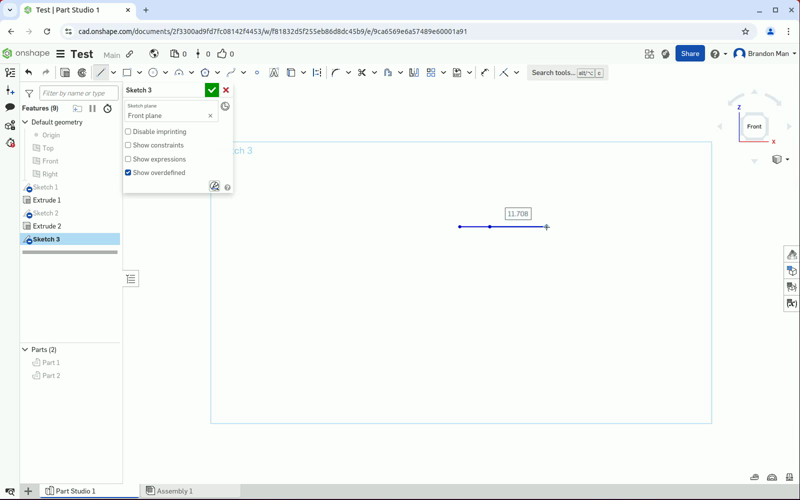
mouse_move(576, 226)
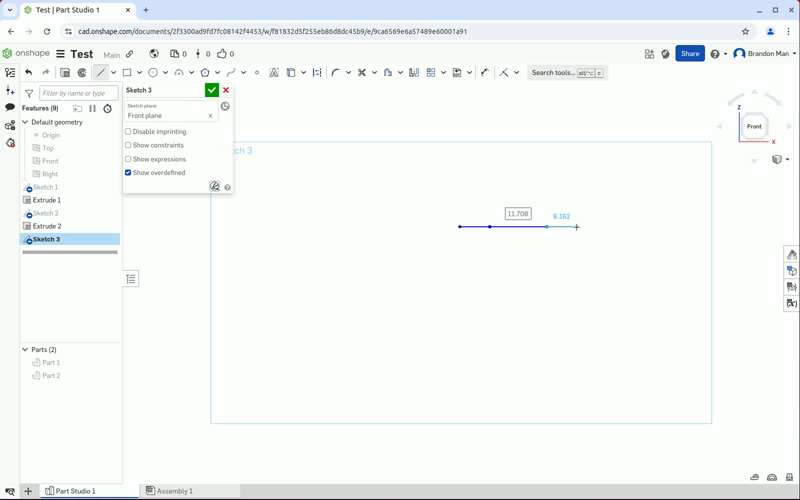
mouse_move(546, 169)
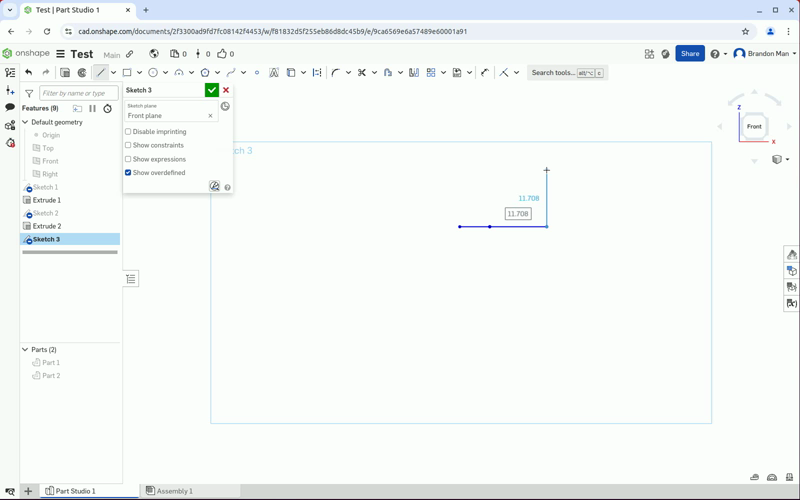
click(546, 169)
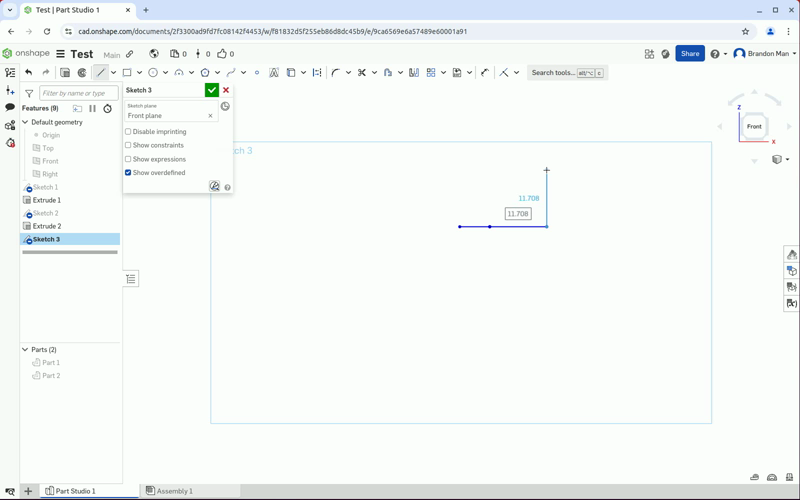
key_up(shift)
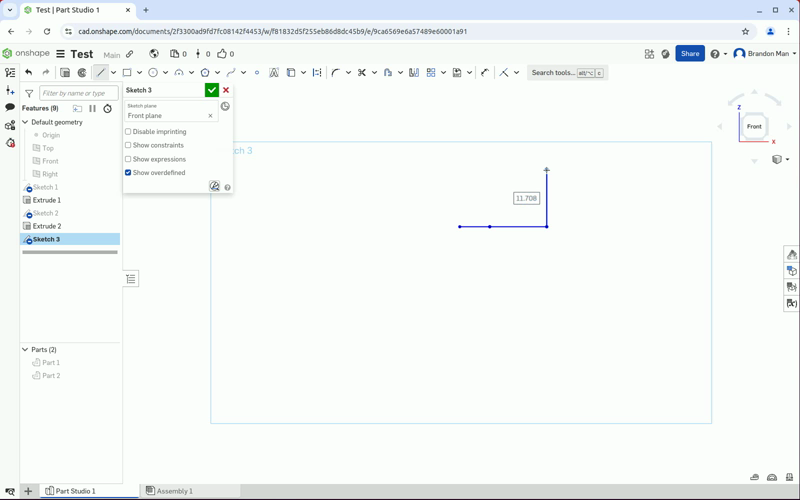
key_down(shift)
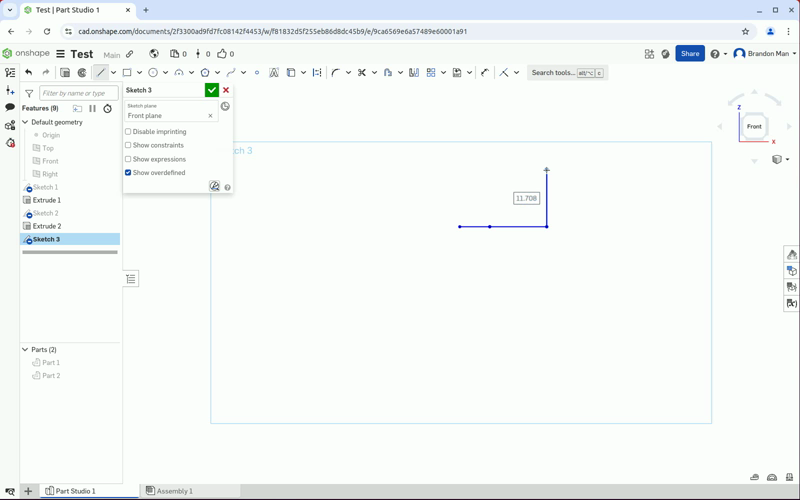
mouse_move(576, 169)
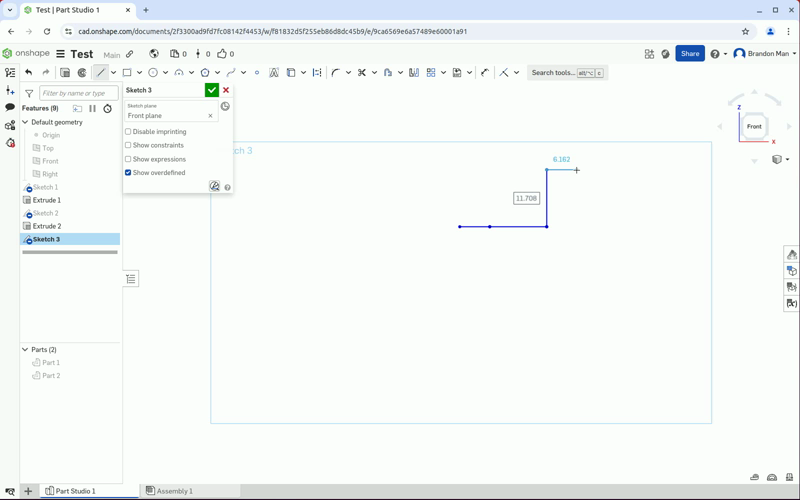
mouse_move(499, 169)
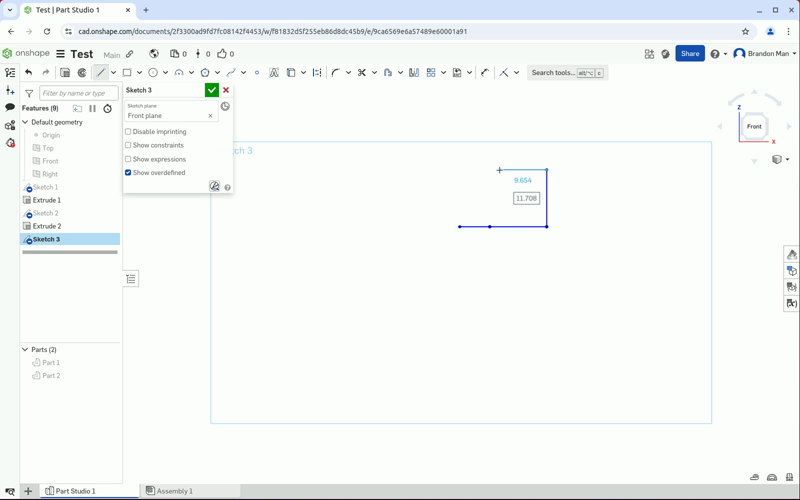
click(499, 169)
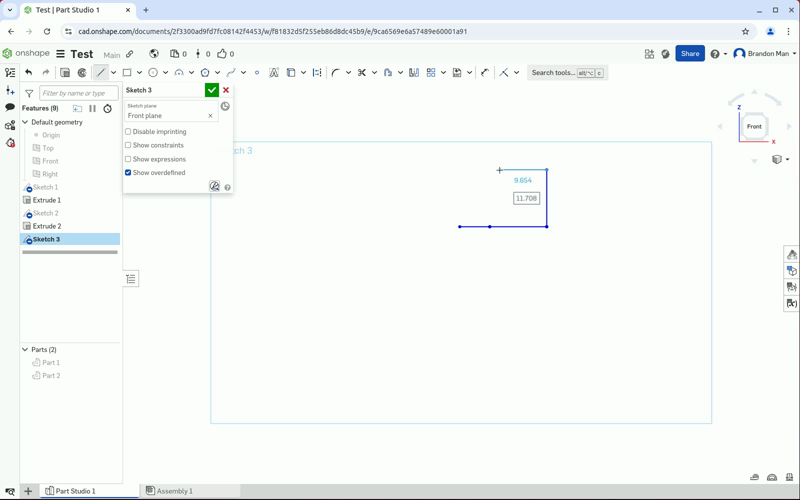
key_up(shift)
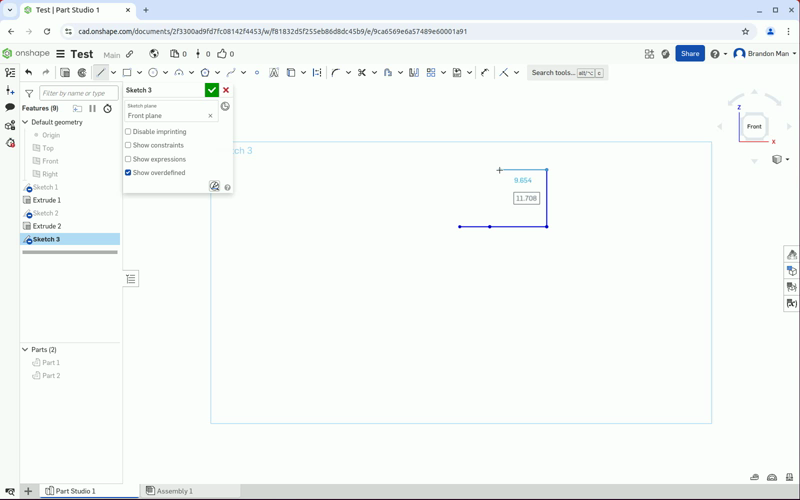
key(esc)
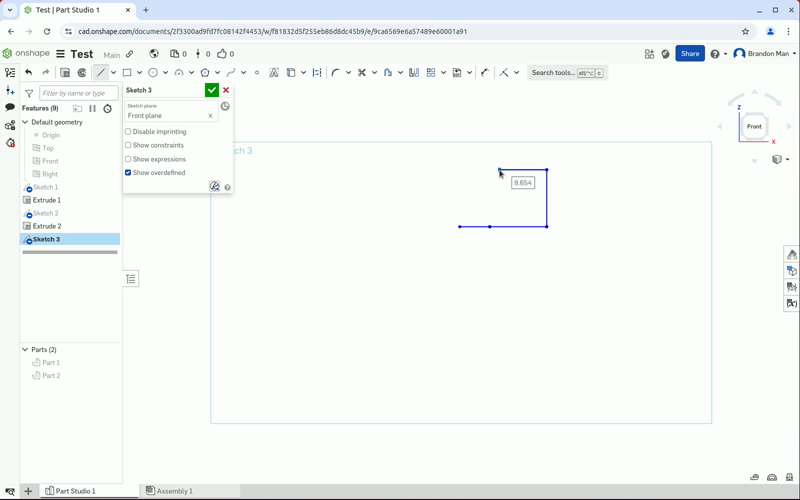
key(a)
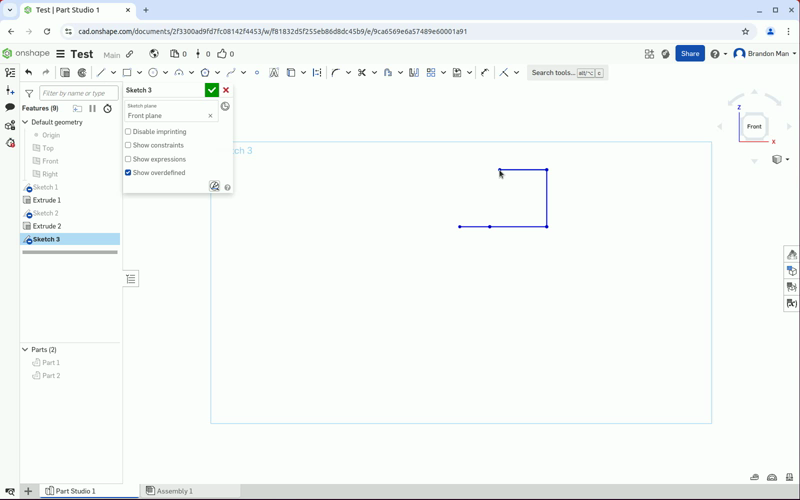
mouse_move(499, 169)
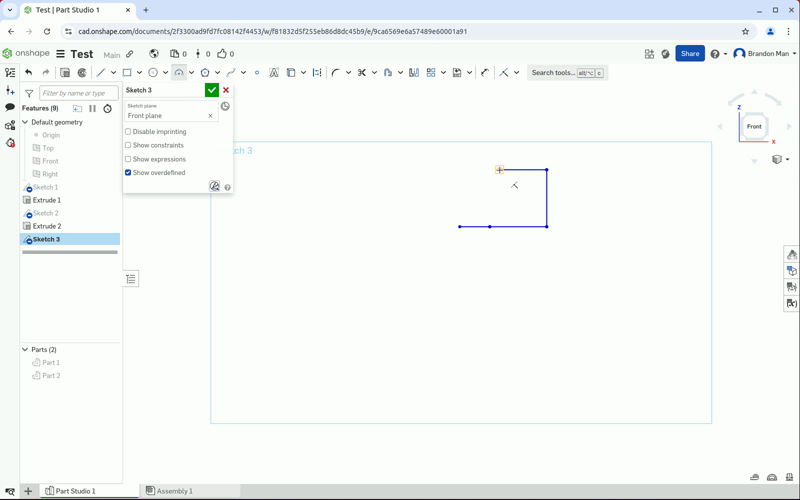
click(499, 169)
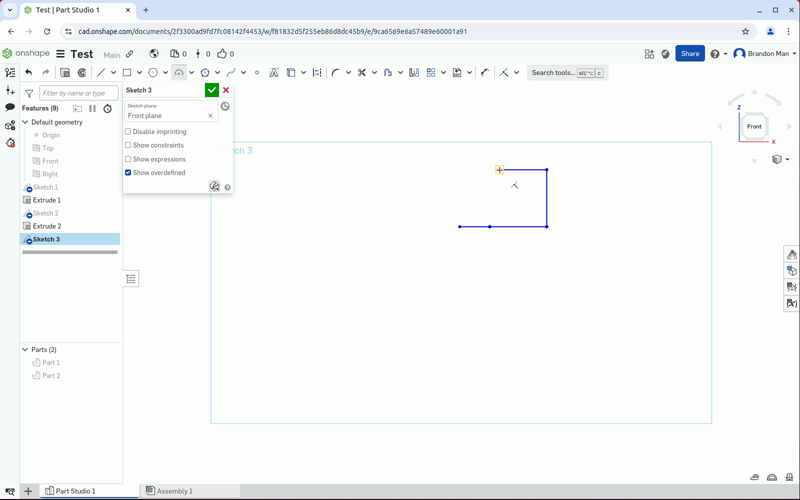
mouse_move(459, 226)
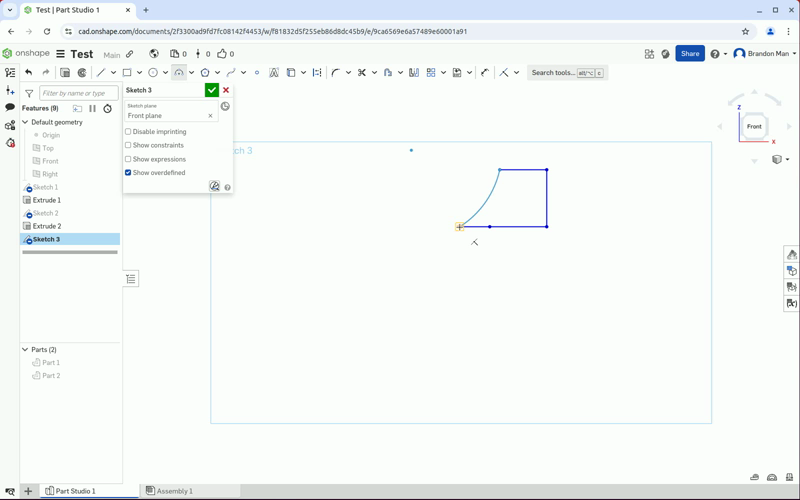
click(459, 226)
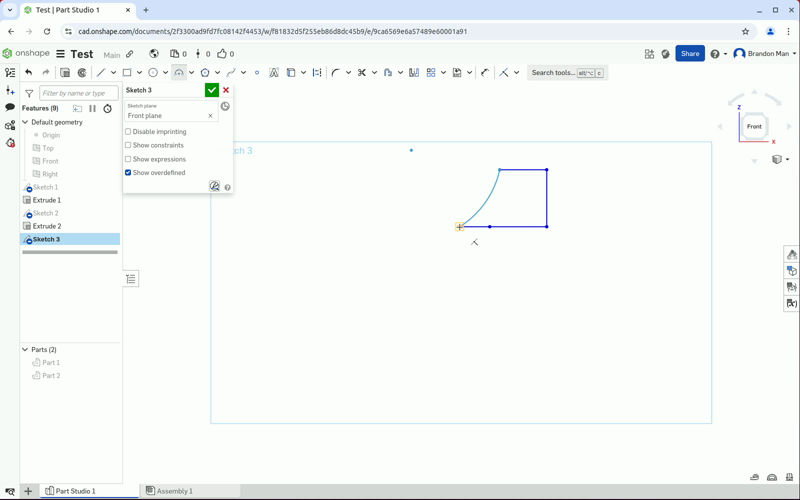
key_down(shift)
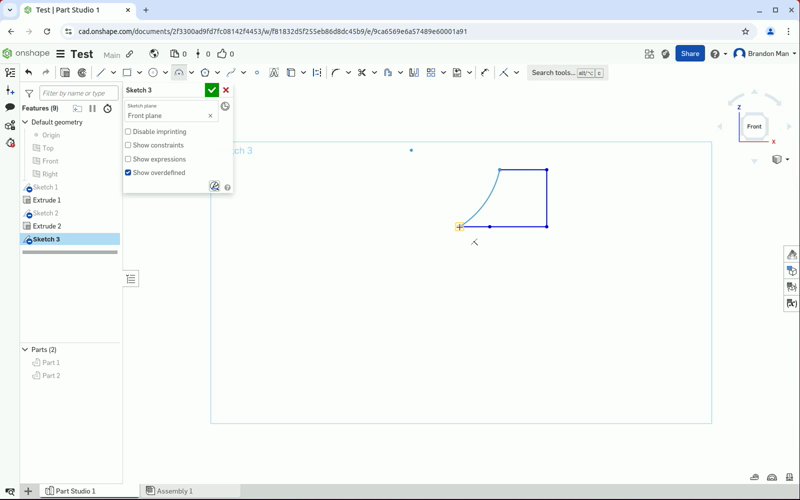
mouse_move(494, 208)
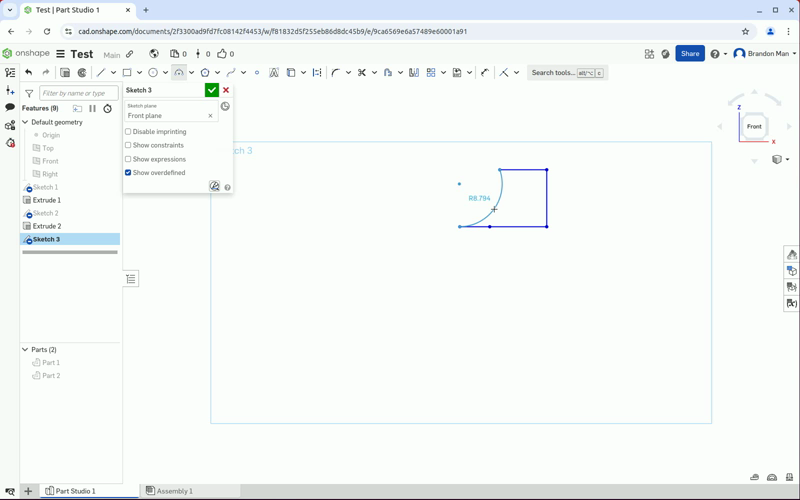
click(494, 208)
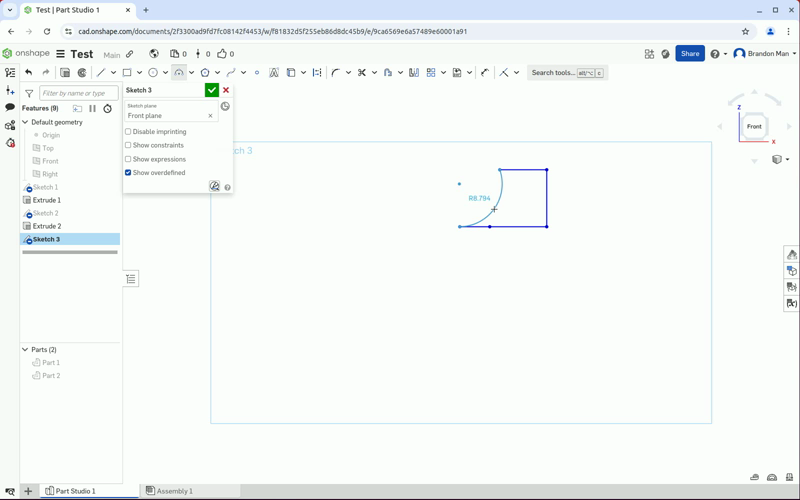
key_up(shift)
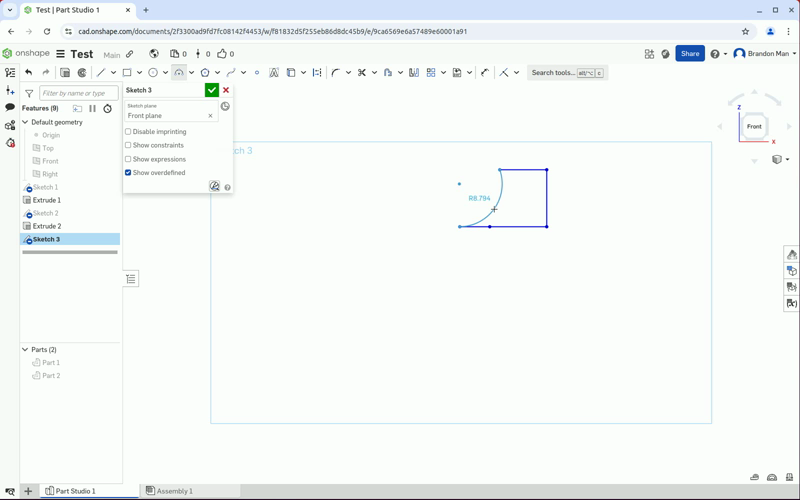
key(esc)
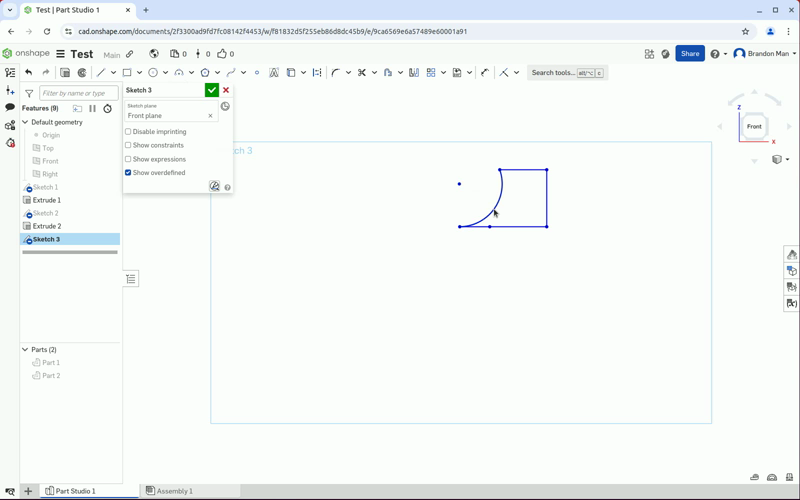
mouse_move(529, 206)
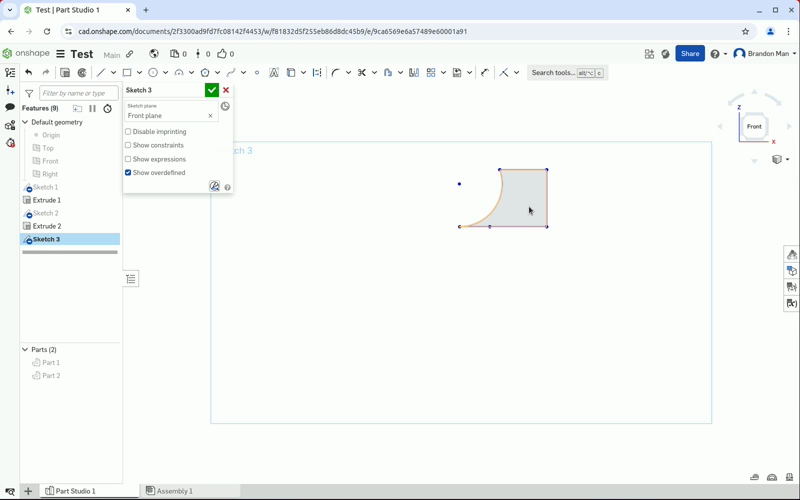
click(529, 206)
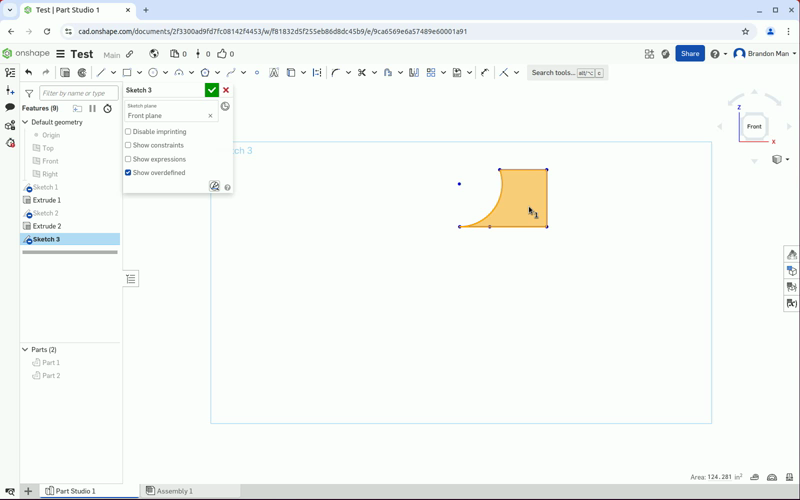
mouse_move(73, 352)
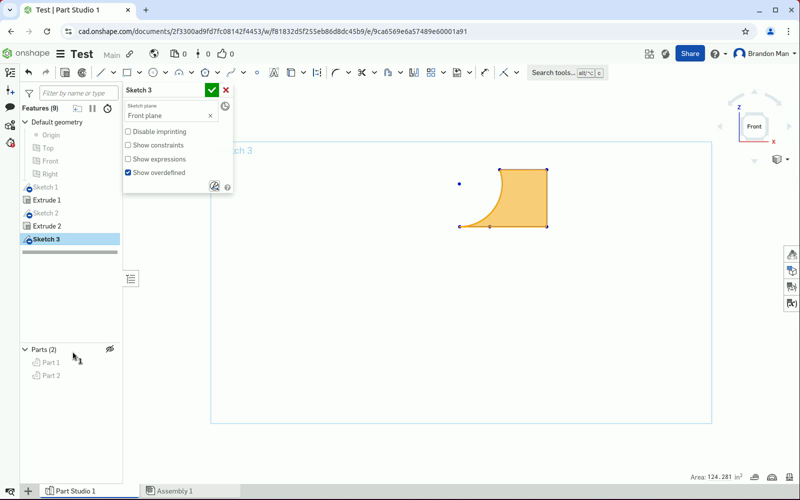
key(shift+y)
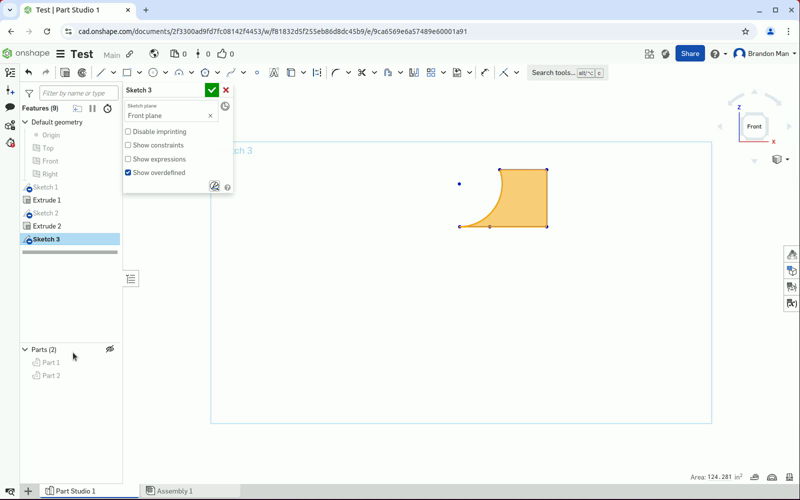
key(shift+e)
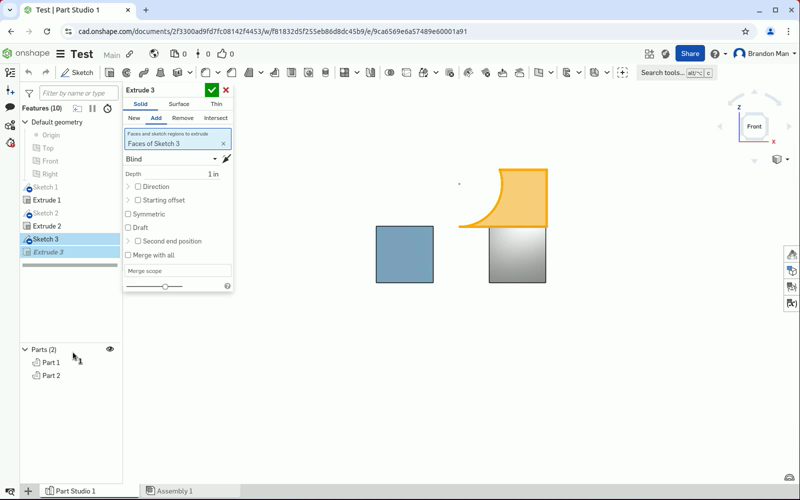
mouse_move(143, 106)
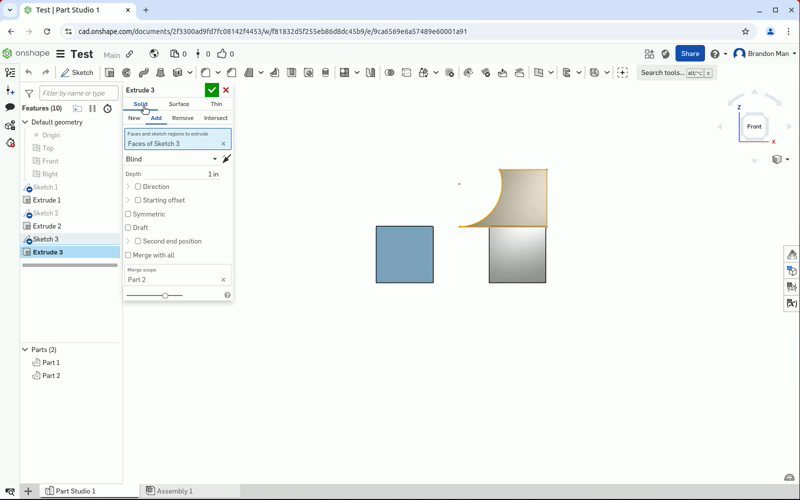
click(143, 106)
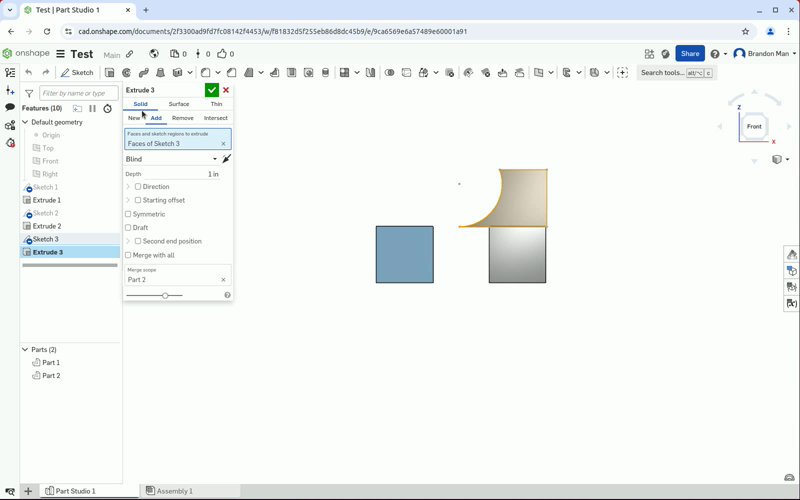
mouse_move(137, 120)
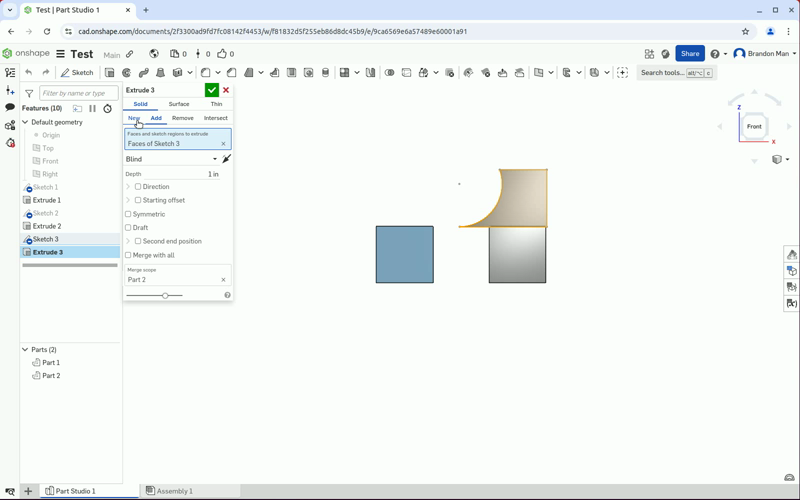
click(137, 120)
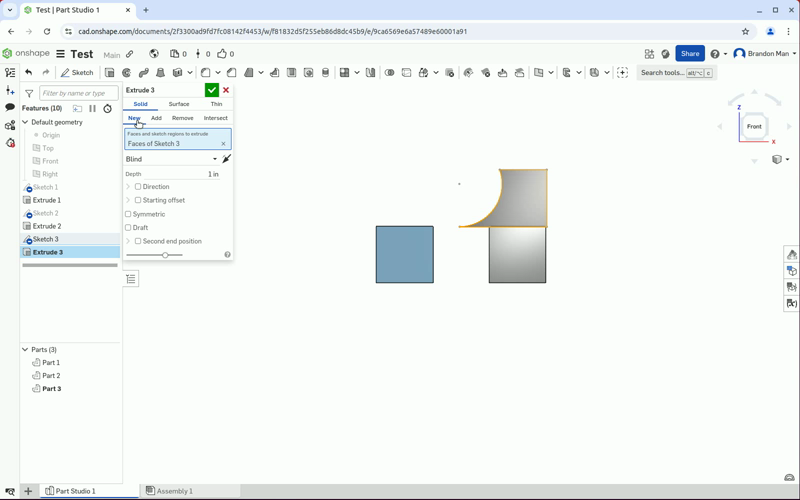
key(tab, 4)
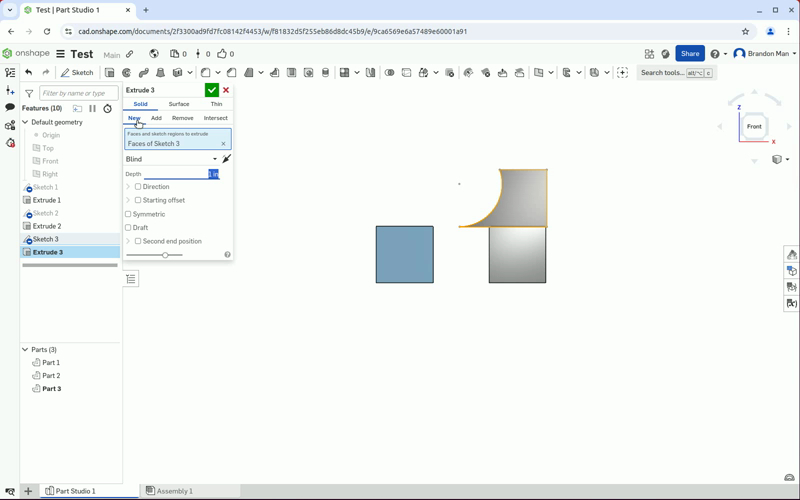
text(14.442)
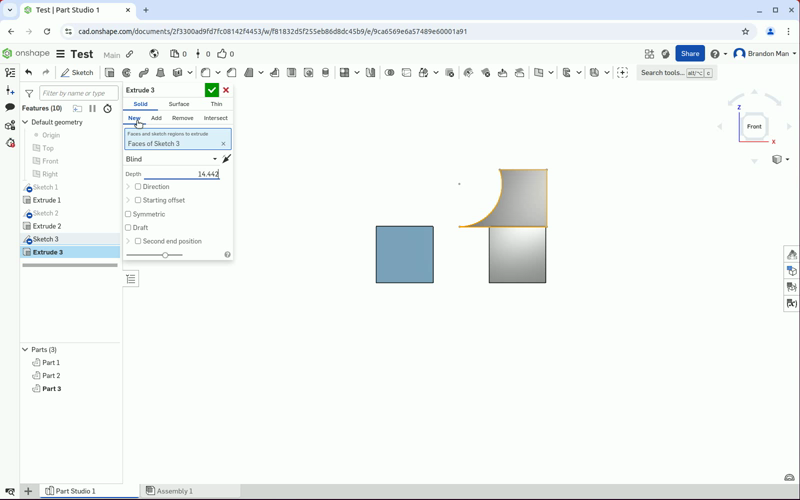
key(tab, 3)
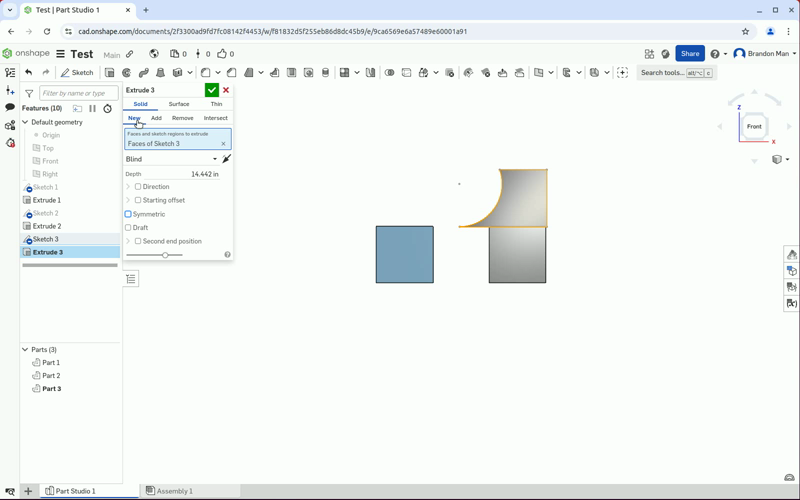
key(space)
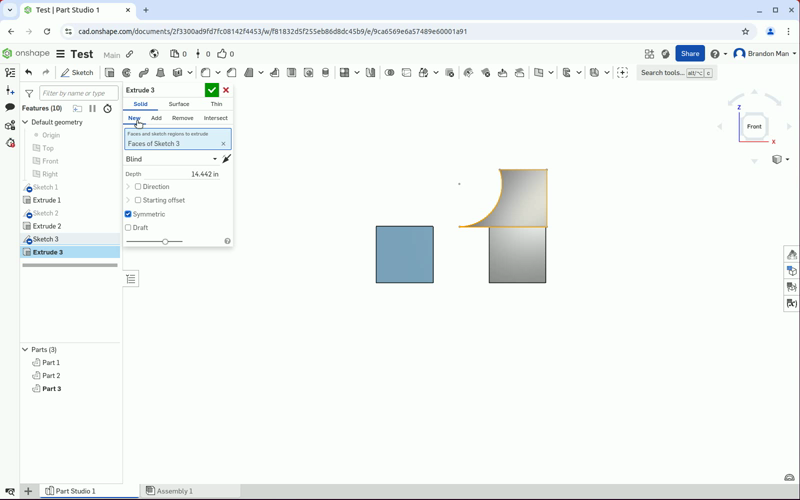
key(enter)
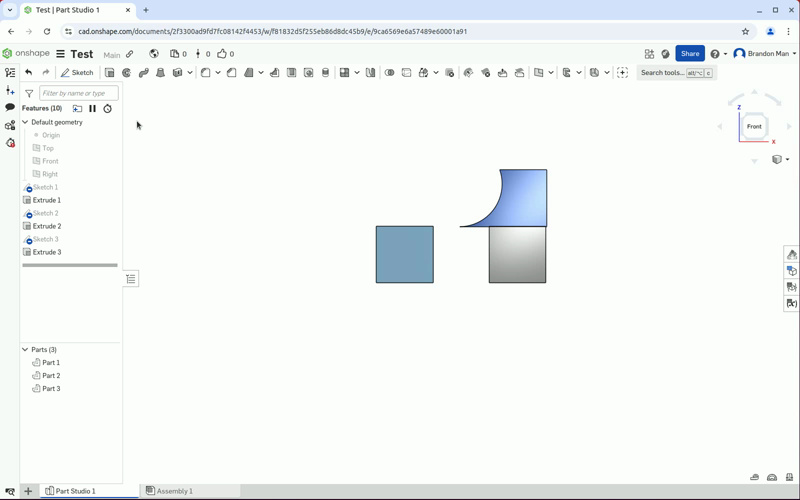
key(shift+h)
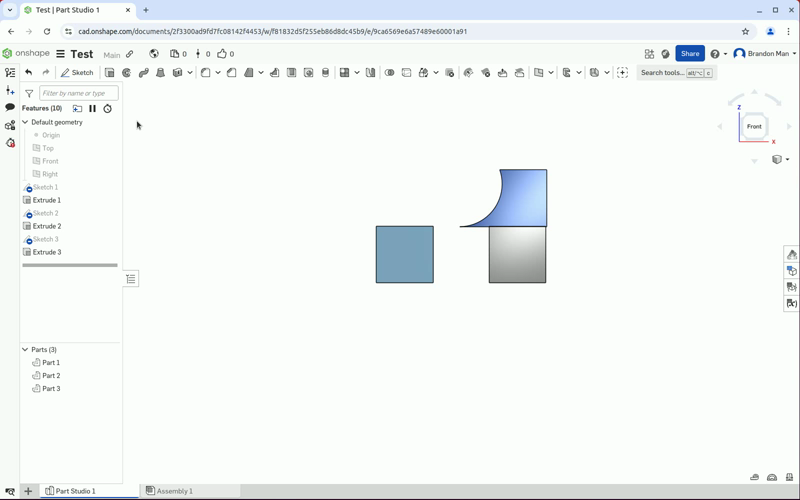
key(shift+h)
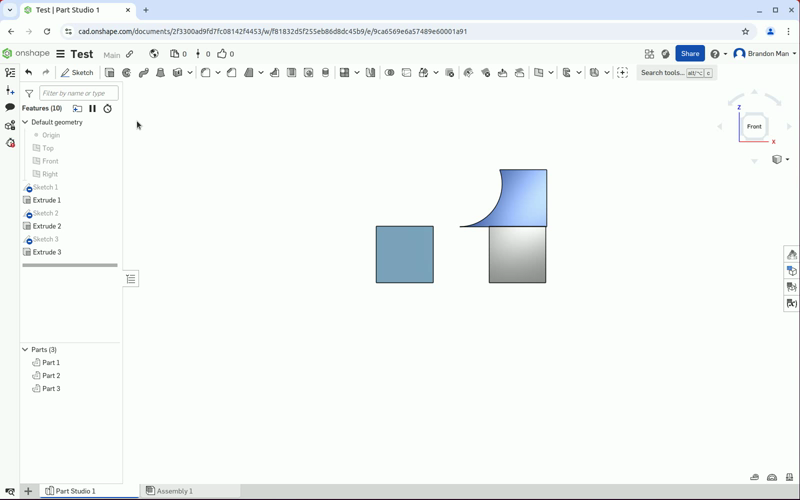
mouse_move(73, 189)
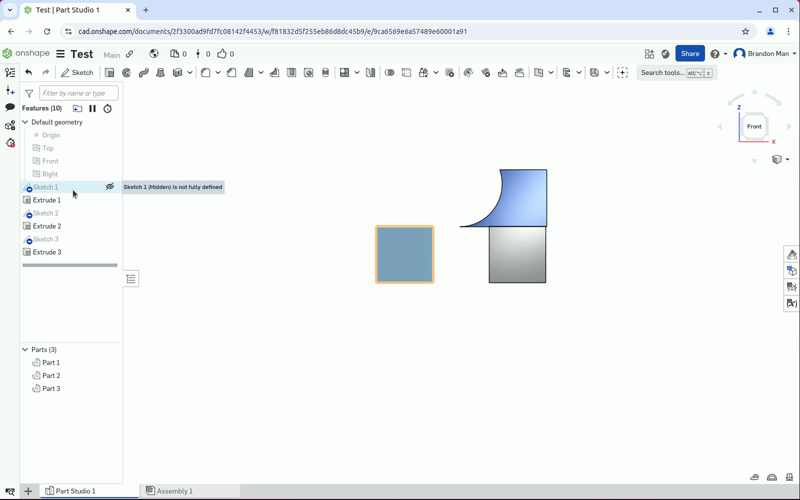
click(73, 189)
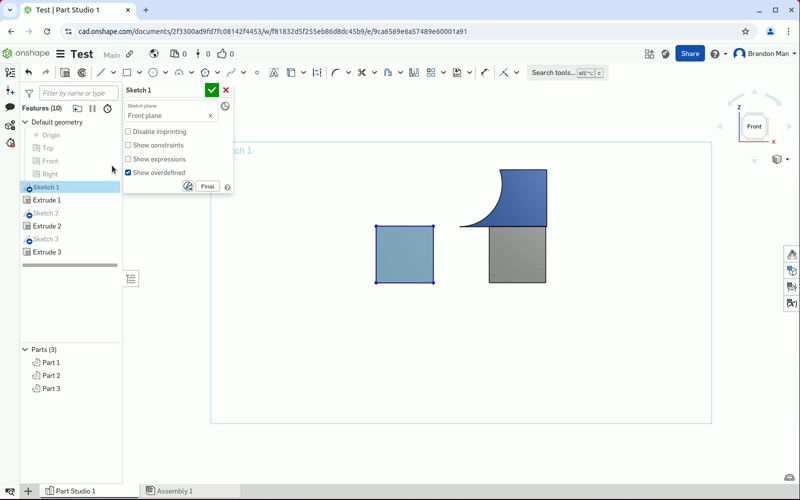
mouse_move(229, 92)
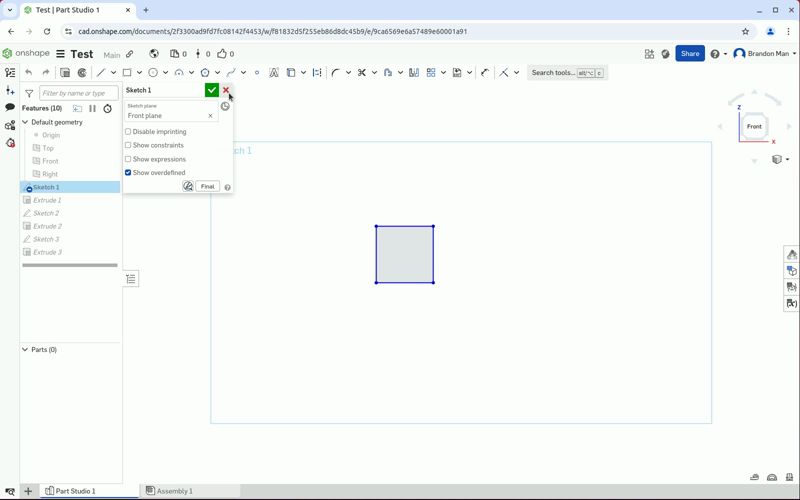
click(229, 92)
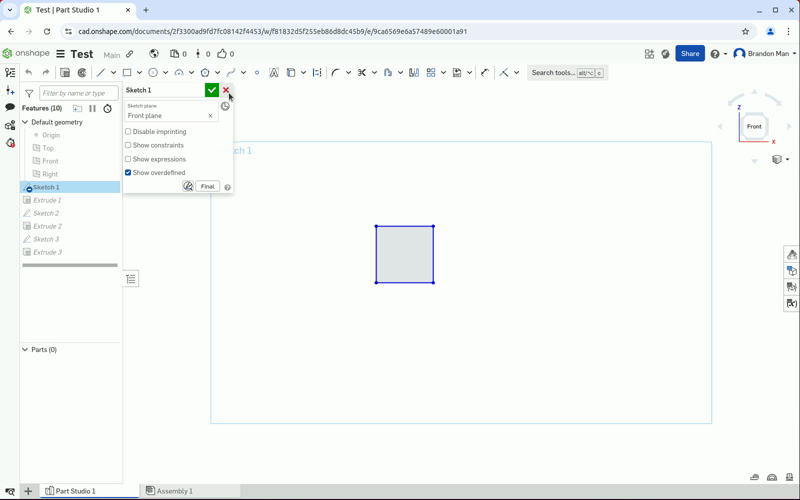
key(shift+s)
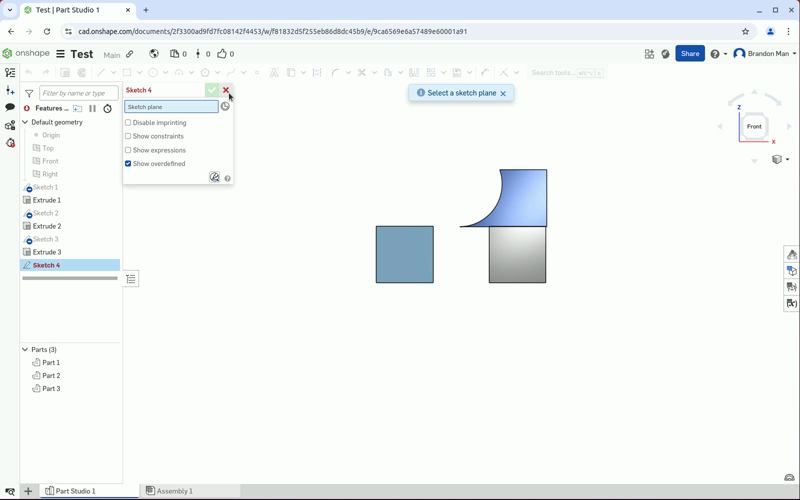
mouse_move(73, 163)
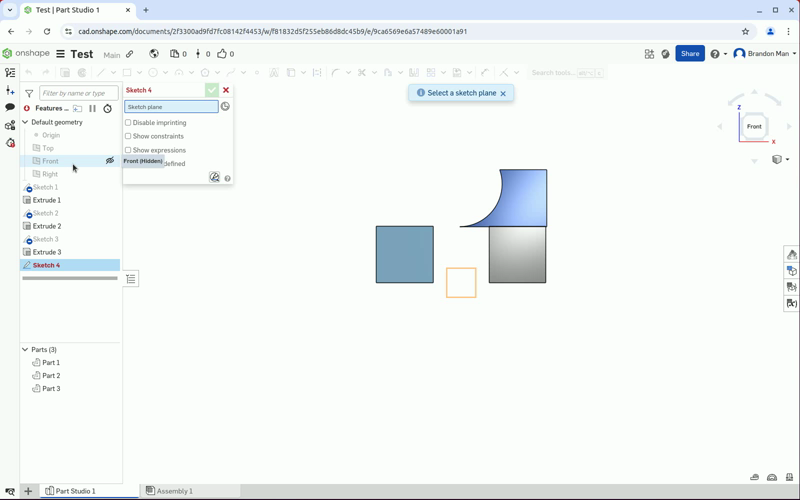
click(73, 163)
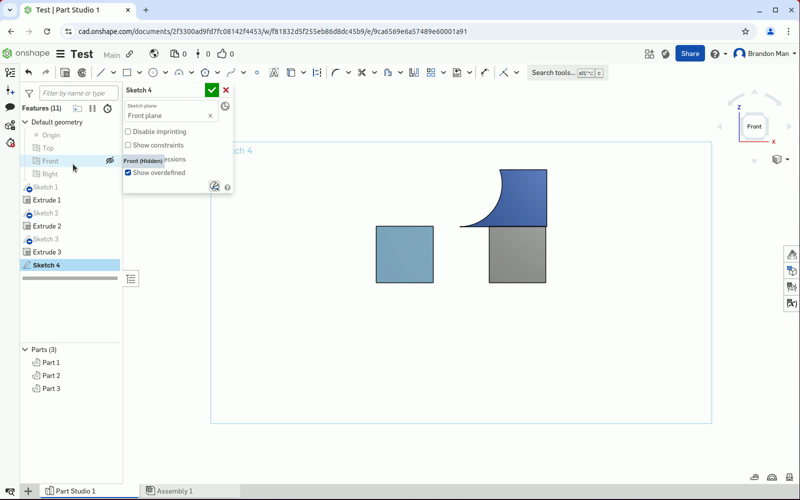
mouse_move(73, 352)
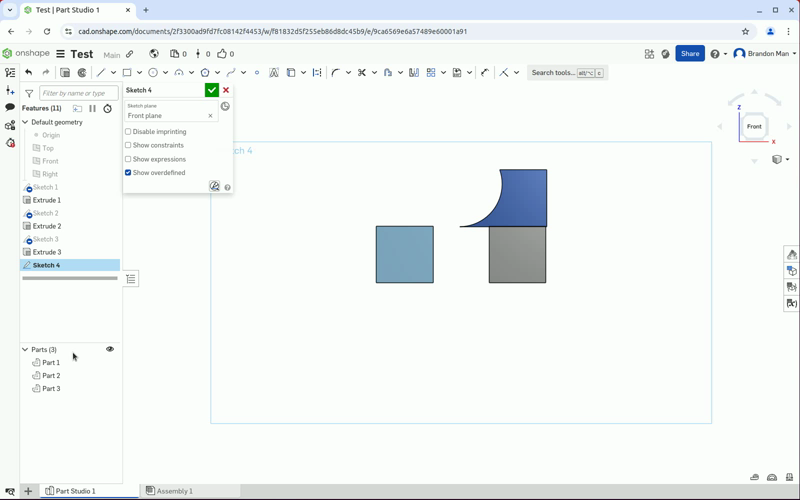
key(y)
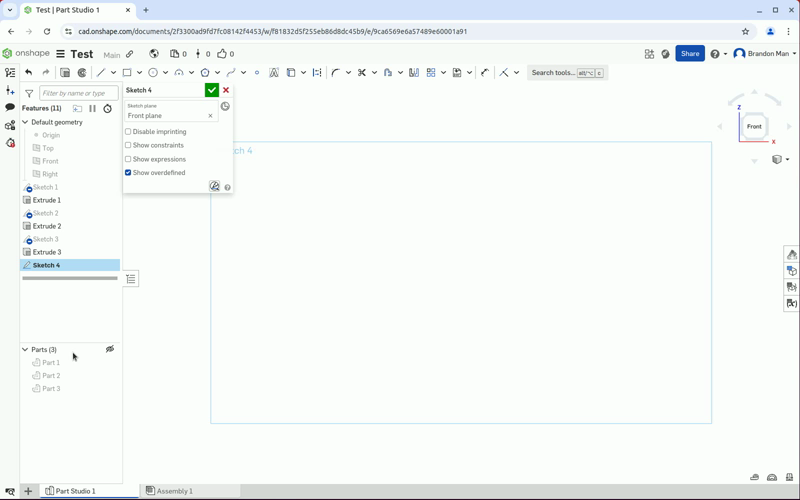
key(l)
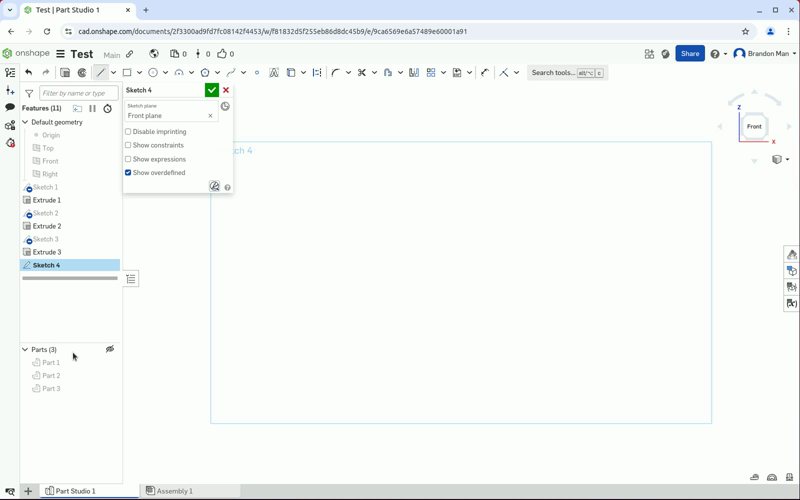
key_down(shift)
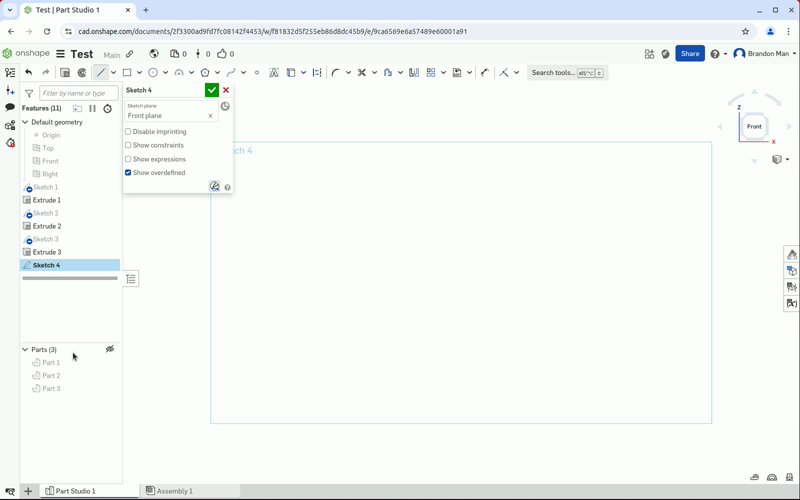
mouse_move(376, 226)
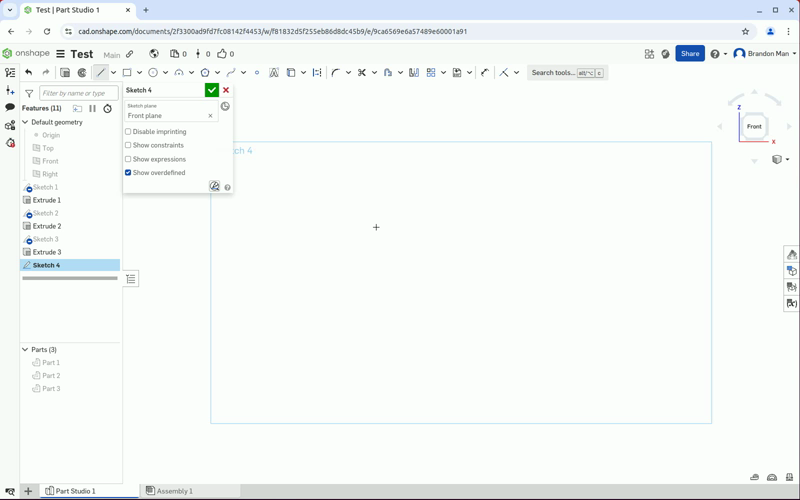
click(376, 226)
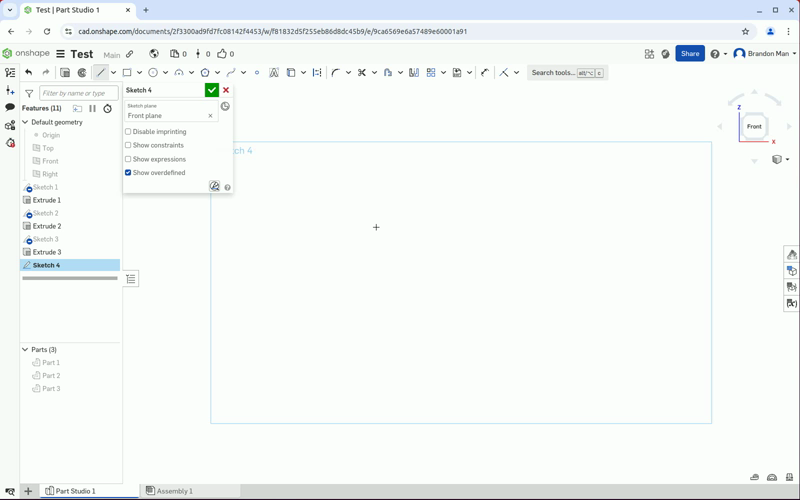
key_up(shift)
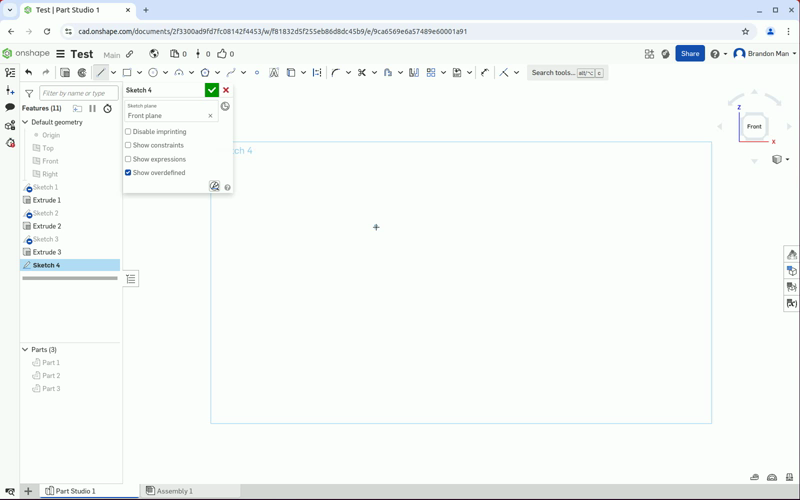
key_down(shift)
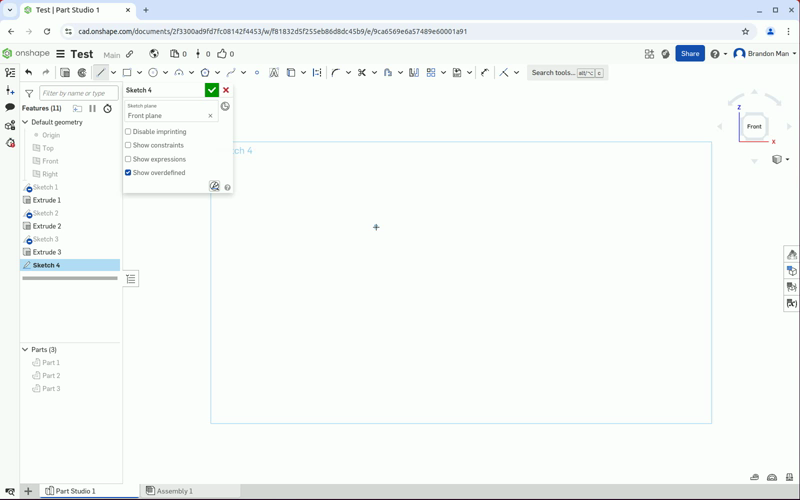
mouse_move(406, 226)
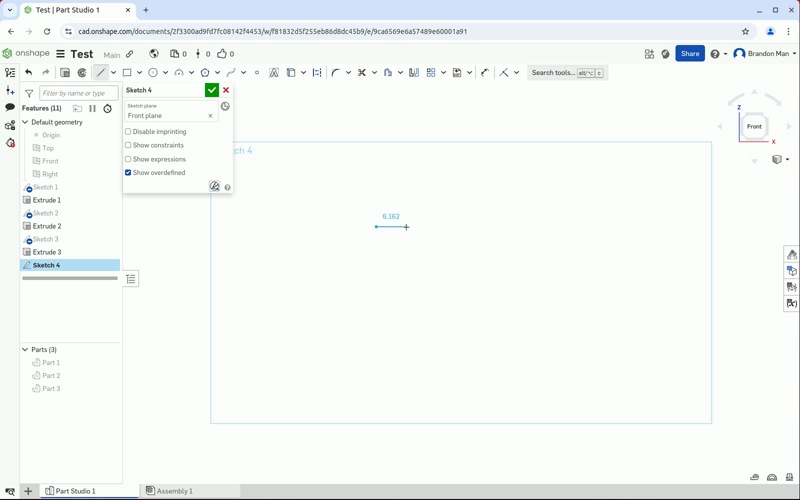
mouse_move(432, 226)
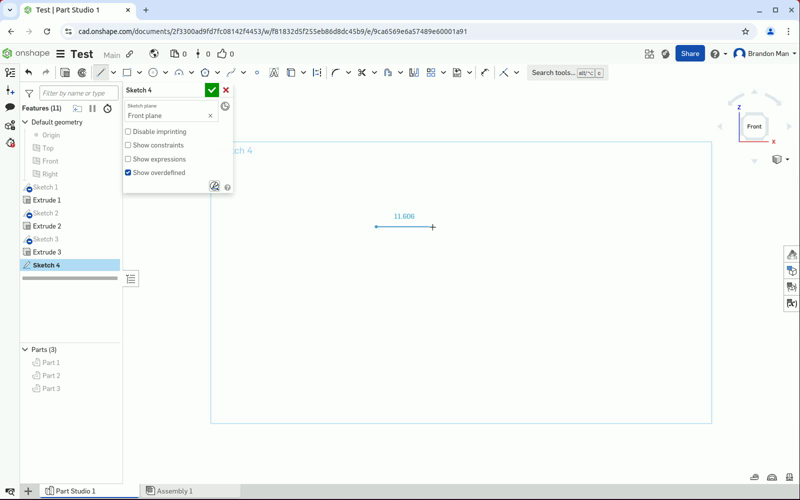
click(432, 226)
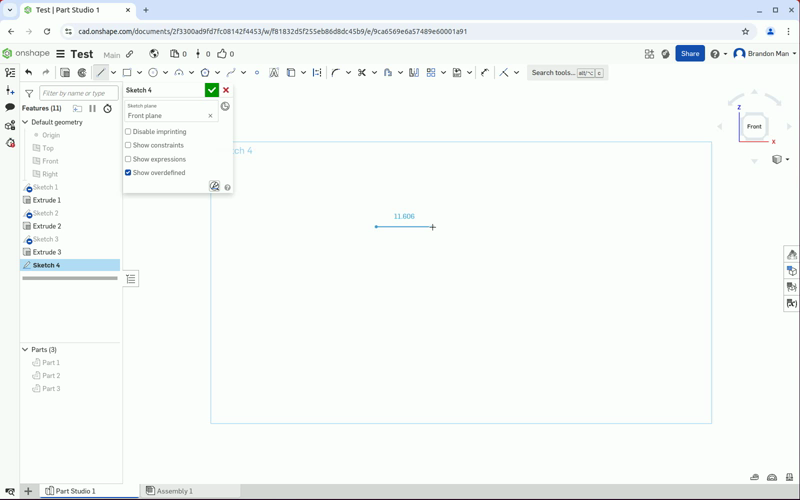
key_up(shift)
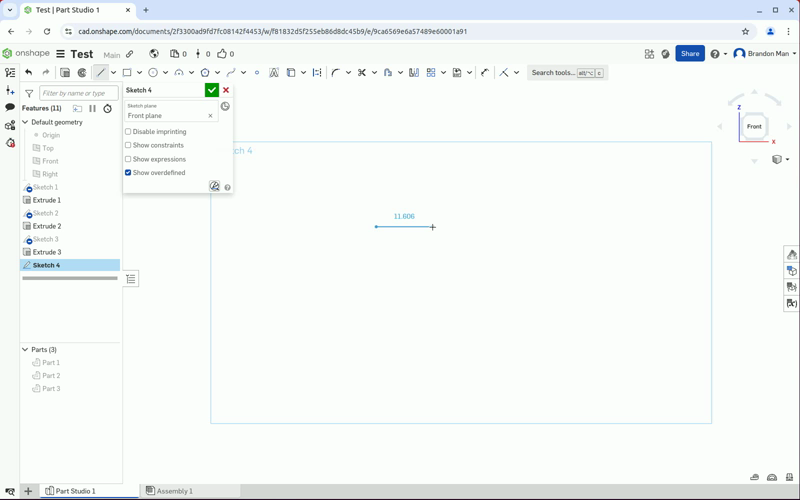
key_down(shift)
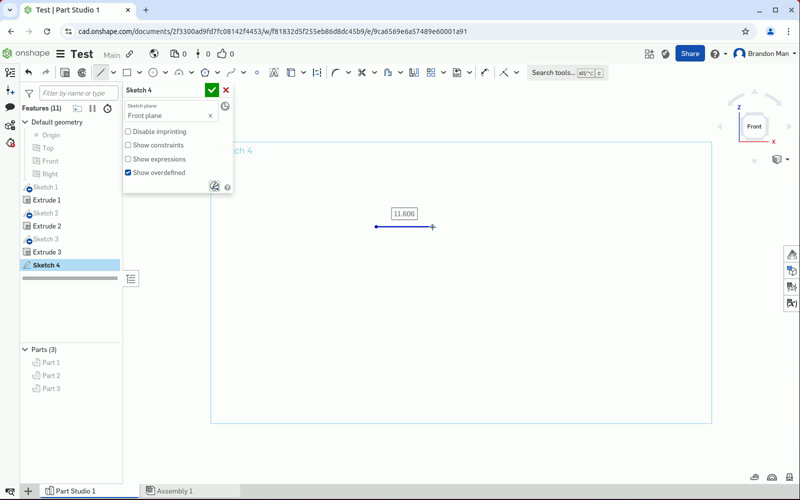
mouse_move(462, 226)
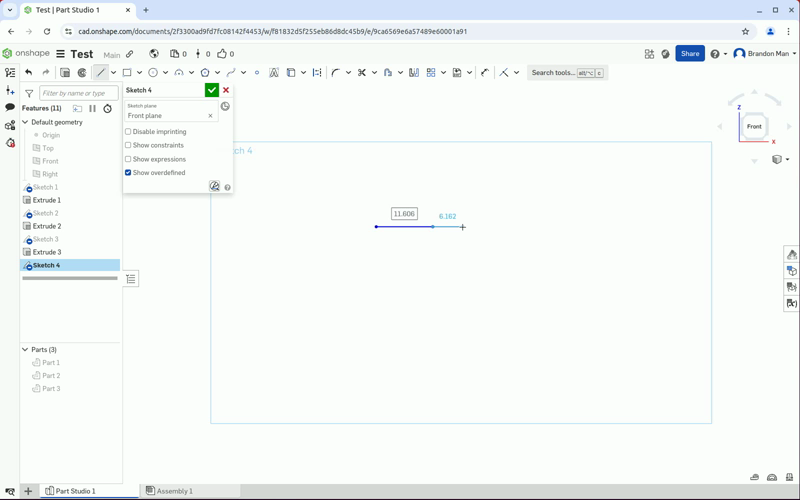
mouse_move(458, 226)
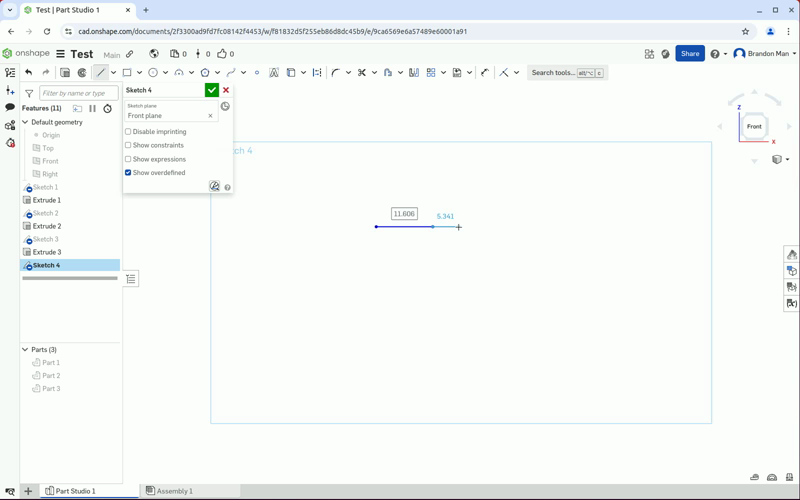
click(458, 226)
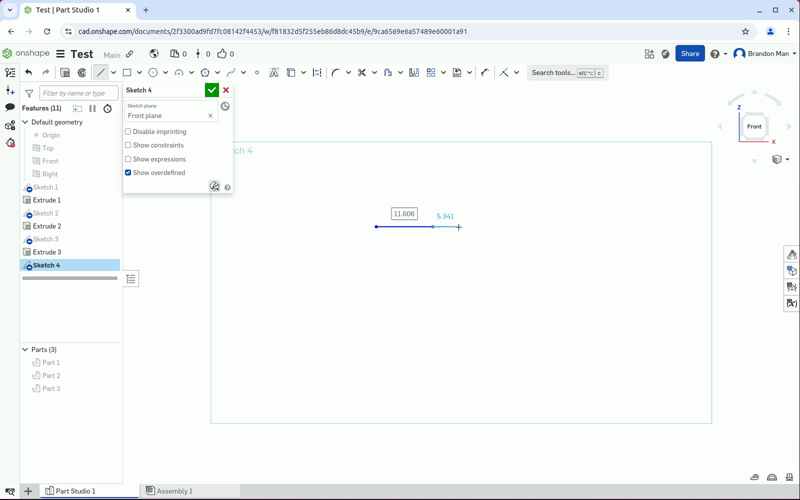
key_up(shift)
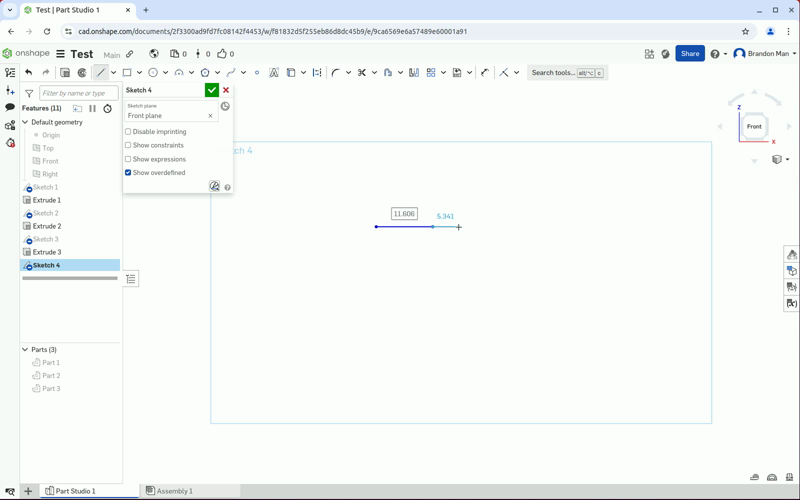
key(esc)
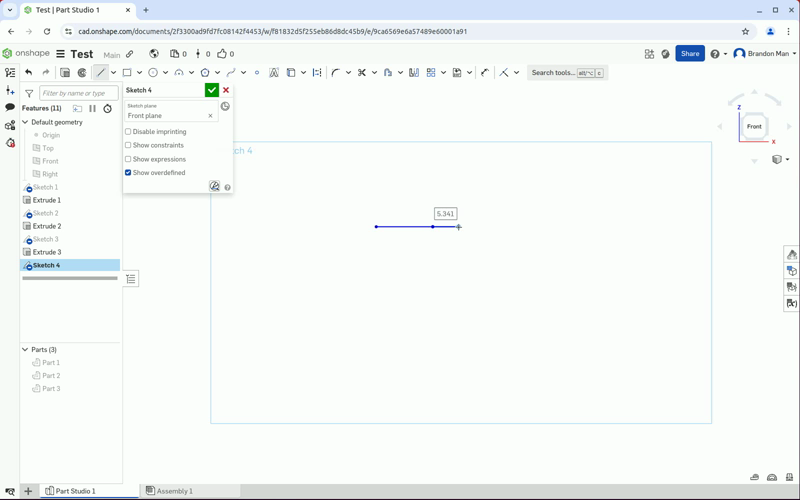
key(a)
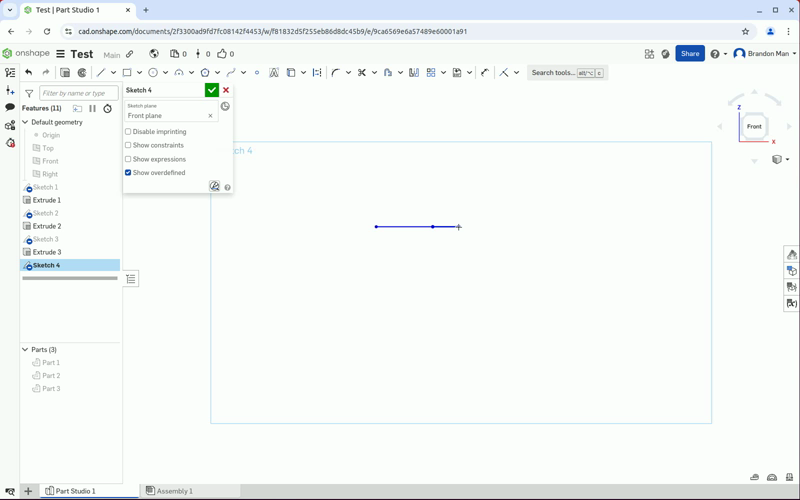
mouse_move(458, 226)
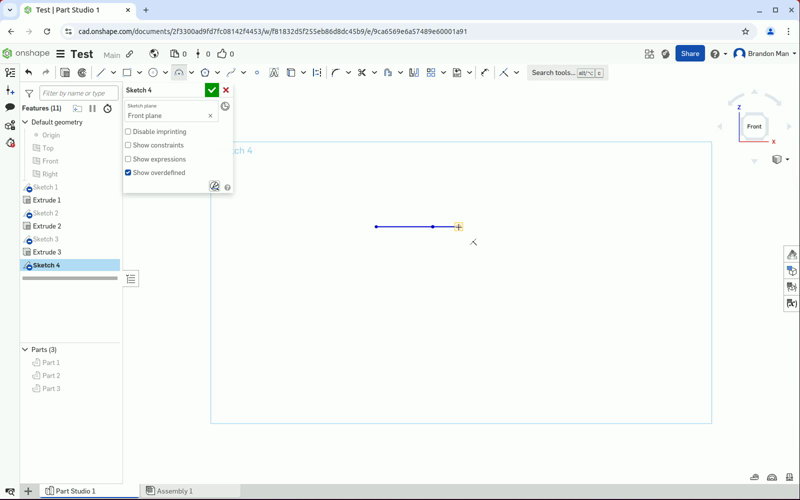
click(458, 226)
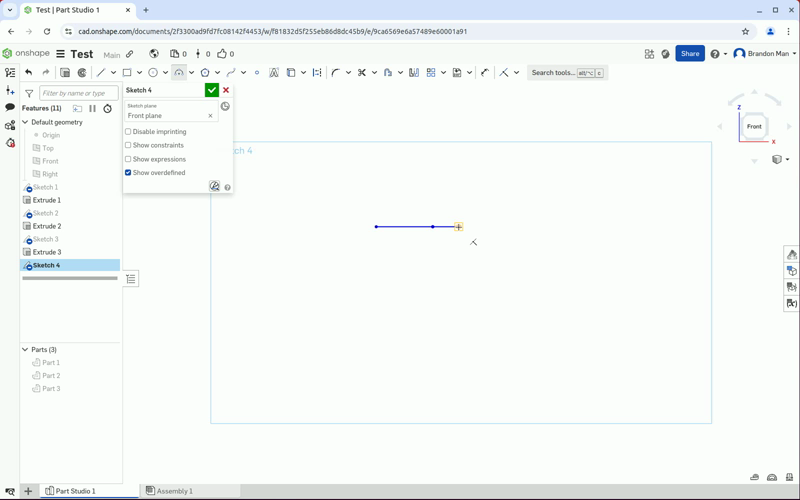
key_down(shift)
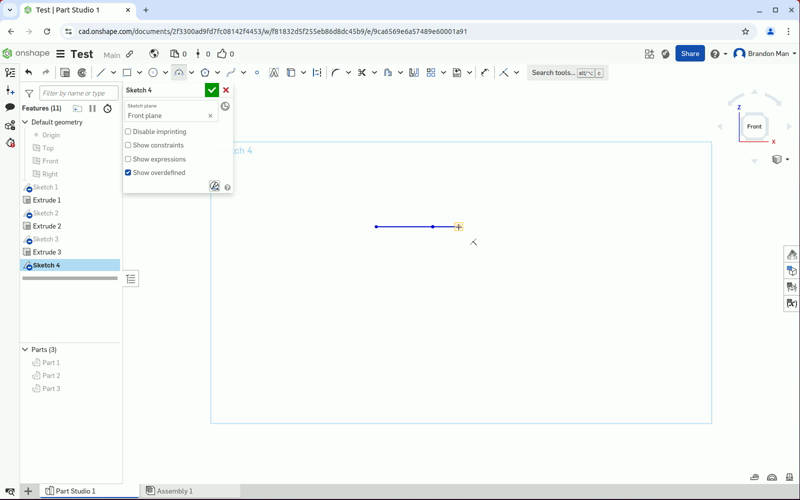
mouse_move(419, 170)
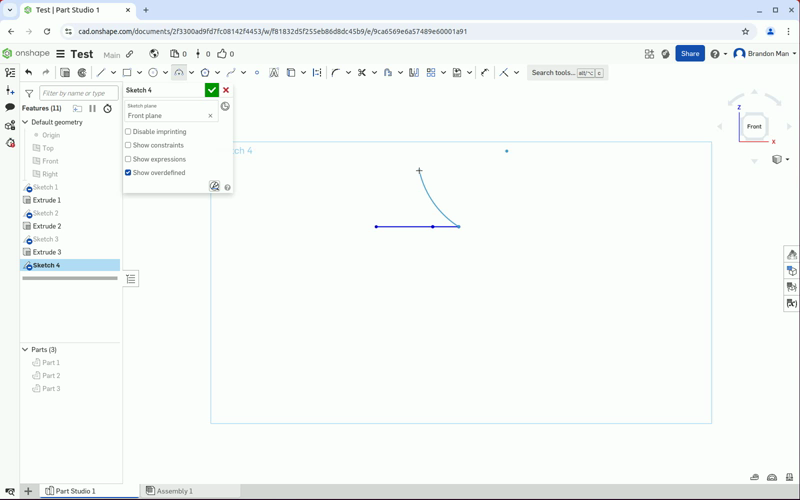
click(419, 170)
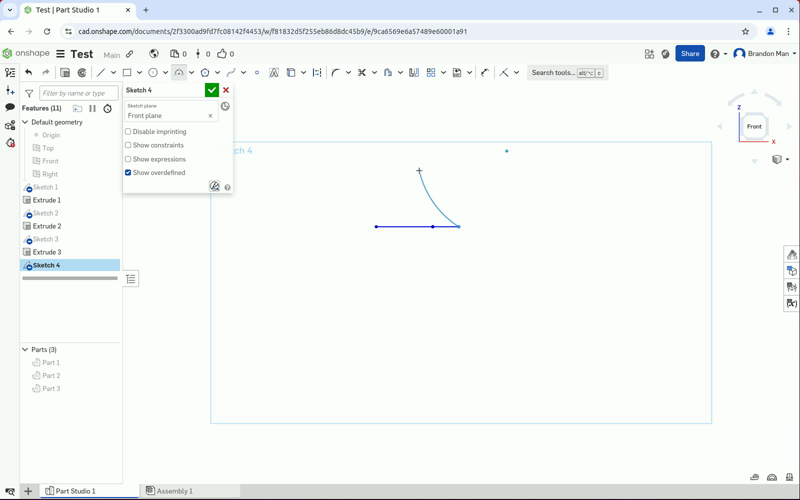
mouse_move(424, 208)
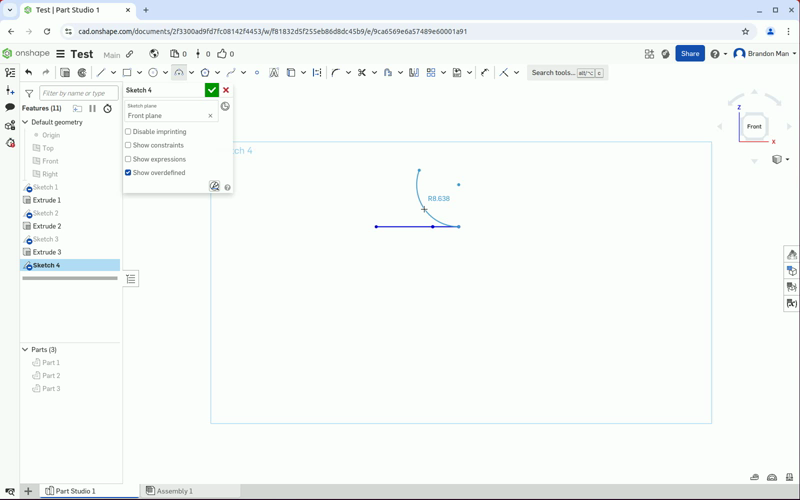
click(424, 208)
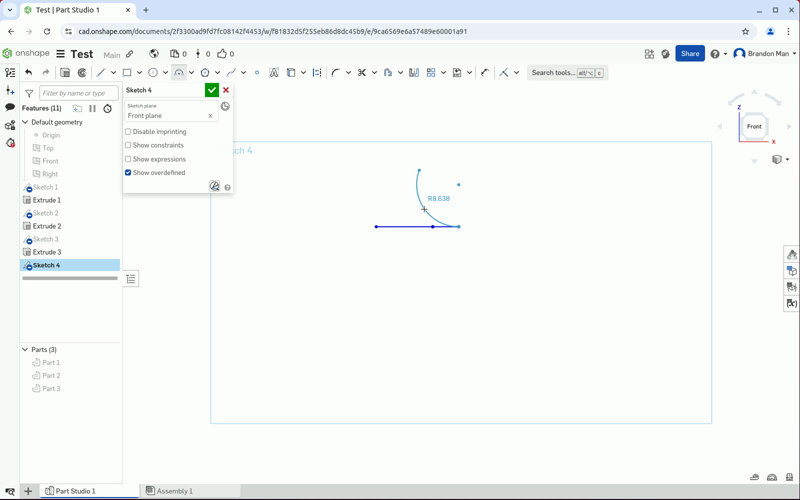
key_up(shift)
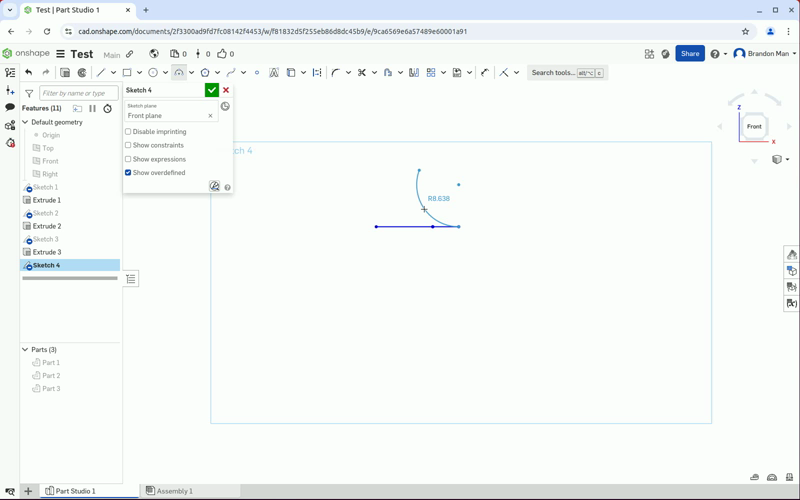
key(esc)
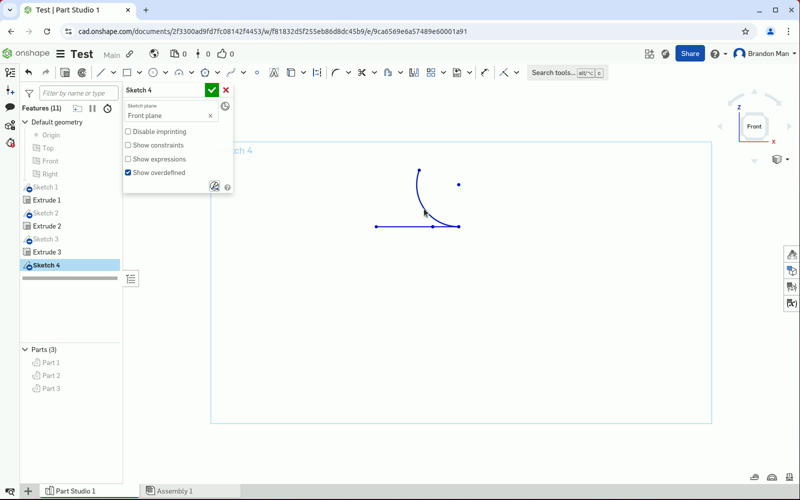
key(l)
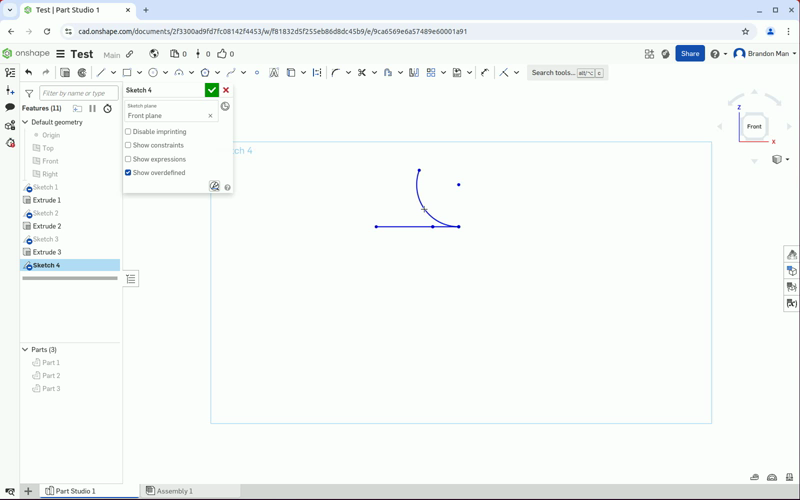
mouse_move(419, 170)
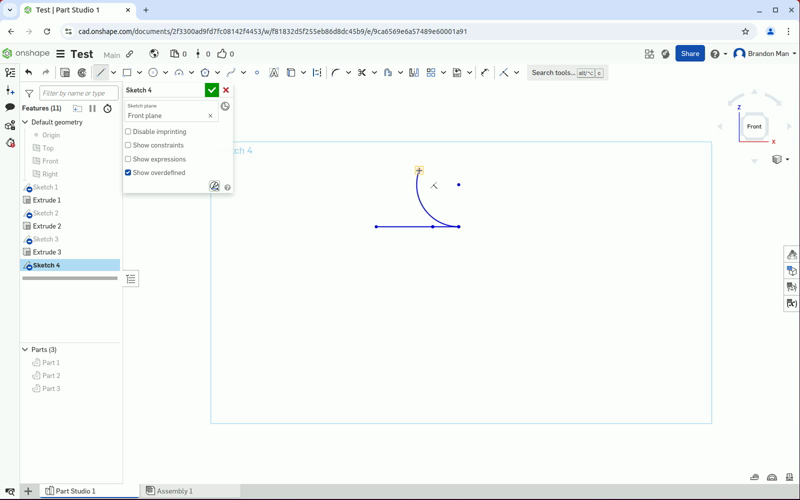
click(419, 170)
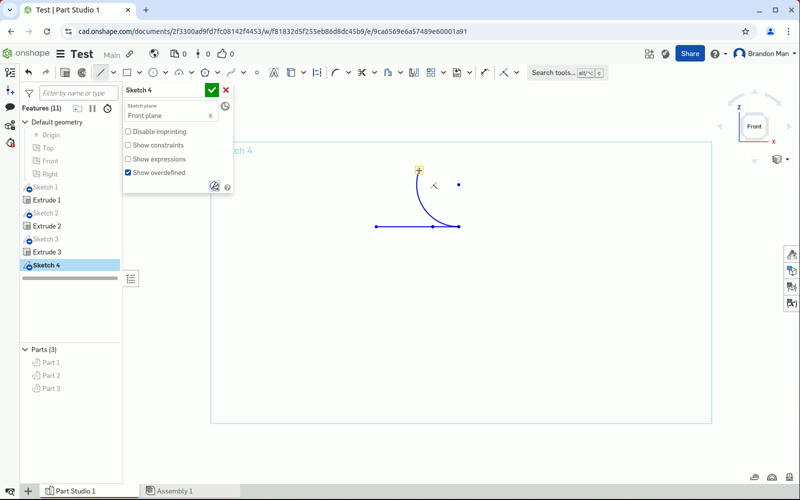
key_down(shift)
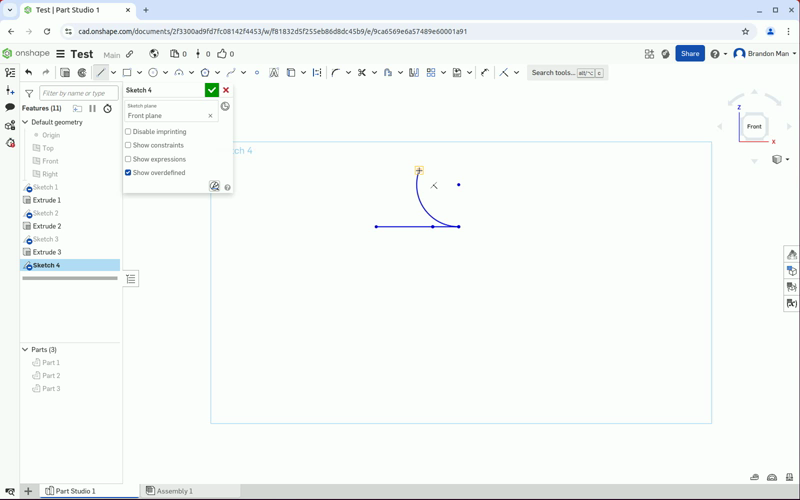
mouse_move(449, 170)
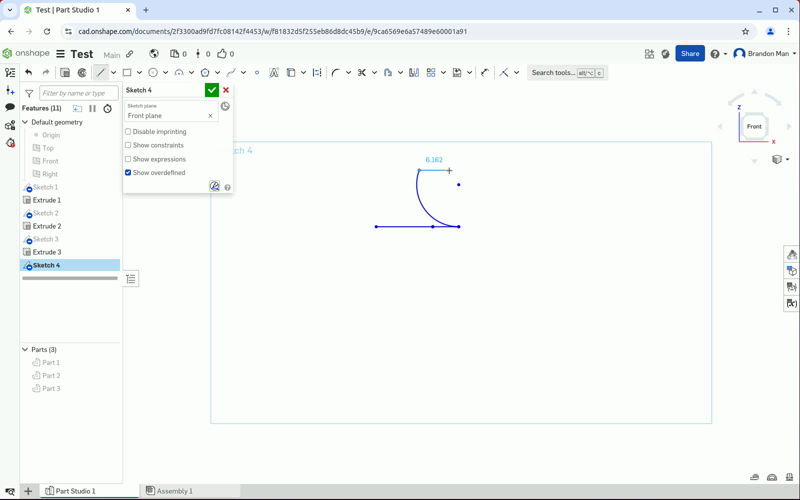
mouse_move(376, 170)
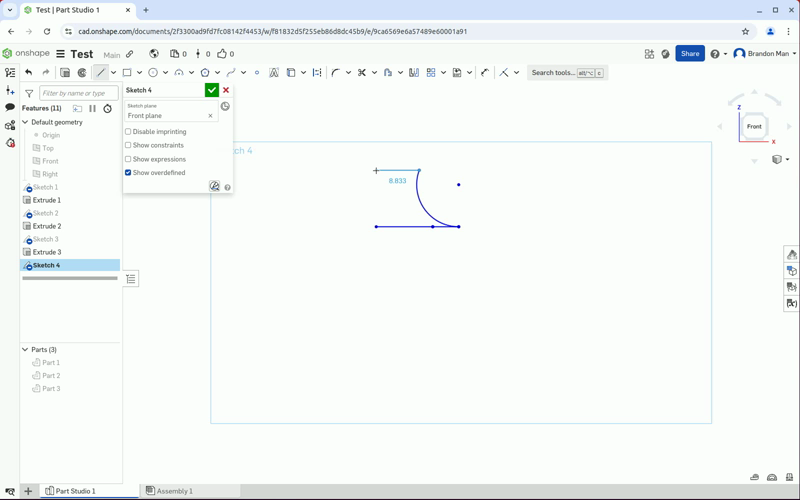
click(376, 170)
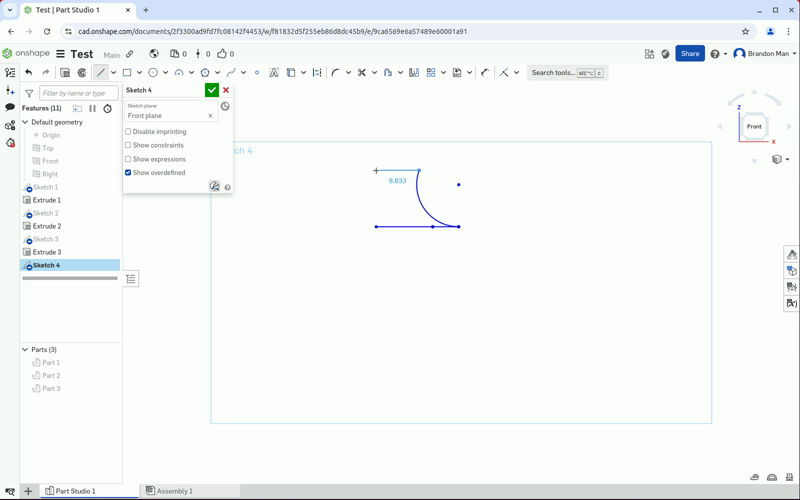
key_up(shift)
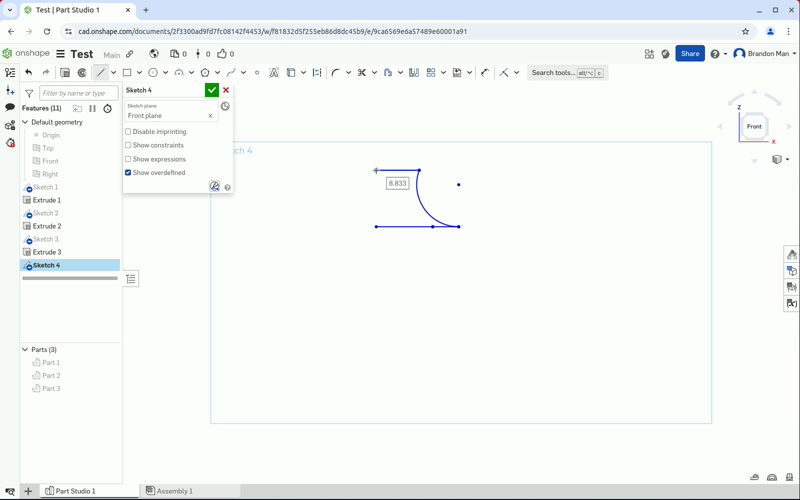
mouse_move(406, 170)
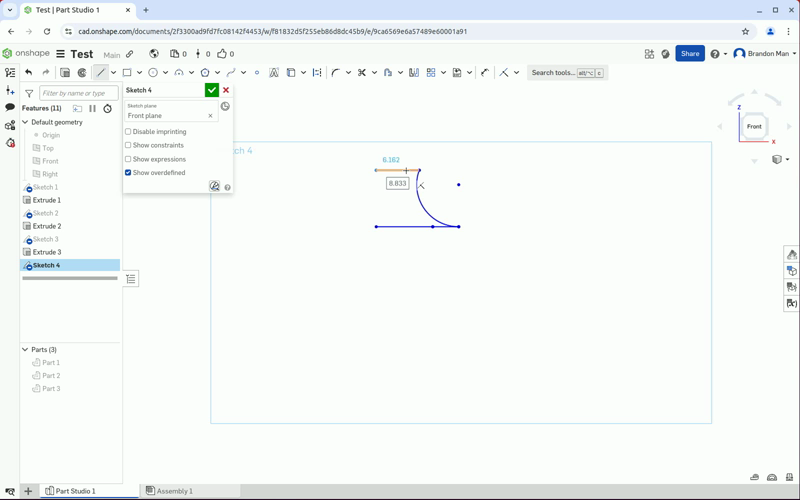
key_down(shift)
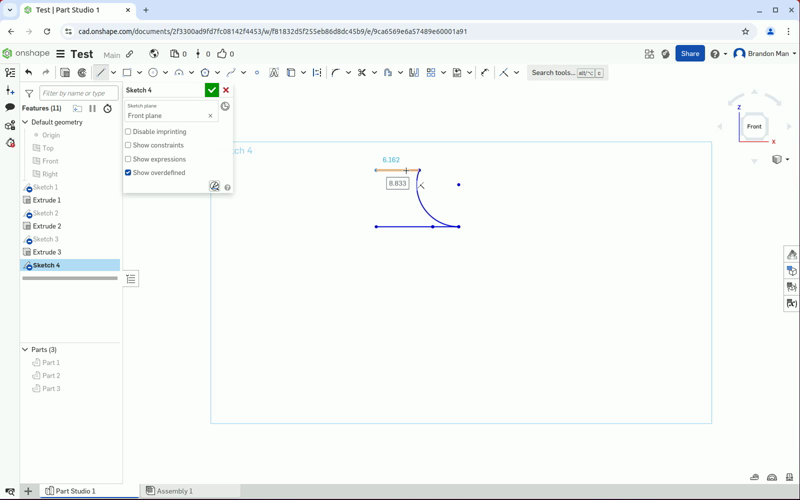
mouse_move(376, 226)
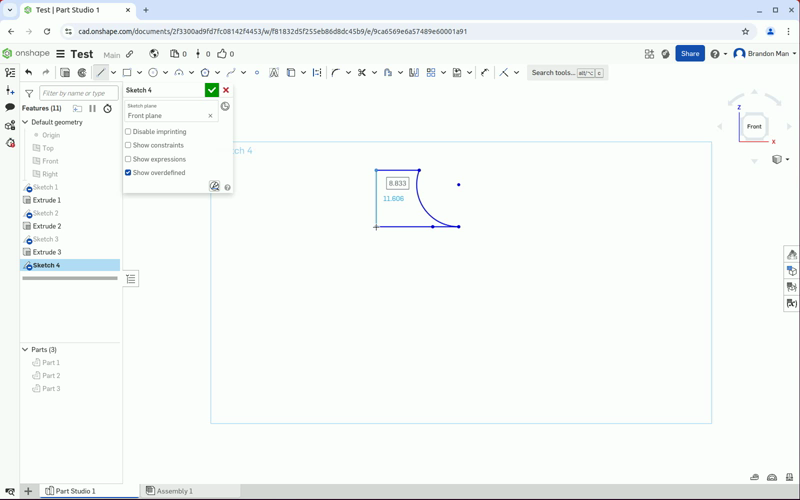
key_up(shift)
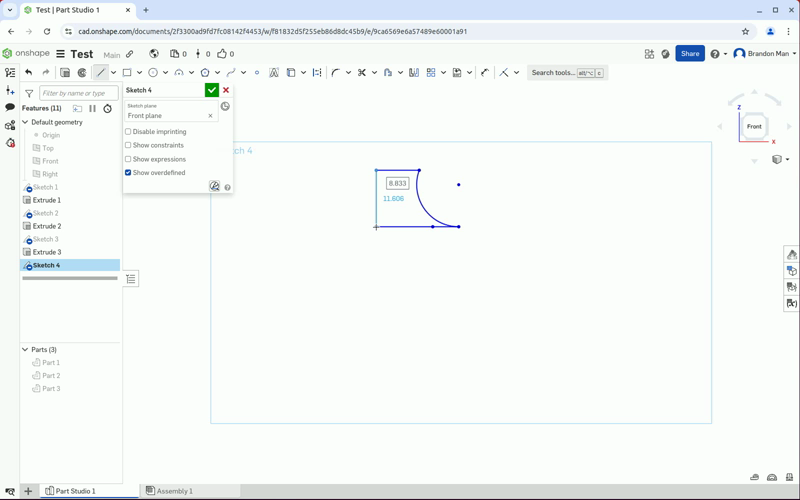
click(376, 226)
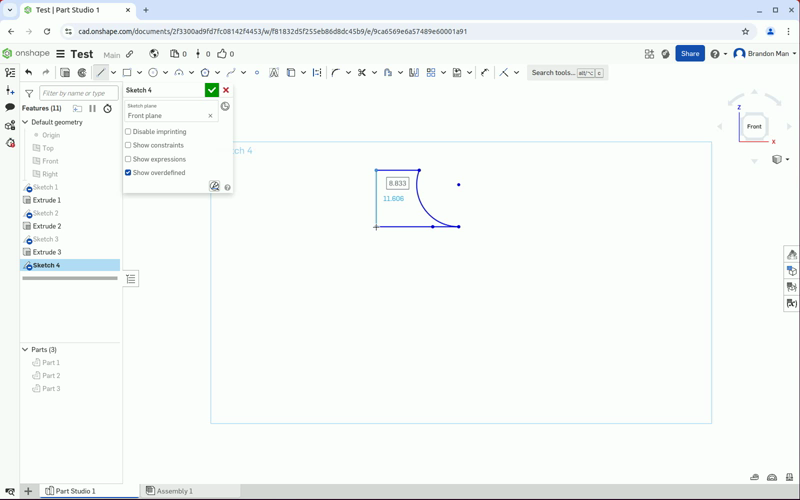
key(esc)
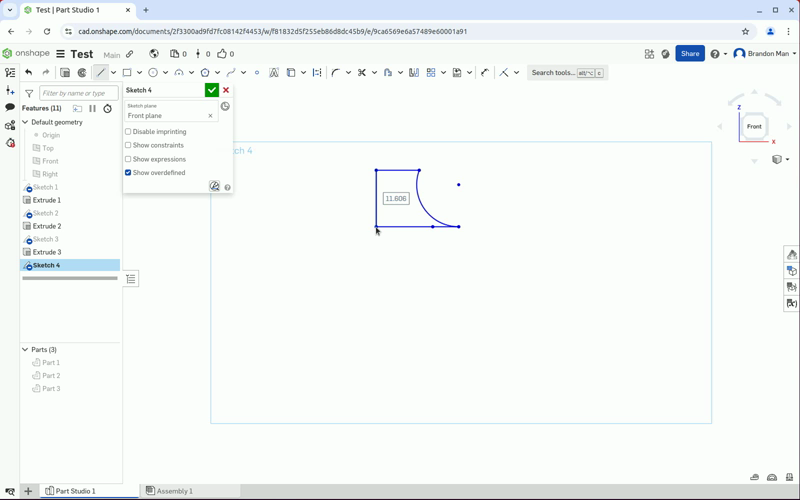
mouse_move(387, 176)
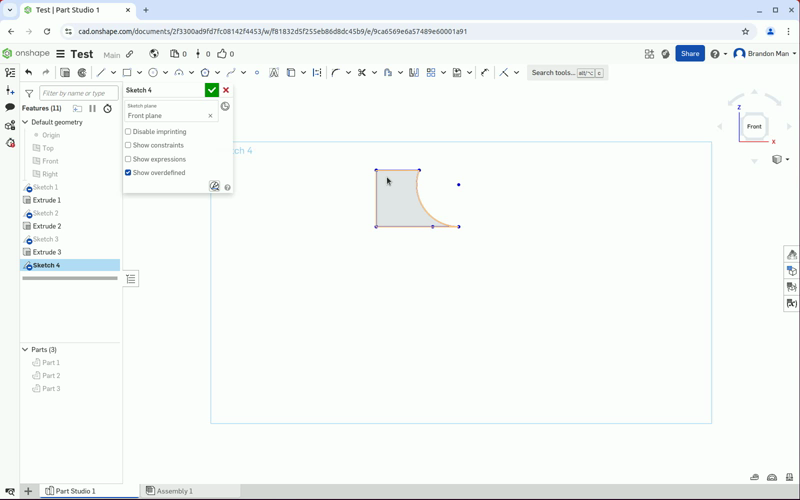
click(387, 176)
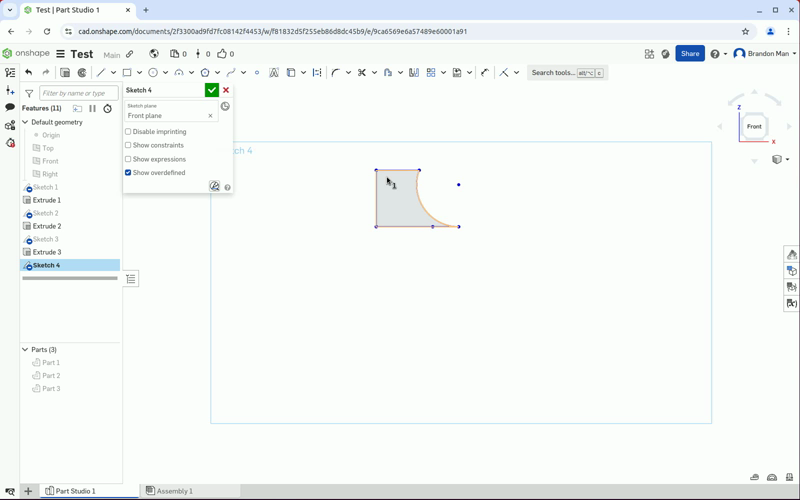
mouse_move(73, 352)
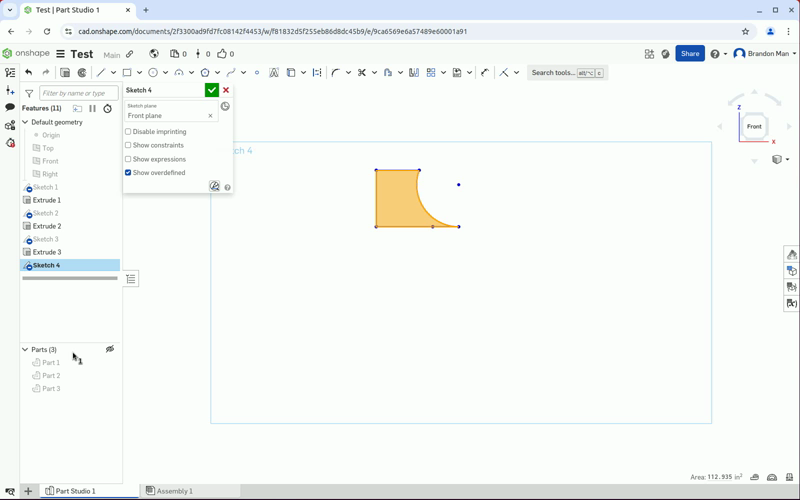
key(shift+y)
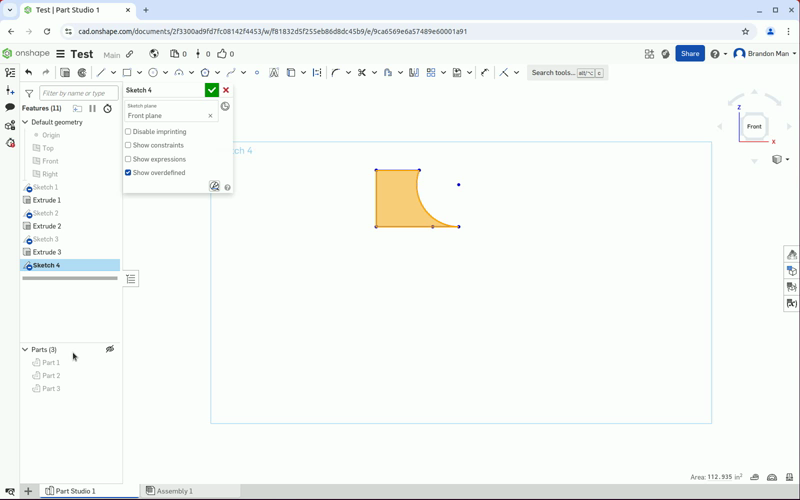
key(shift+e)
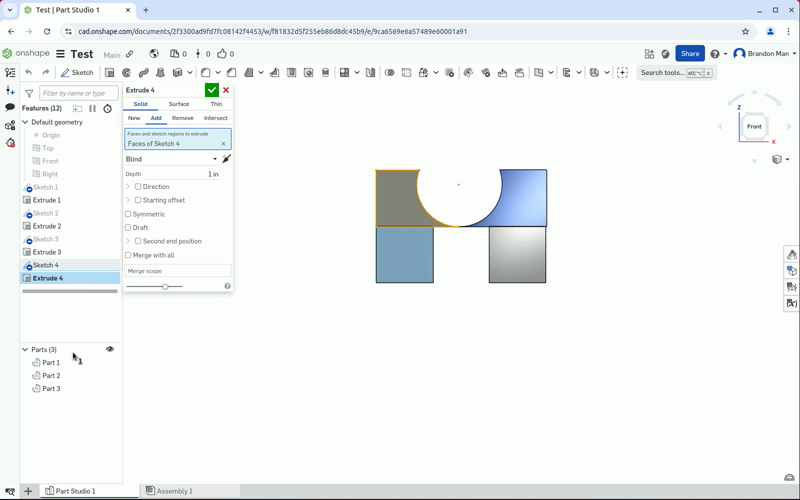
mouse_move(143, 106)
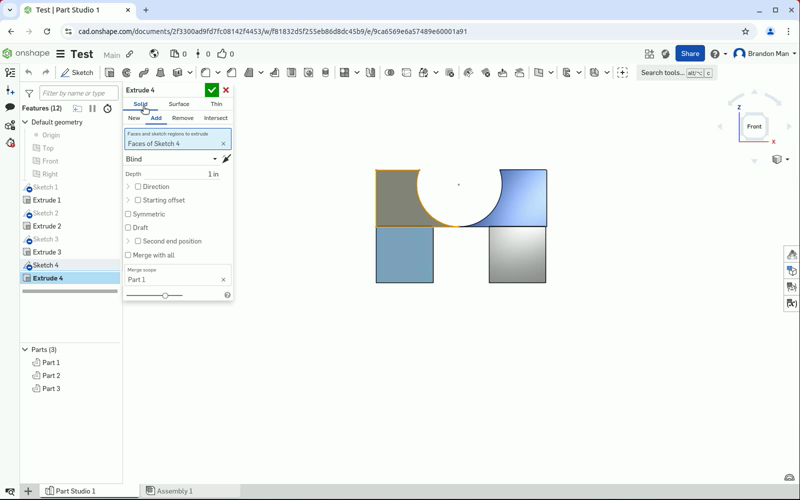
click(143, 106)
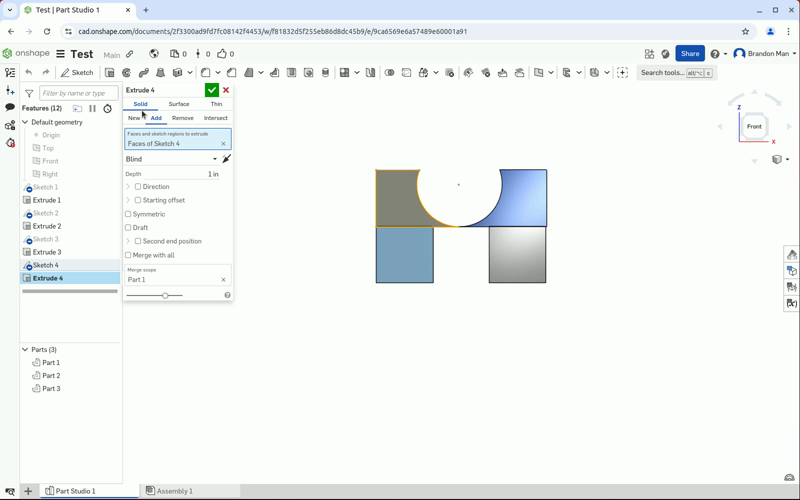
mouse_move(137, 120)
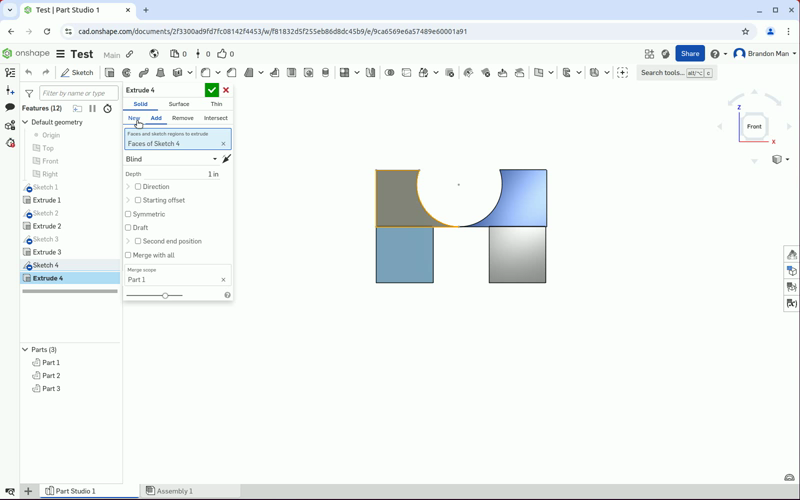
click(137, 120)
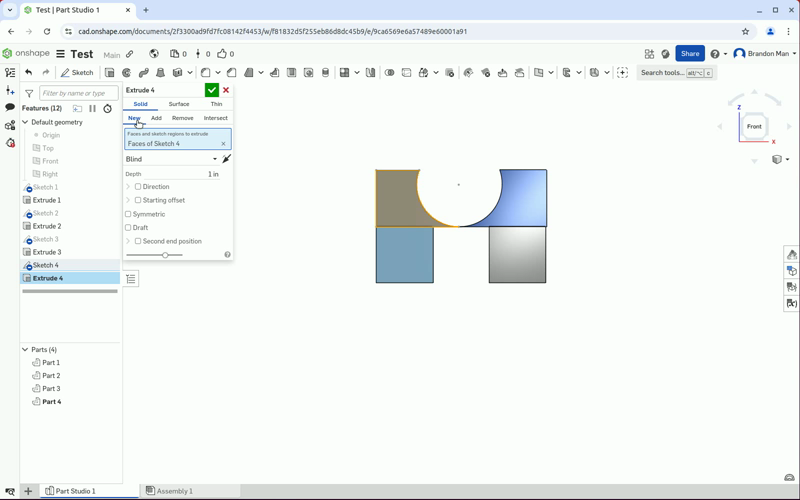
key(tab, 4)
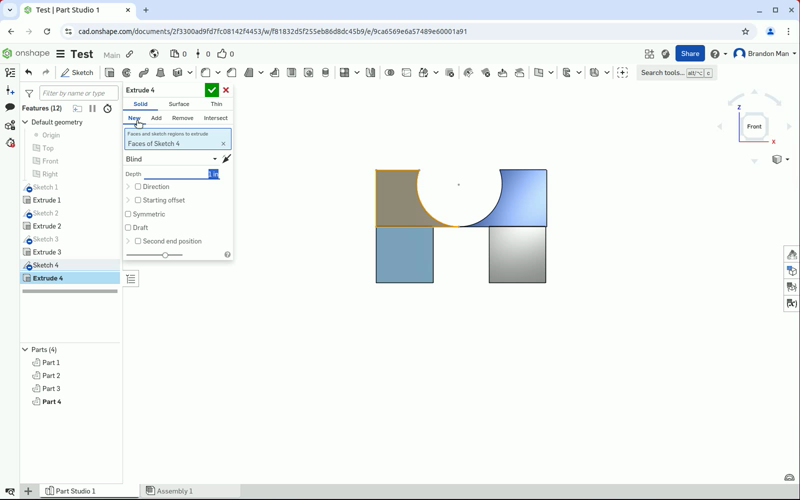
text(14.442)
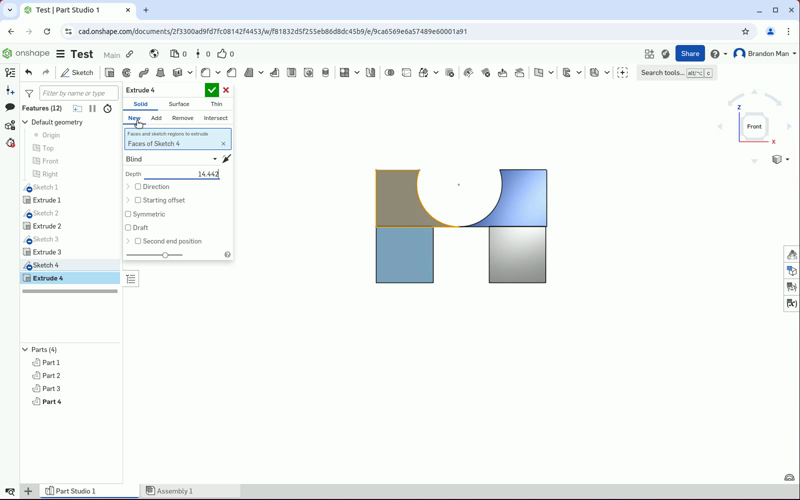
key(tab, 3)
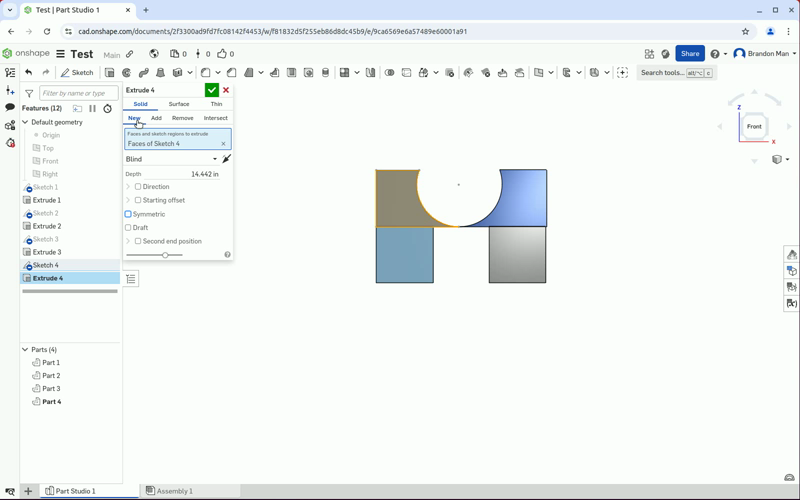
key(space)
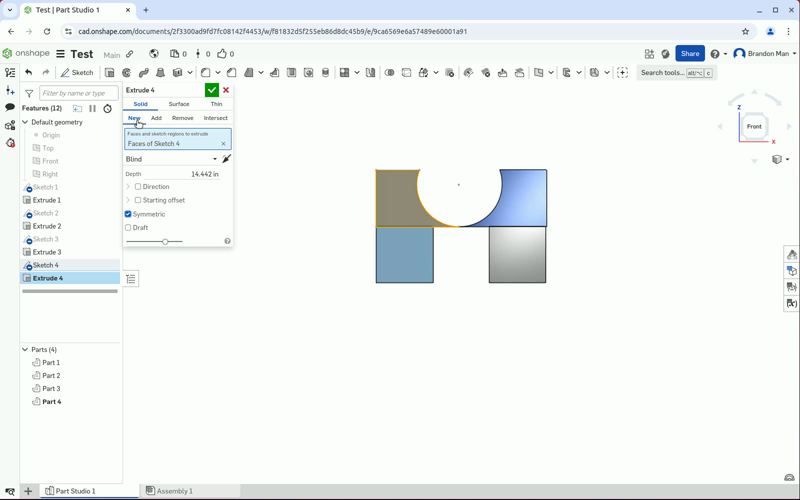
key(enter)
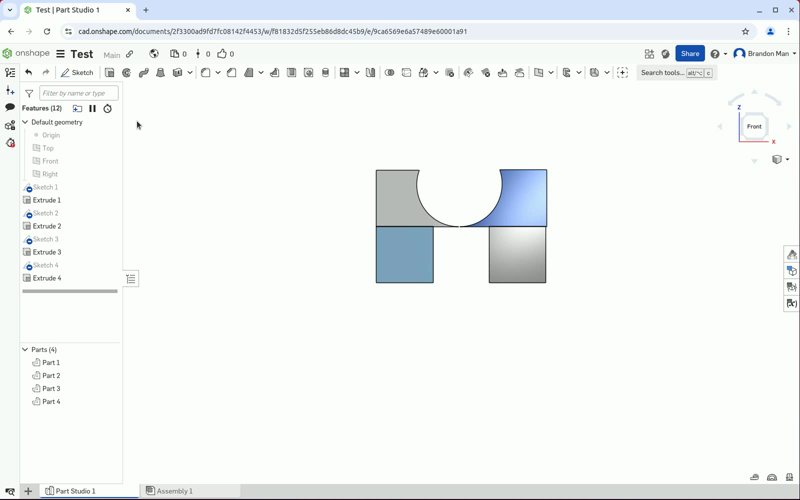
key(shift+h)
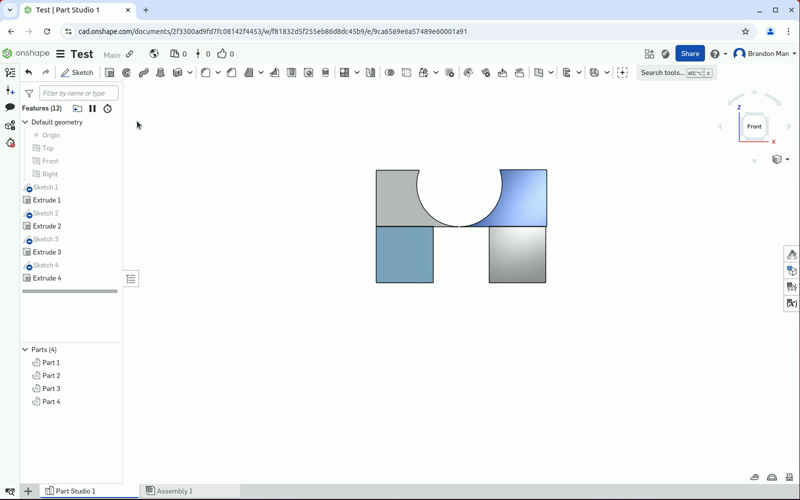
key(shift+h)
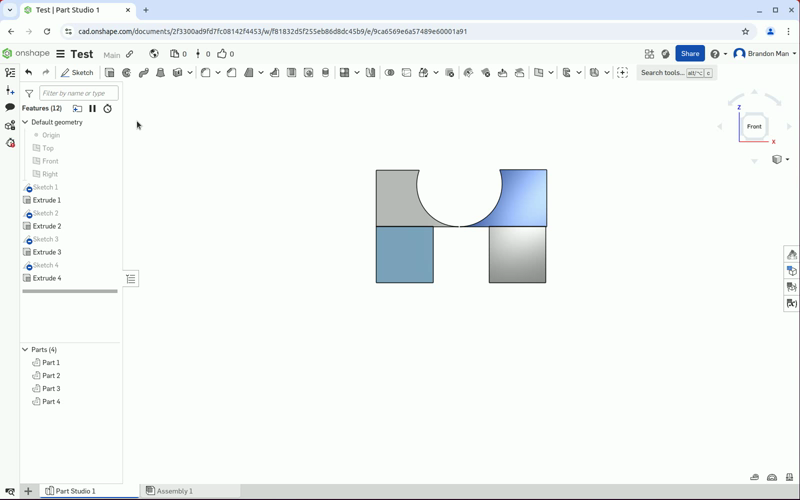
mouse_move(73, 189)
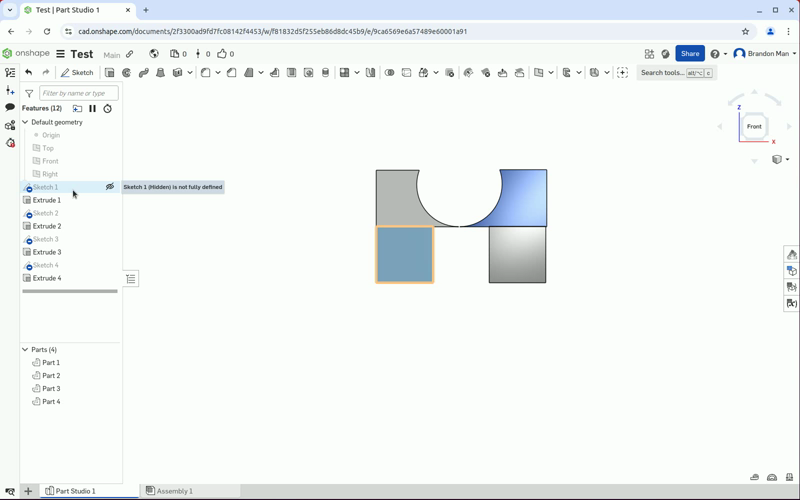
click(73, 189)
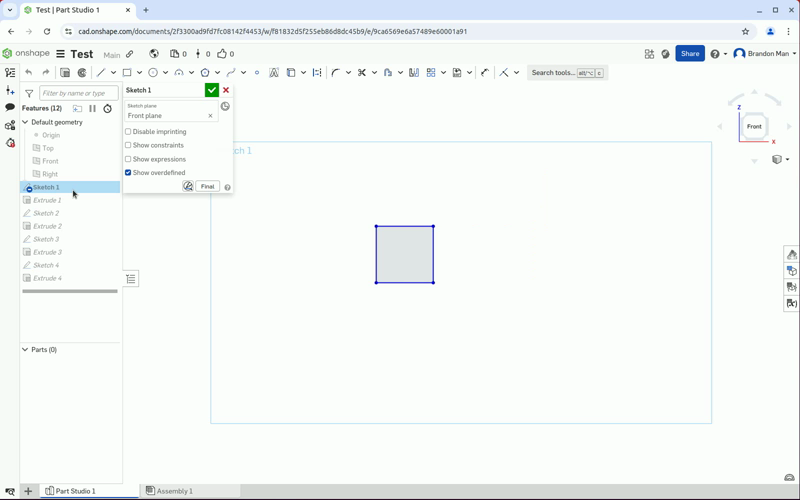
mouse_move(229, 92)
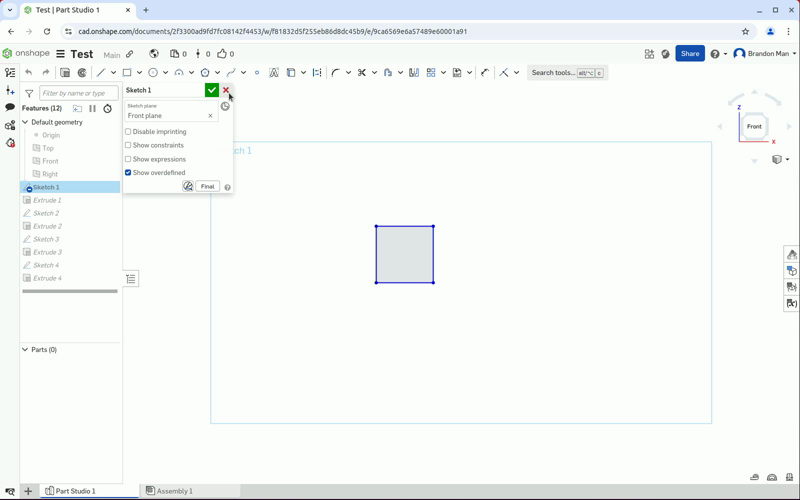
click(229, 92)
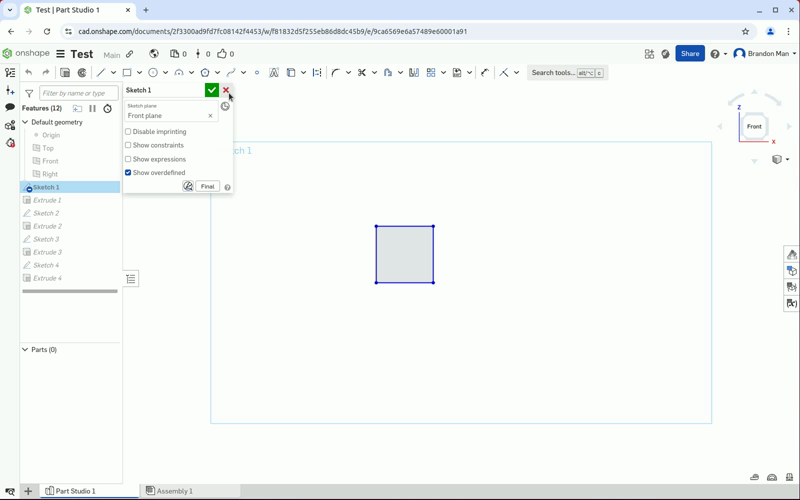
key(shift+s)
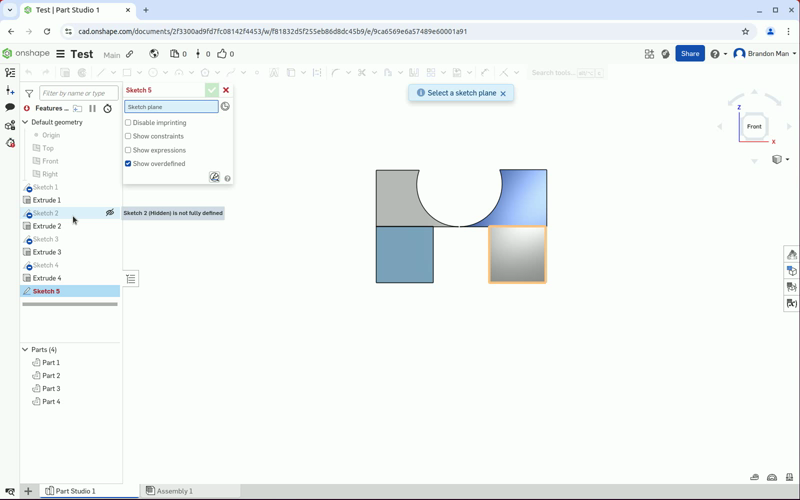
scroll(3)
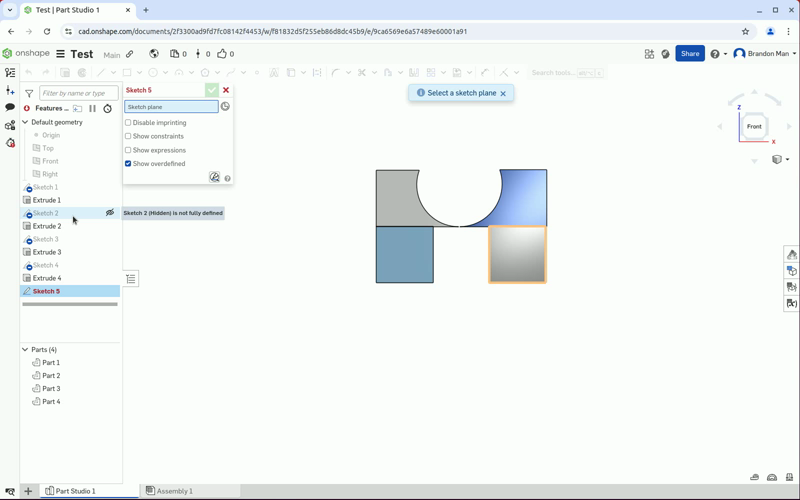
mouse_move(73, 163)
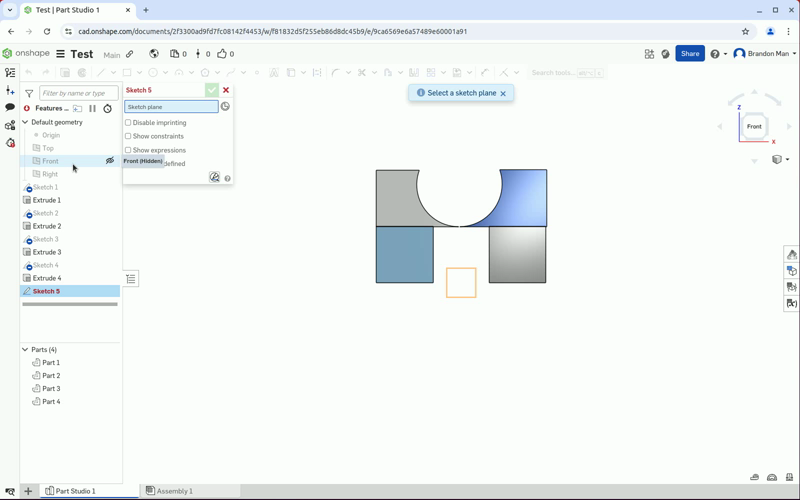
click(73, 163)
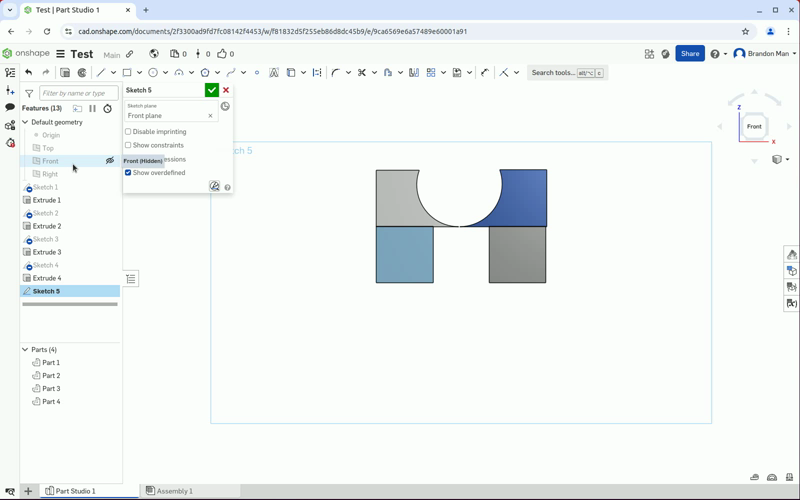
mouse_move(73, 352)
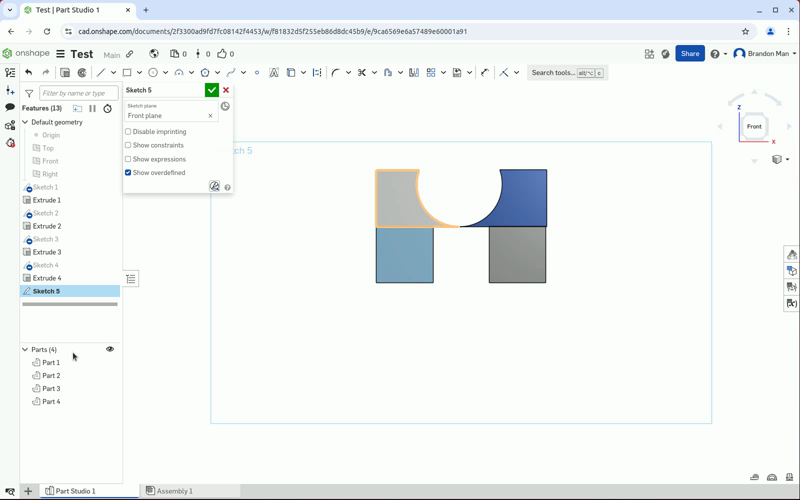
key(y)
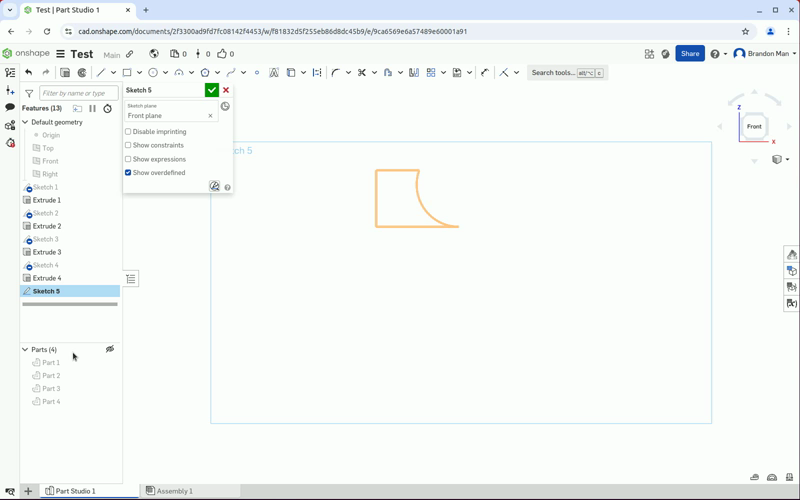
key(l)
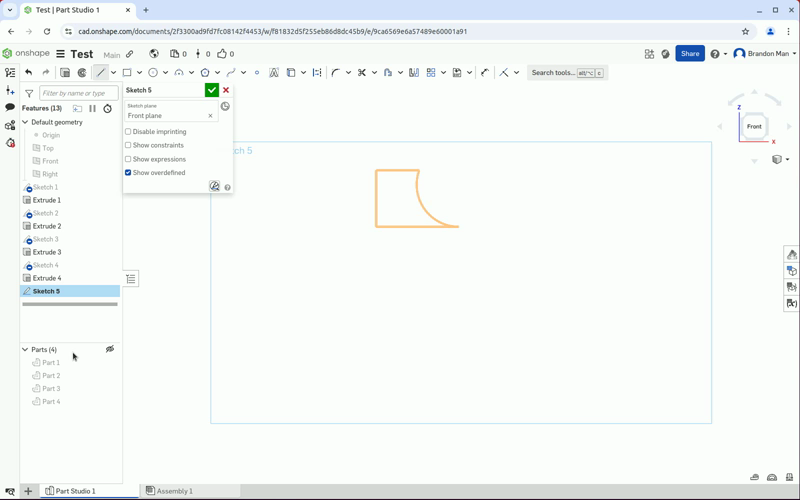
key_down(shift)
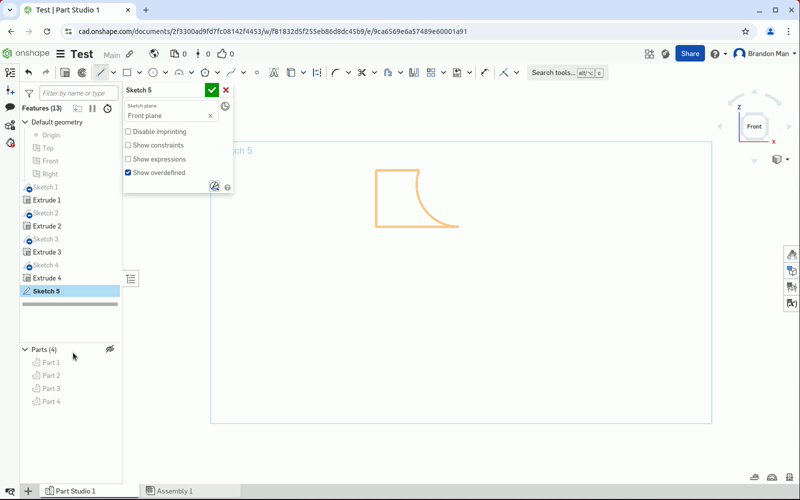
mouse_move(432, 282)
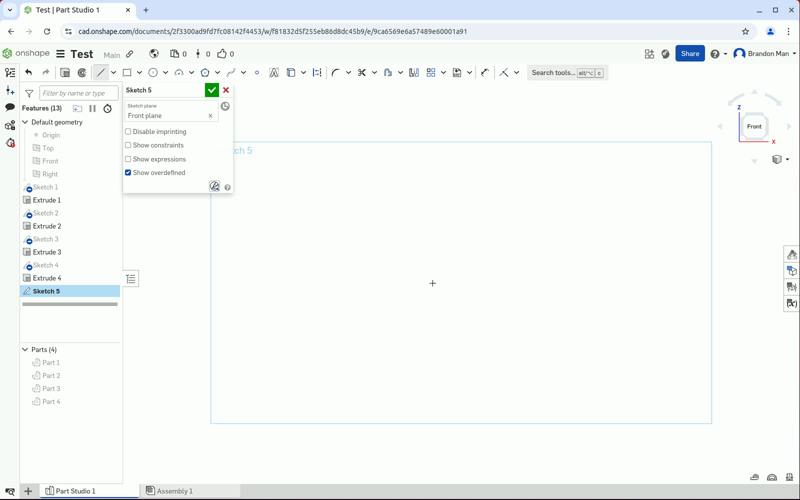
click(432, 282)
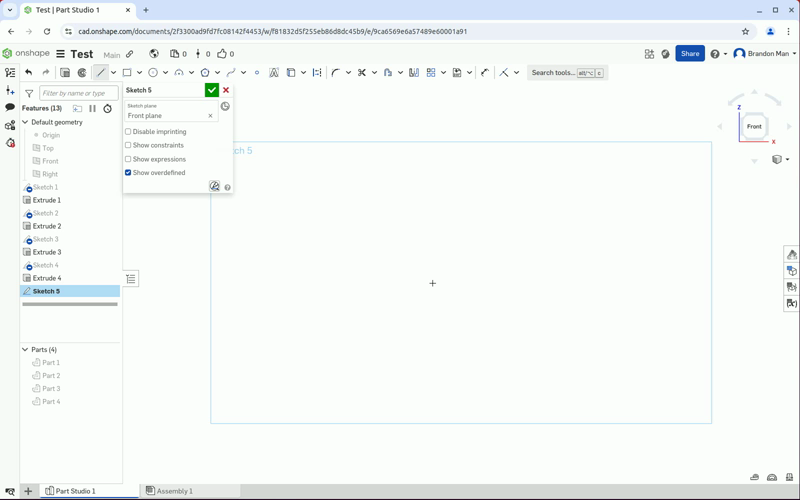
key_up(shift)
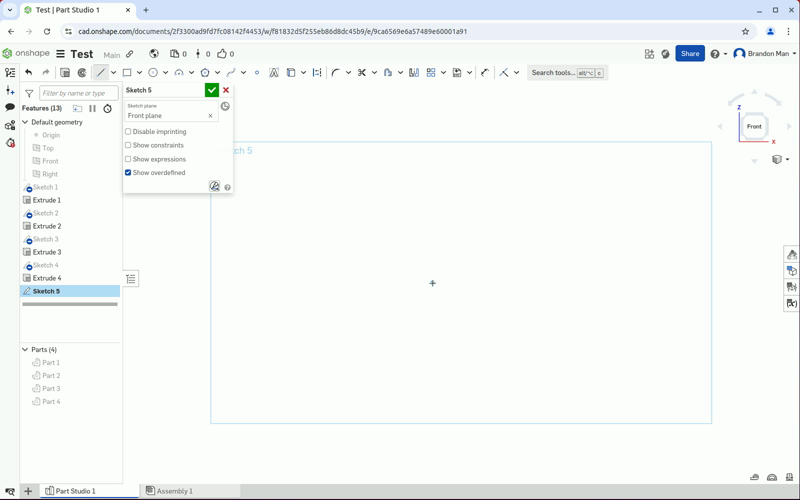
key_down(shift)
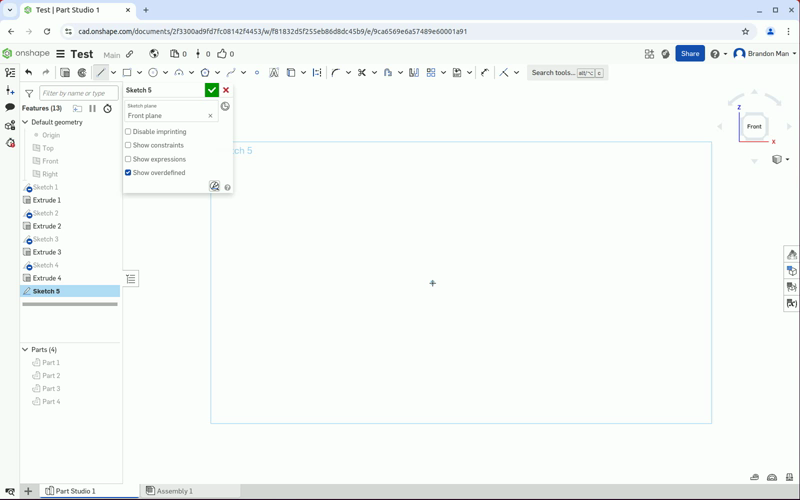
mouse_move(462, 282)
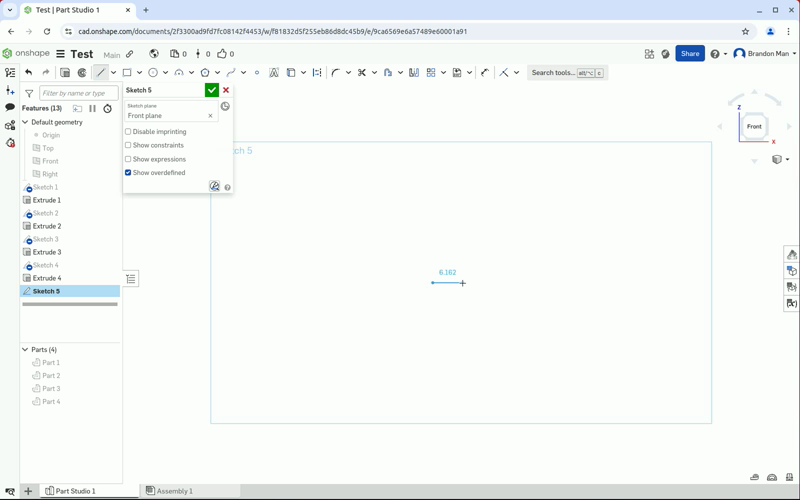
mouse_move(489, 282)
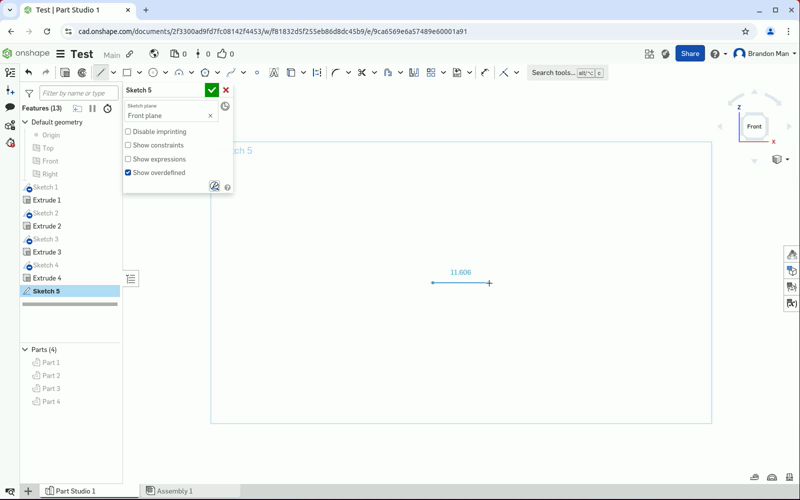
click(489, 282)
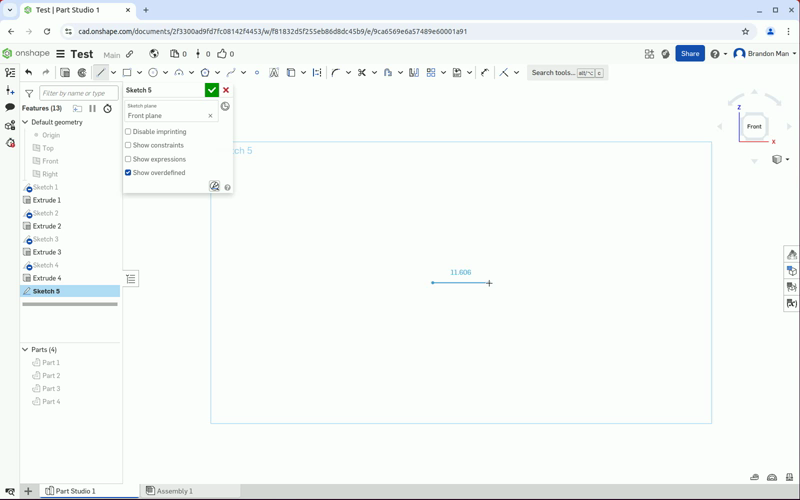
key_up(shift)
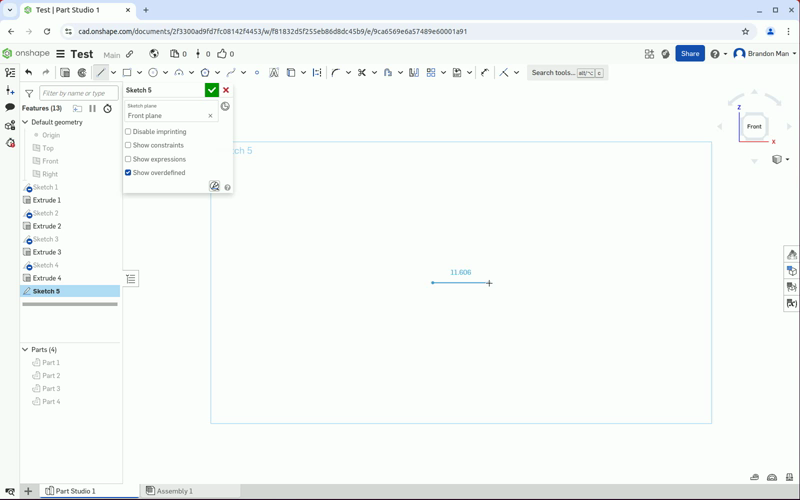
key_down(shift)
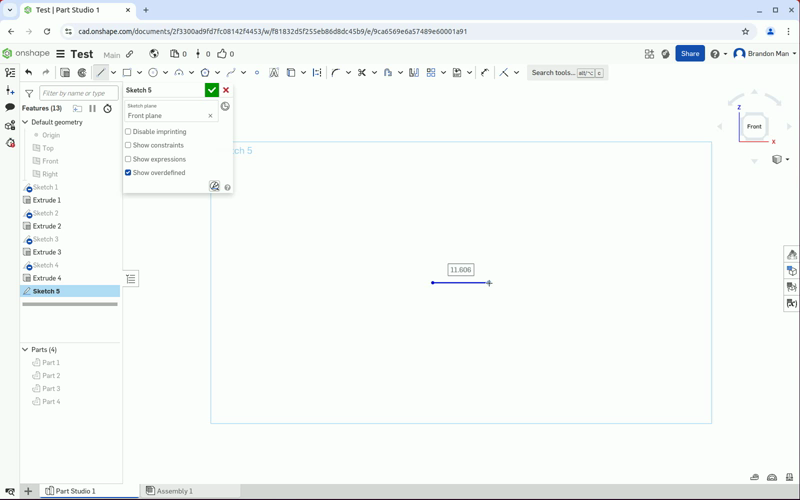
mouse_move(519, 282)
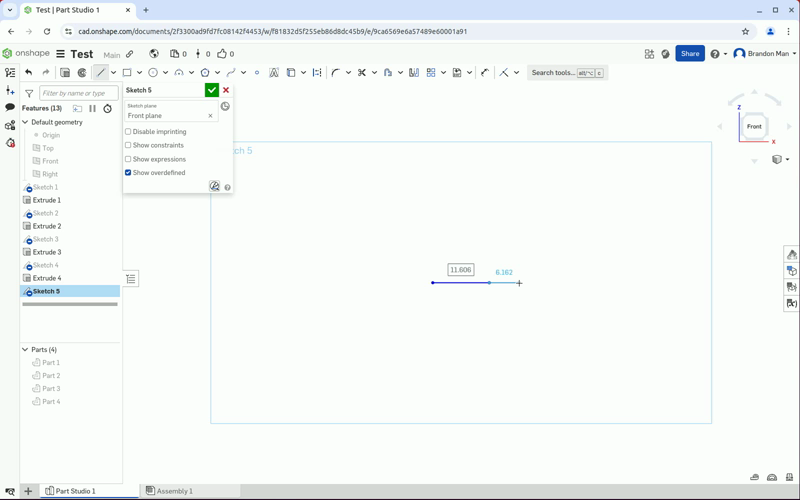
mouse_move(489, 226)
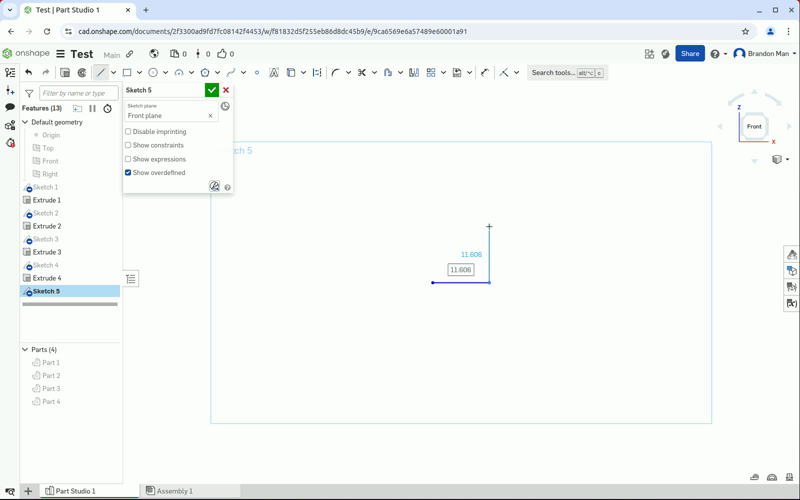
click(489, 226)
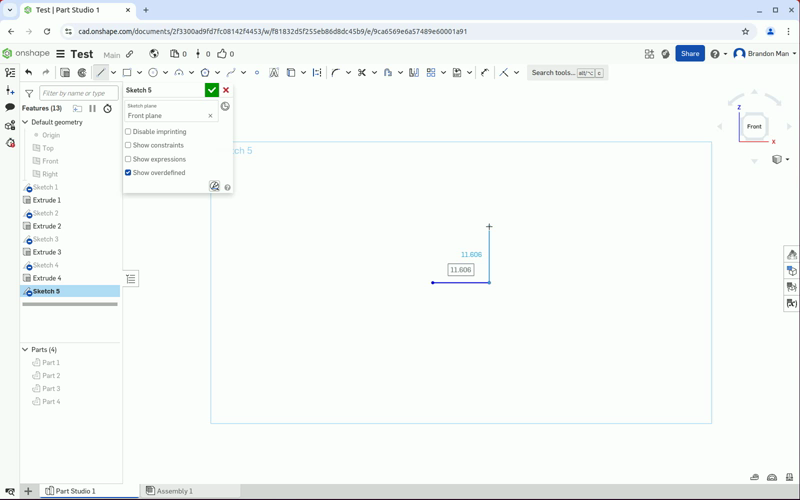
key_up(shift)
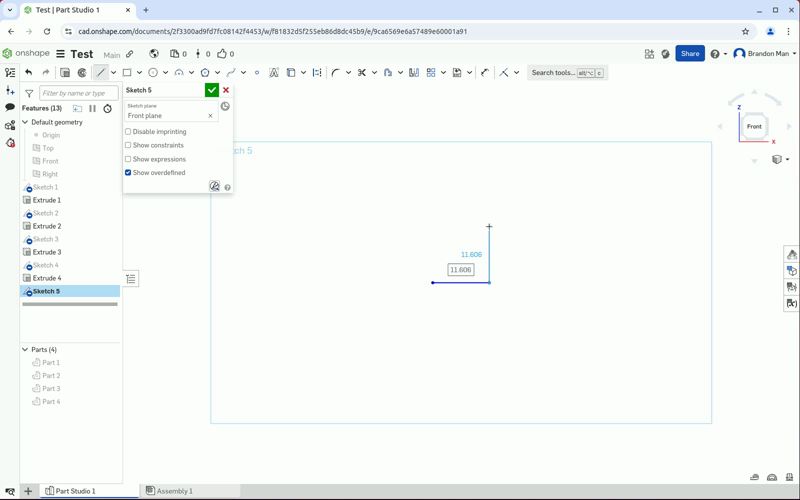
key_down(shift)
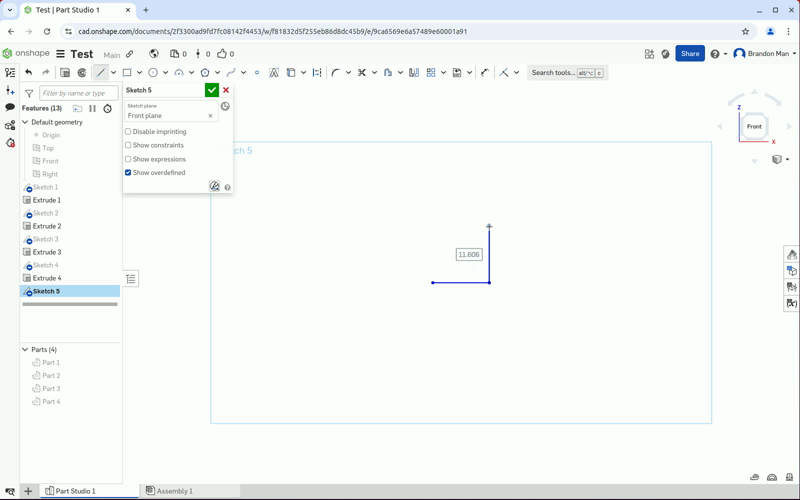
mouse_move(519, 226)
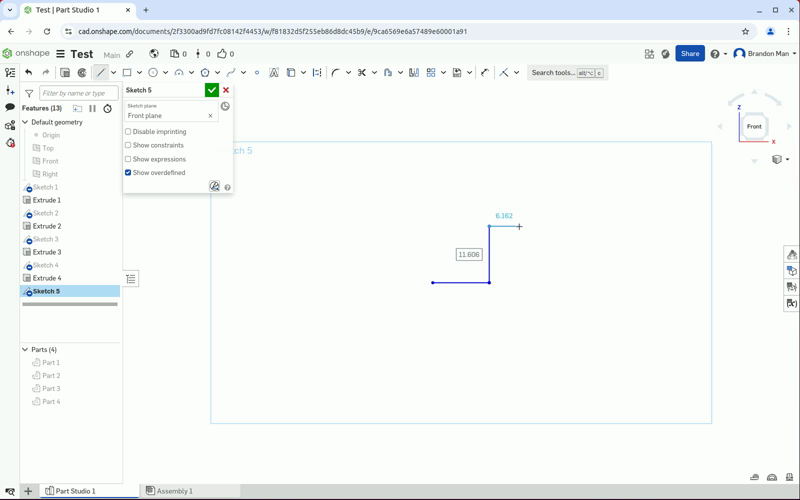
mouse_move(458, 226)
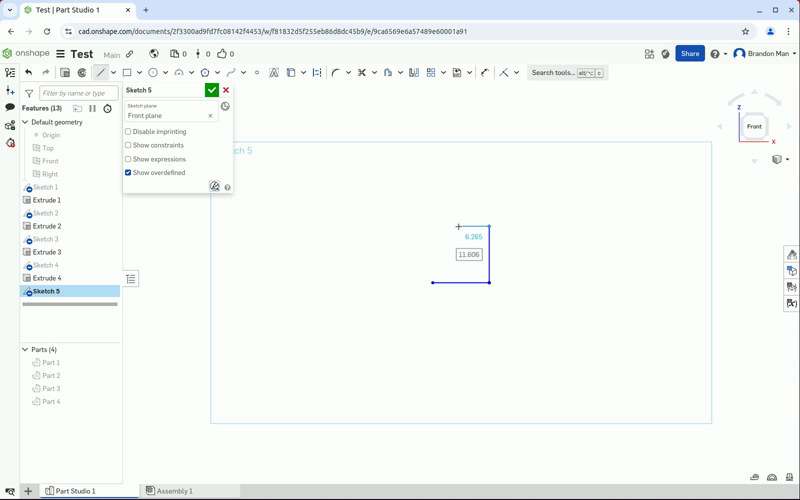
click(458, 226)
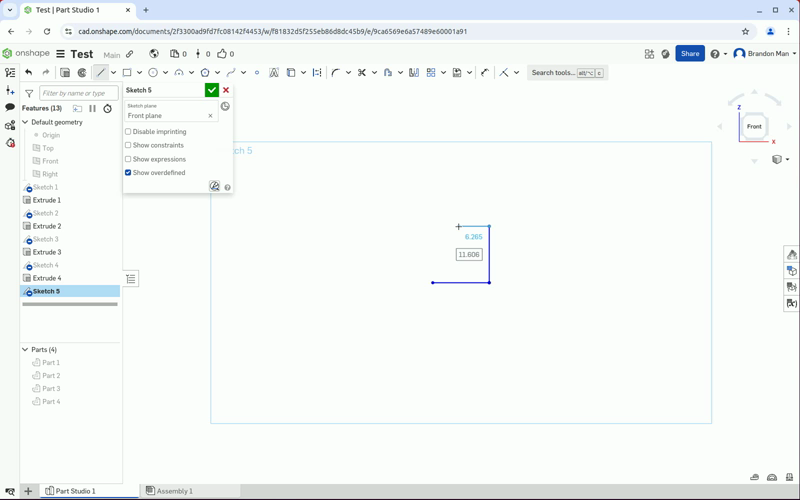
key_up(shift)
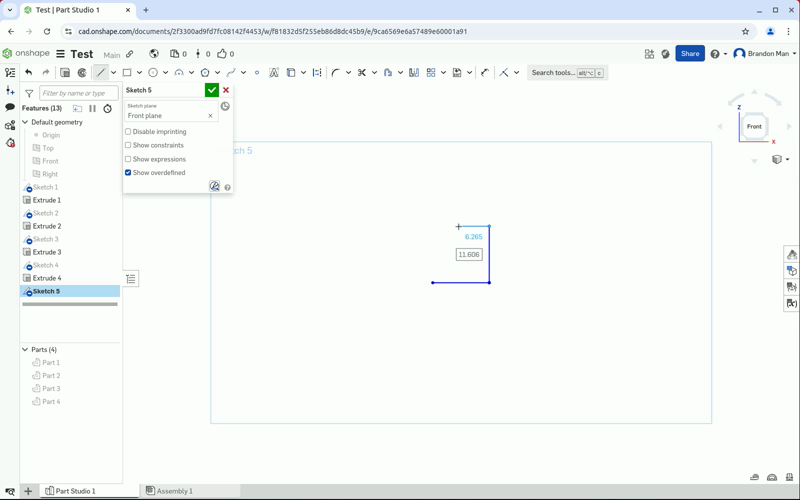
key_down(shift)
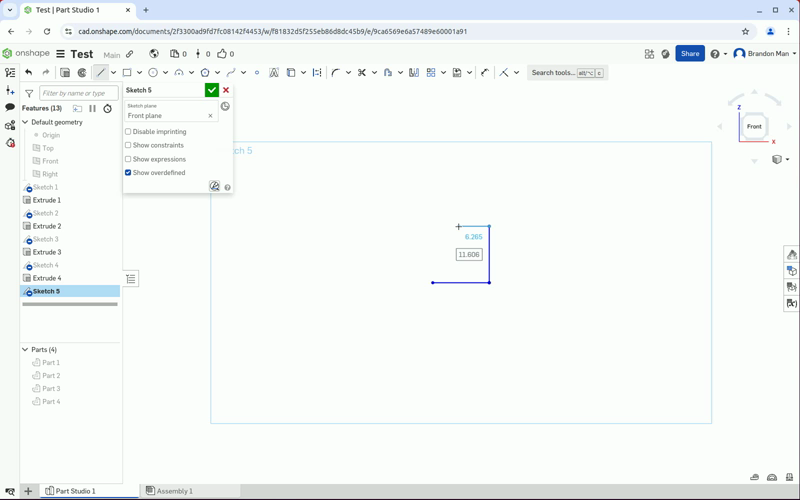
mouse_move(489, 226)
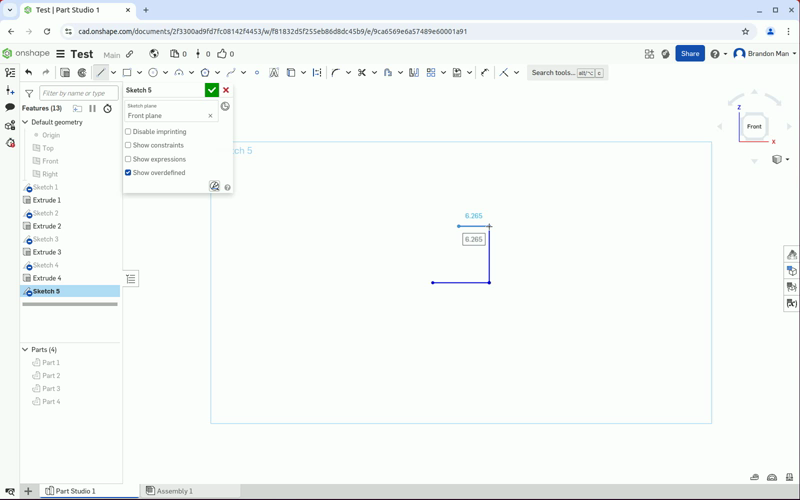
mouse_move(432, 226)
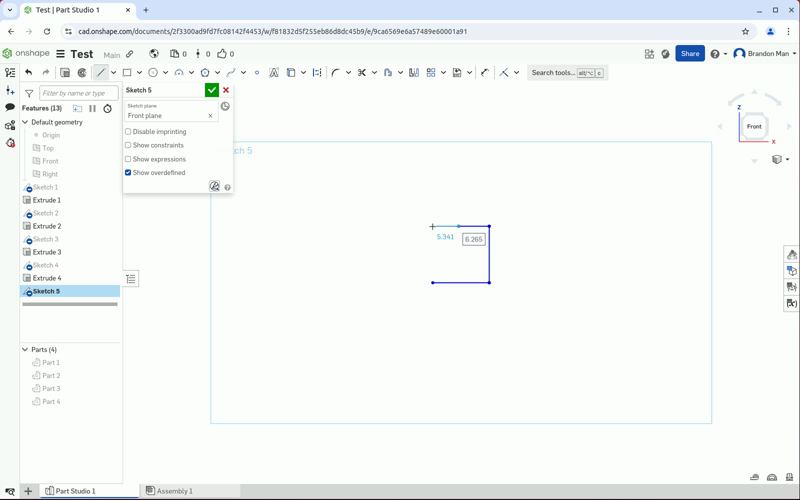
click(432, 226)
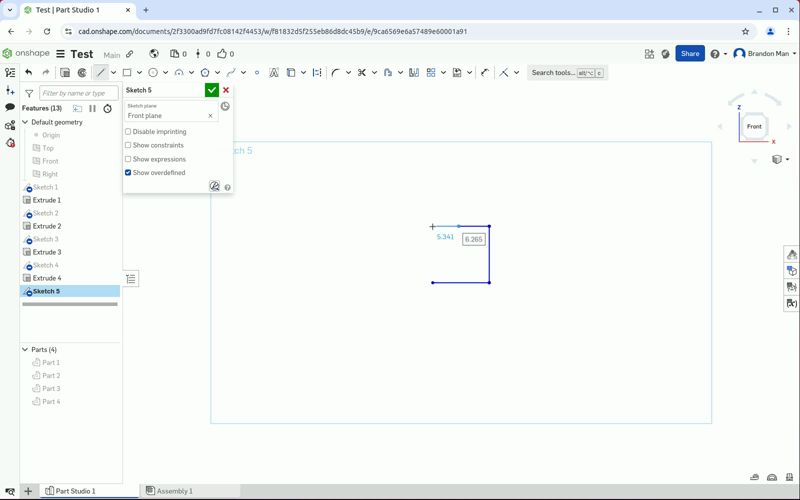
key_up(shift)
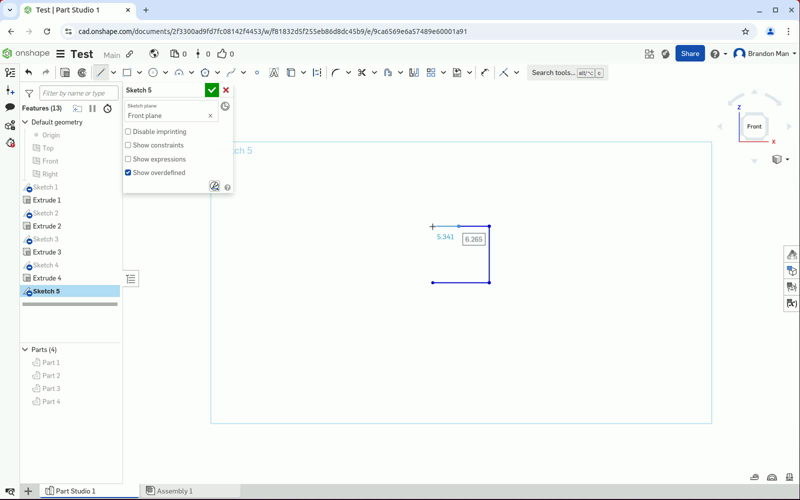
mouse_move(462, 226)
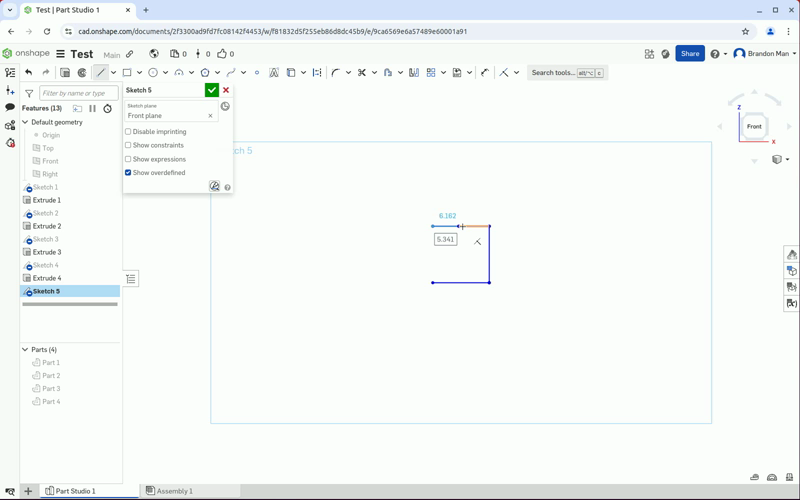
key_down(shift)
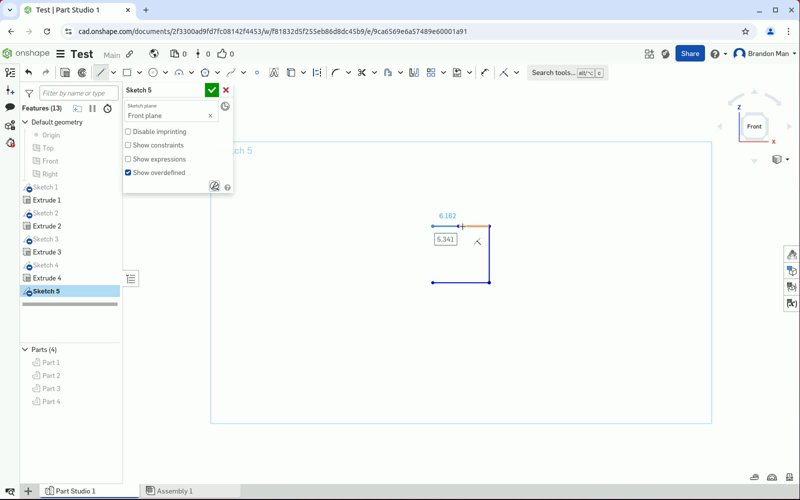
mouse_move(432, 282)
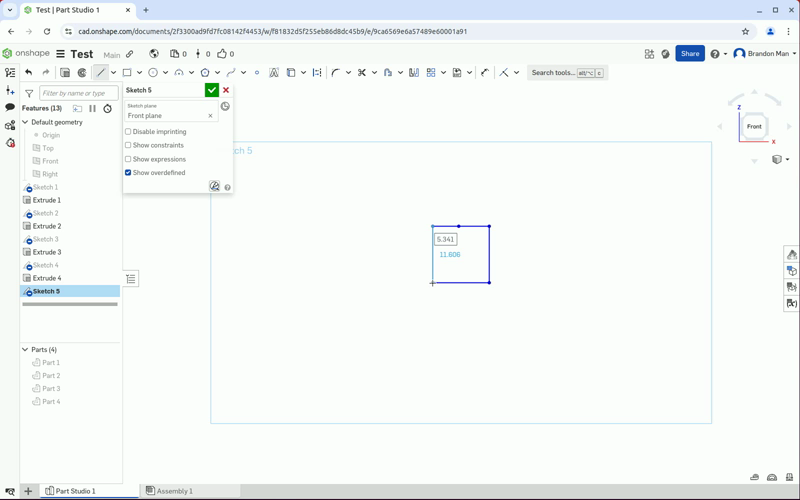
key_up(shift)
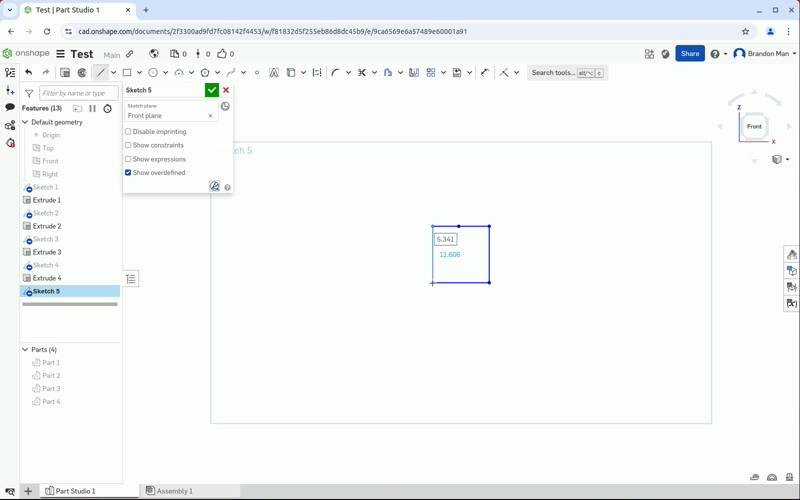
click(432, 282)
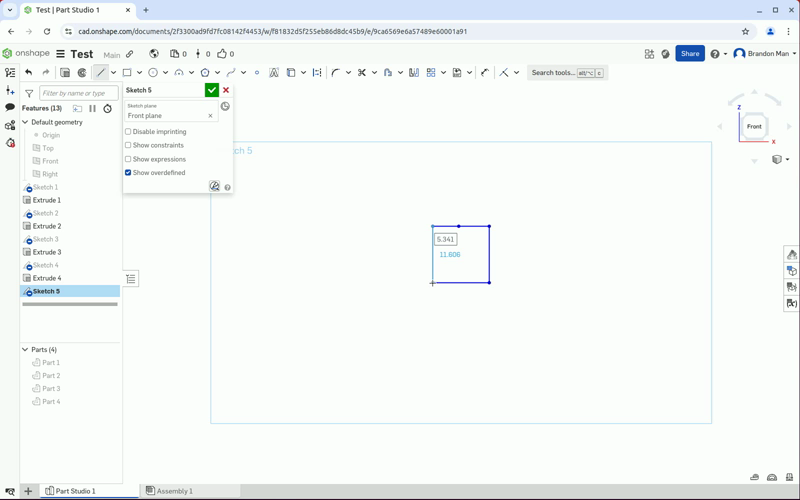
key(esc)
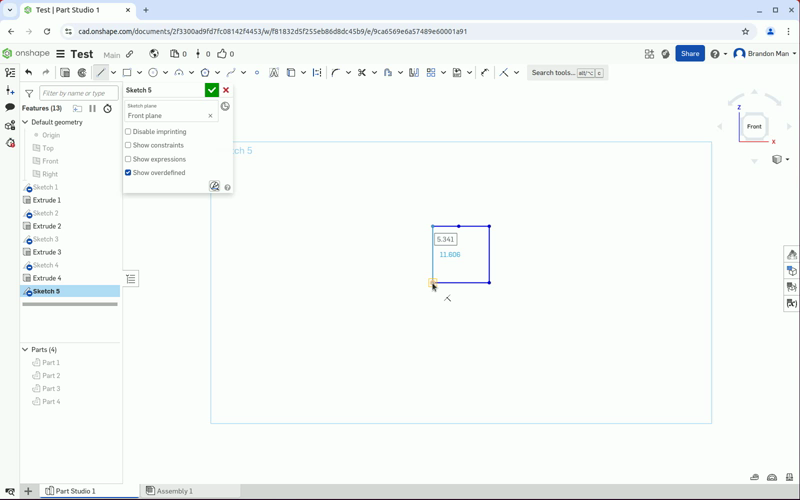
mouse_move(441, 263)
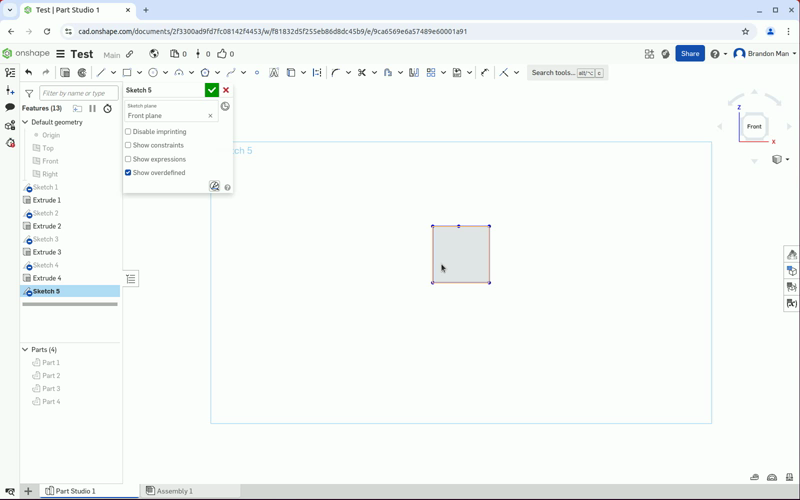
click(441, 263)
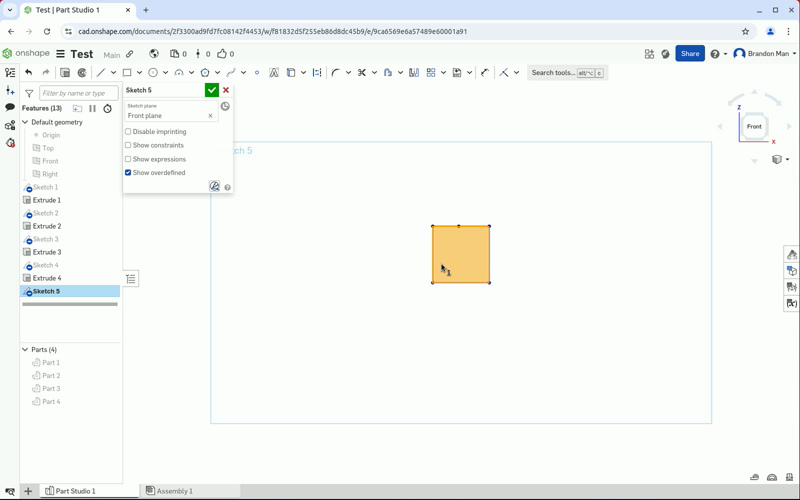
mouse_move(73, 352)
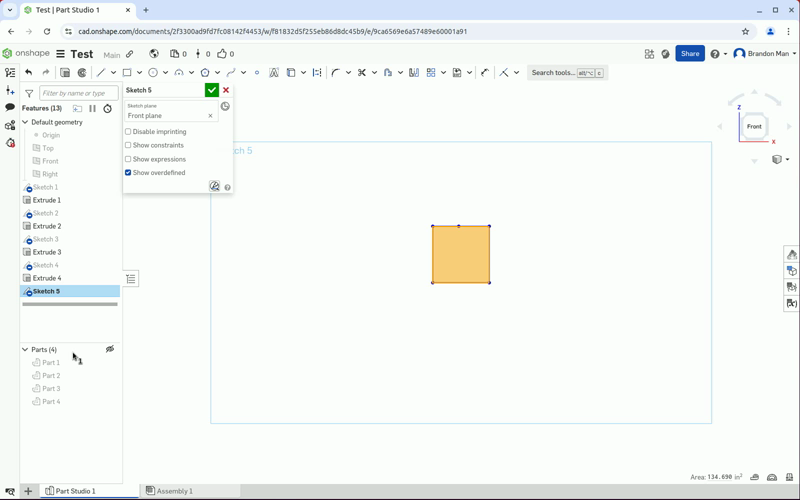
key(shift+y)
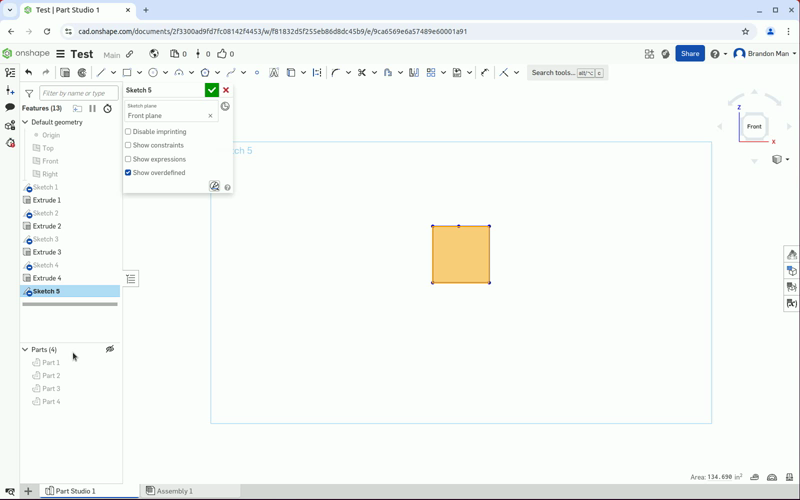
key(shift+e)
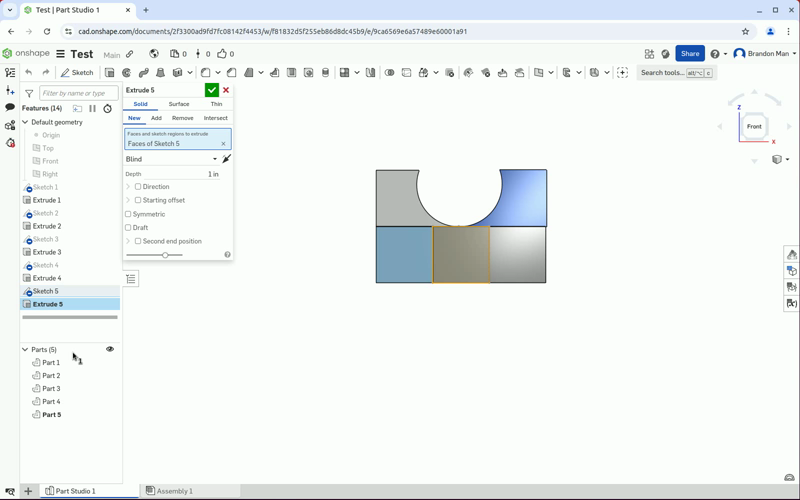
mouse_move(143, 106)
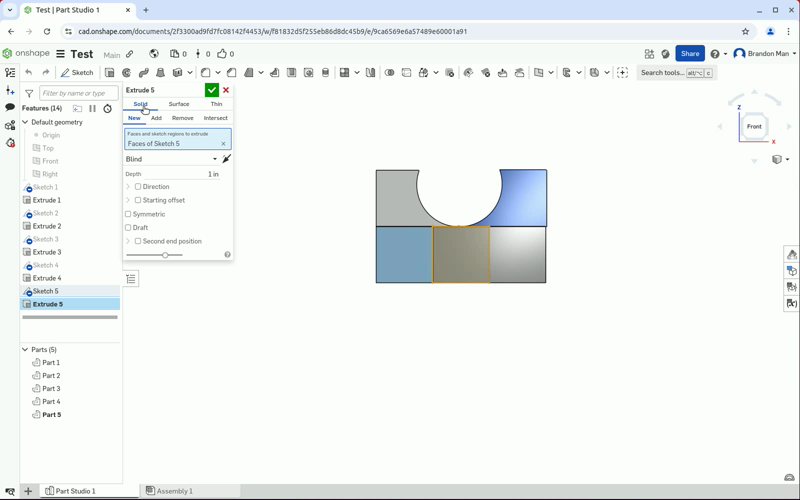
click(143, 106)
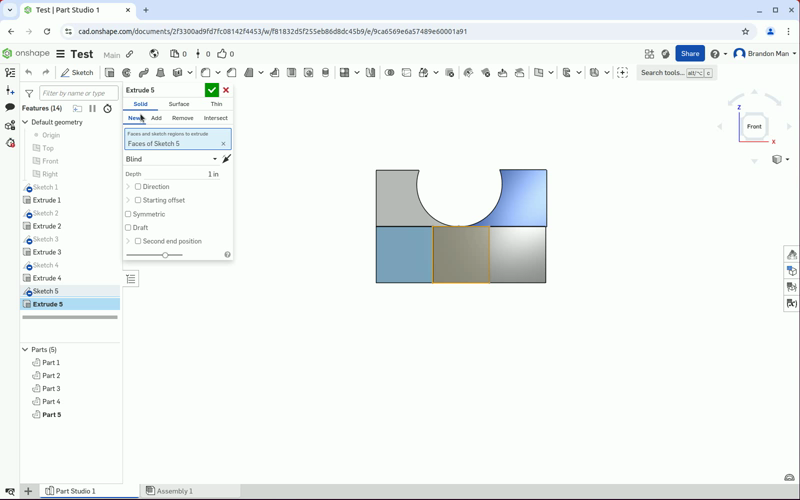
mouse_move(137, 120)
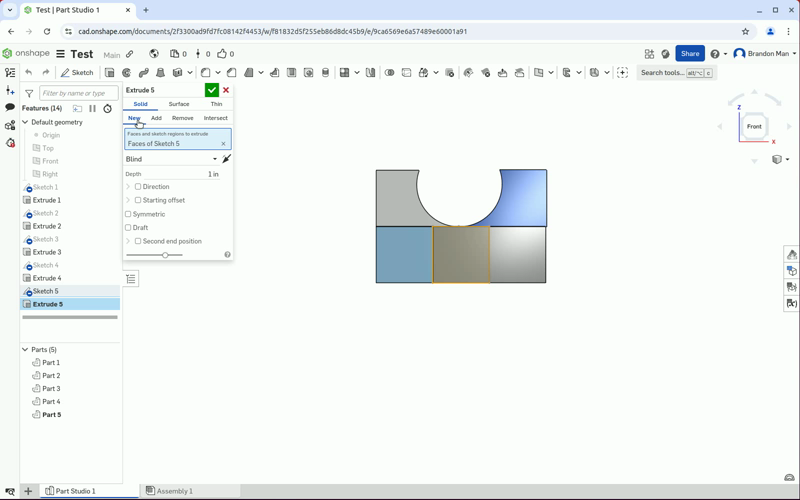
click(137, 120)
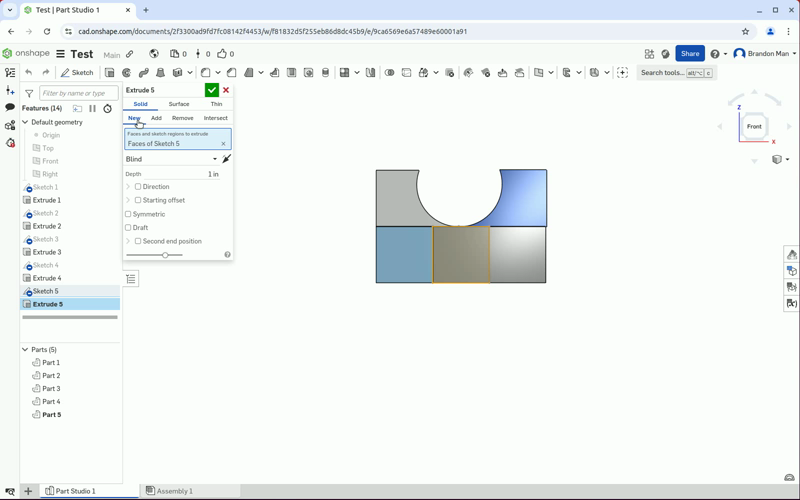
key(tab, 4)
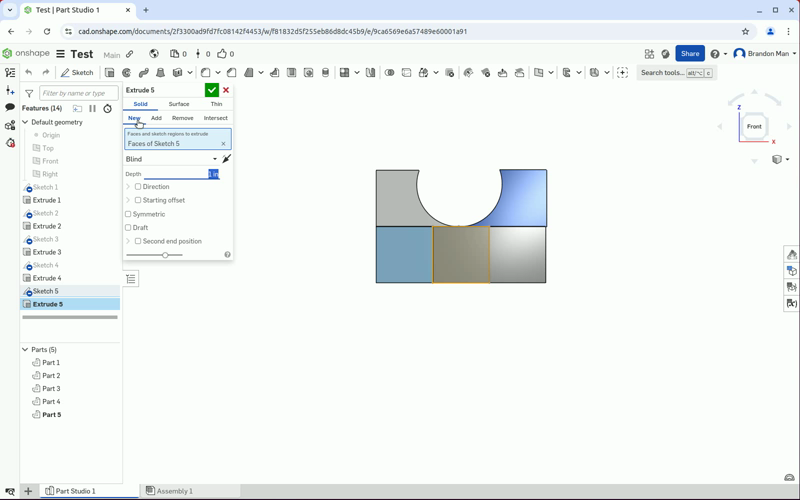
text(14.442)
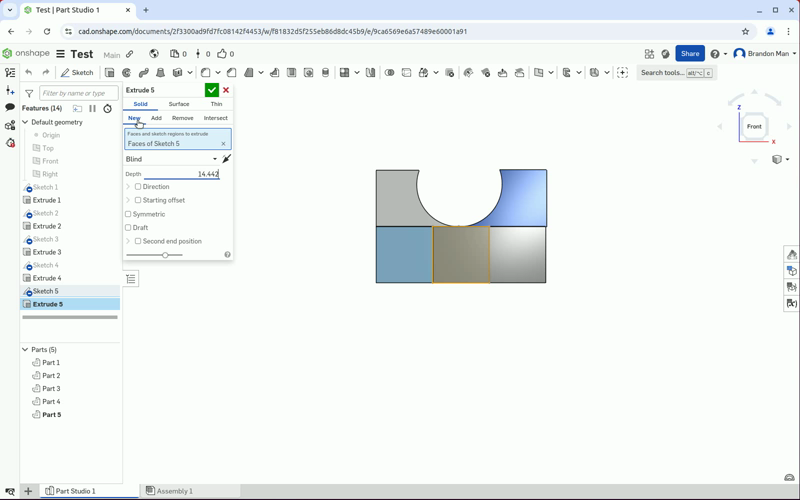
key(tab, 3)
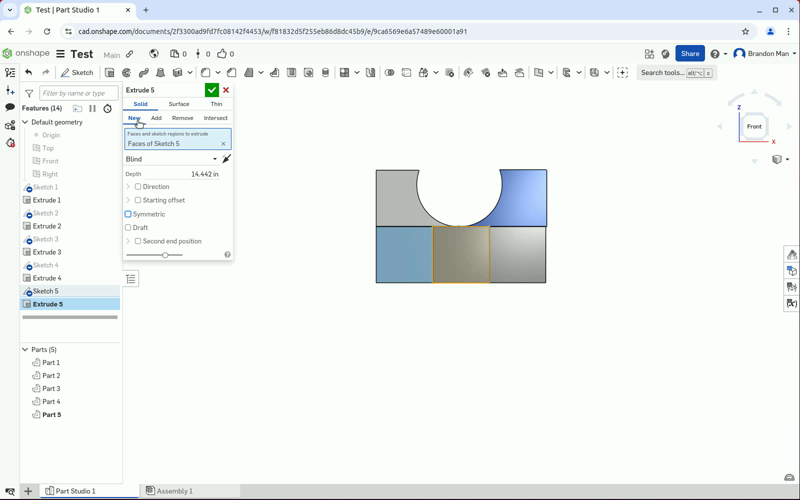
key(space)
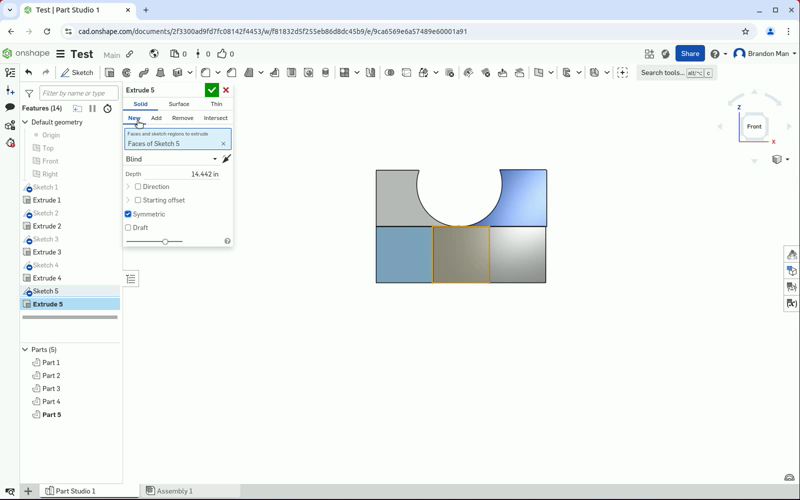
key(enter)
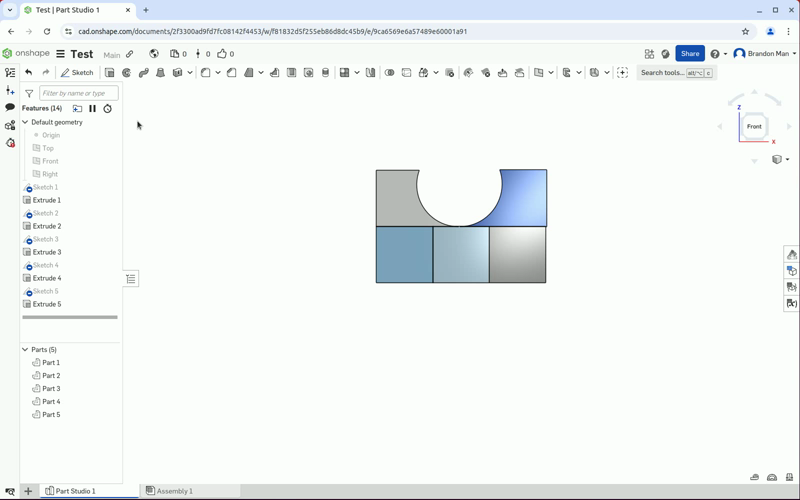
key(shift+h)
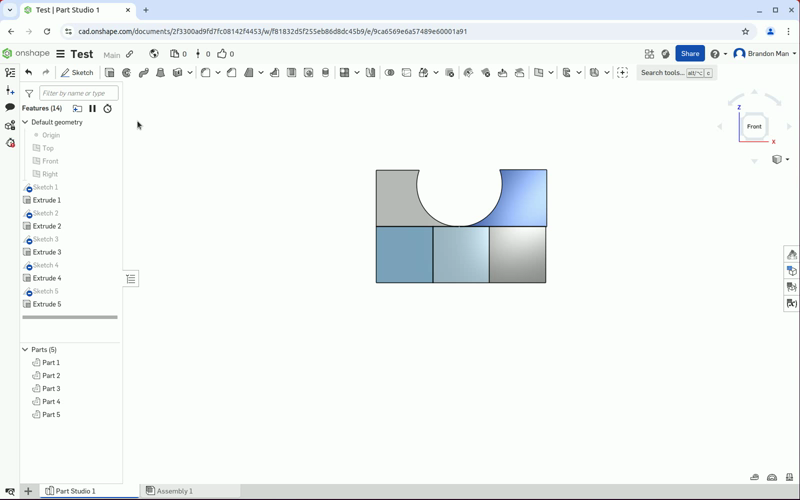
key(shift+h)
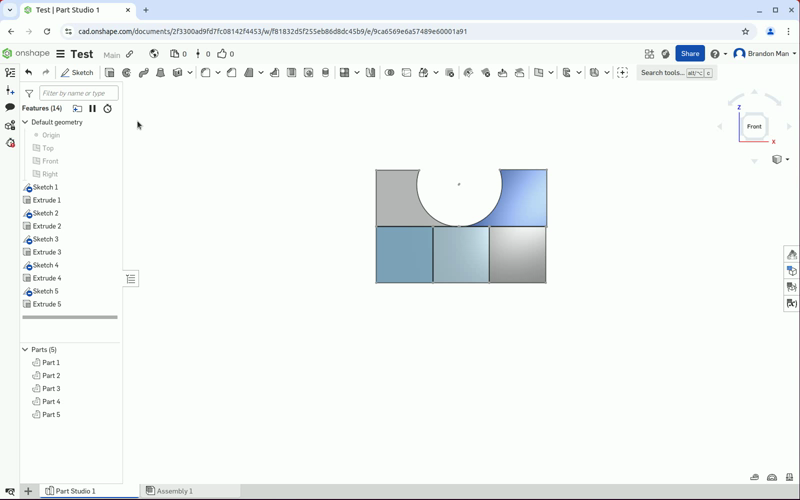
key(shift+7)
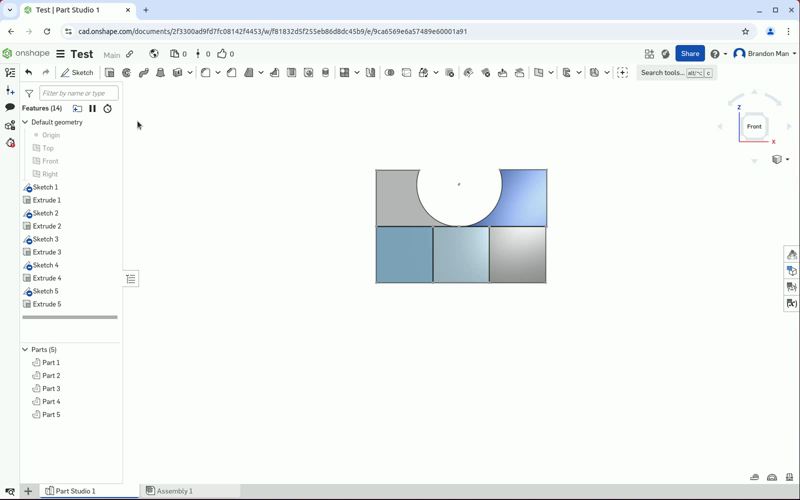
key(left, 2)
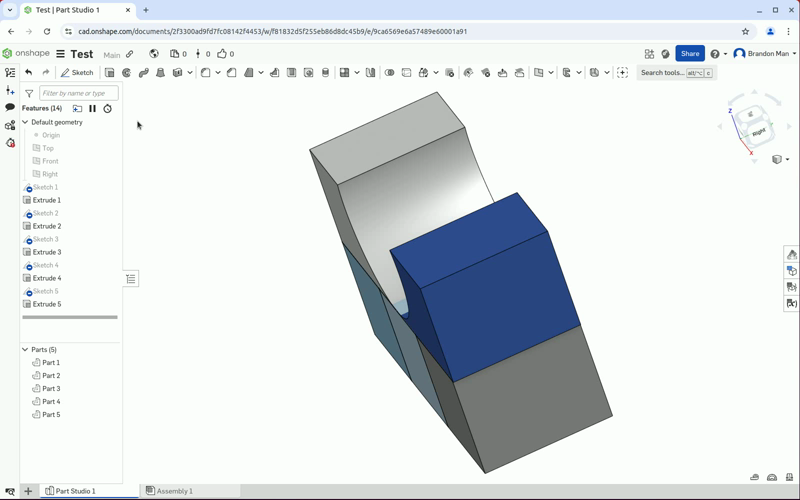
key(down, 2)
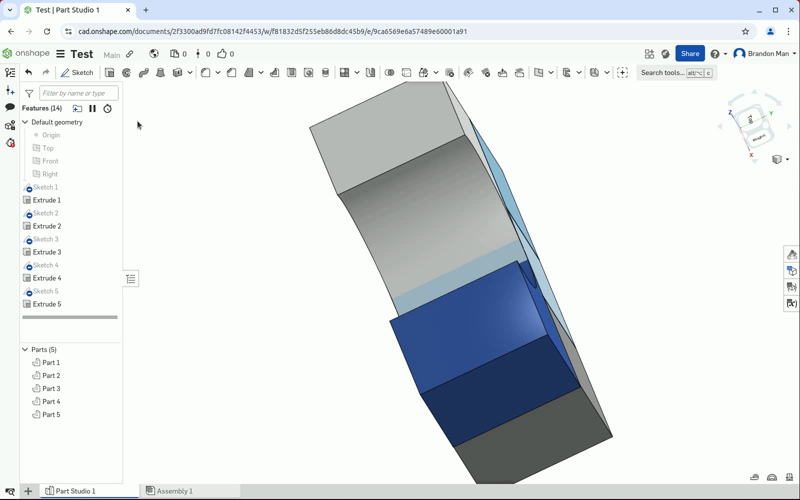
key(up, 2)
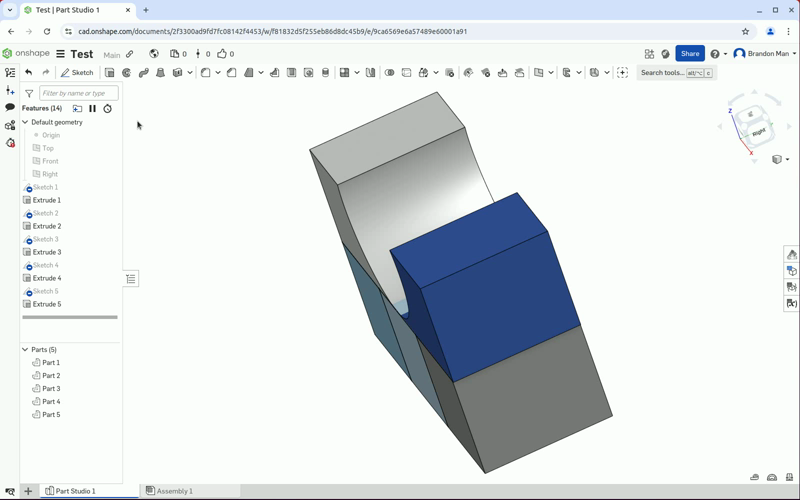
key(right, 2)
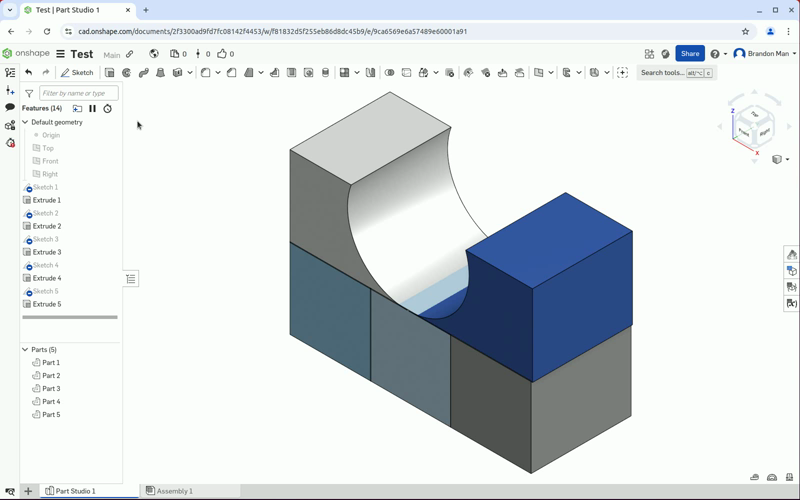
mouse_move(73, 189)
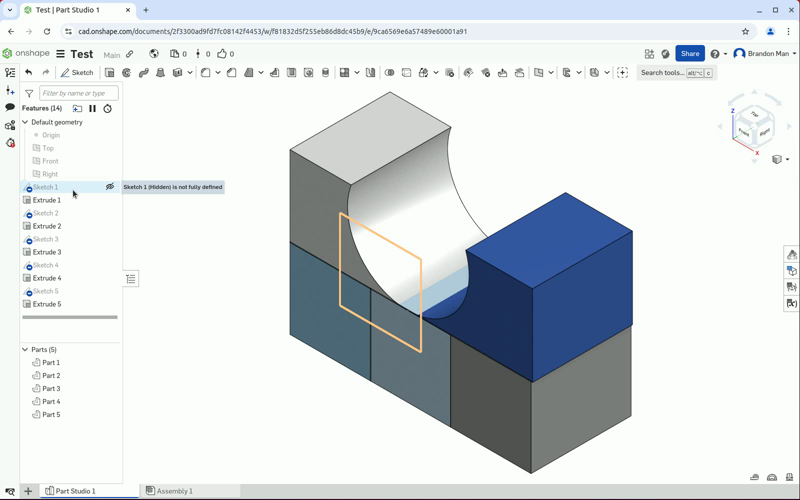
click(73, 189)